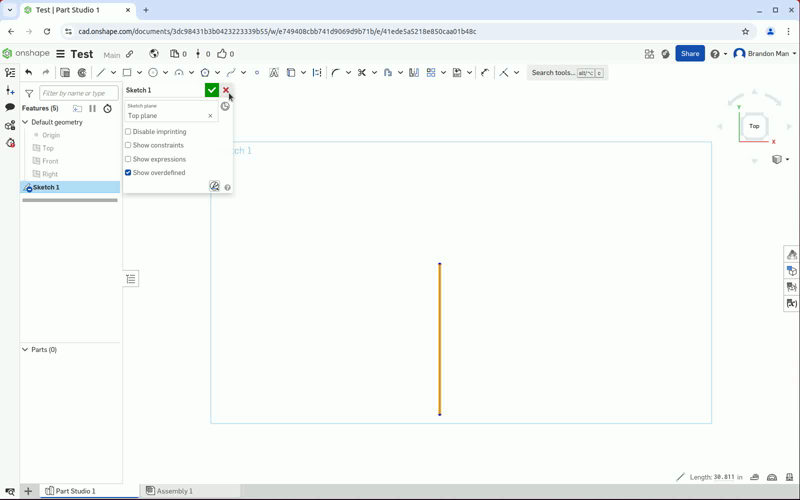
key(shift+h)
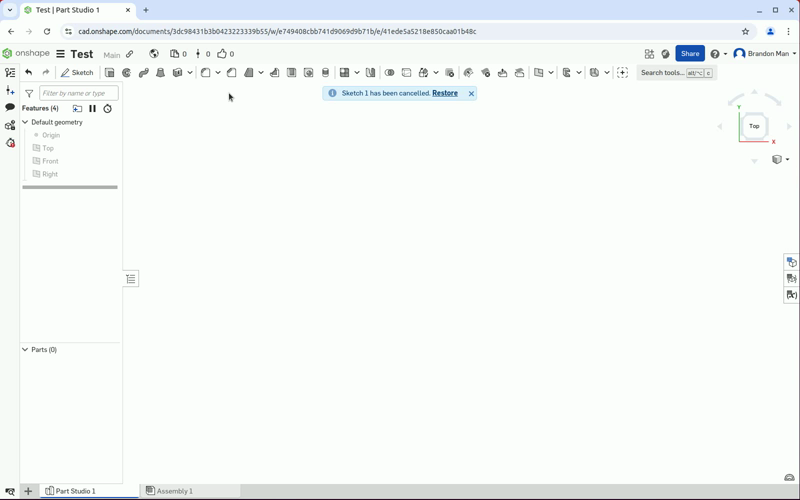
mouse_move(73, 352)
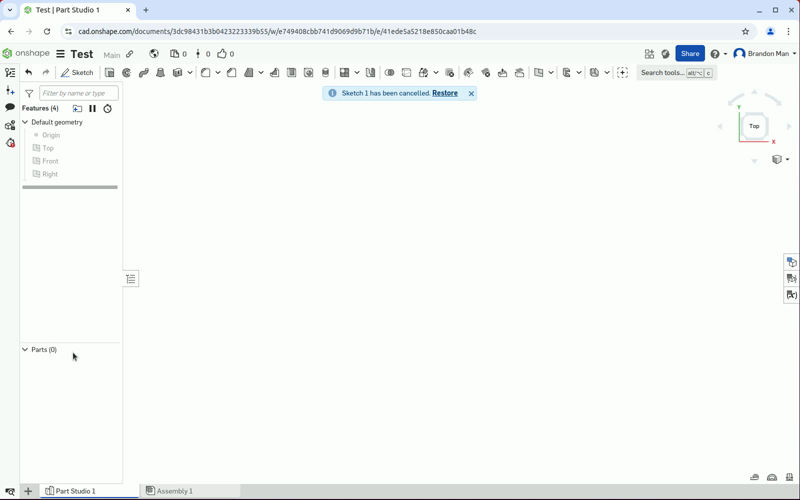
key(y)
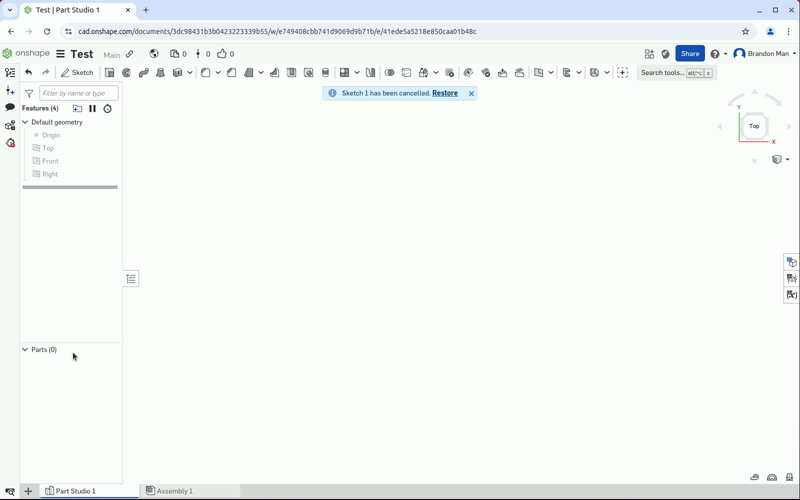
key(shift+p)
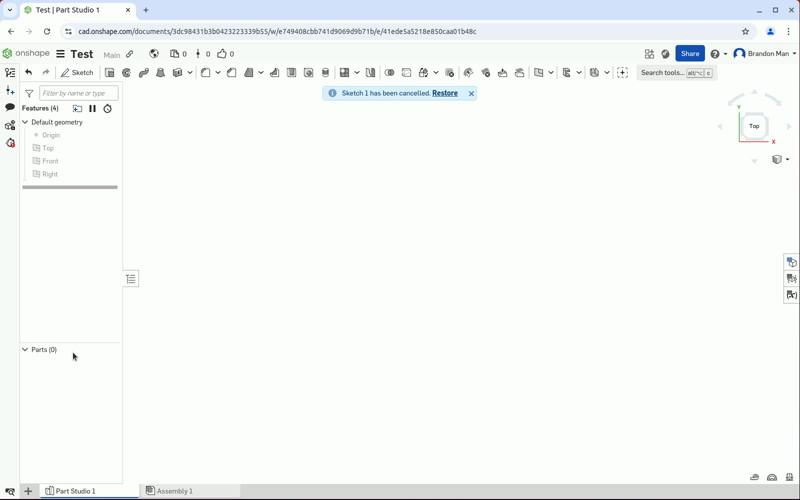
key(space)
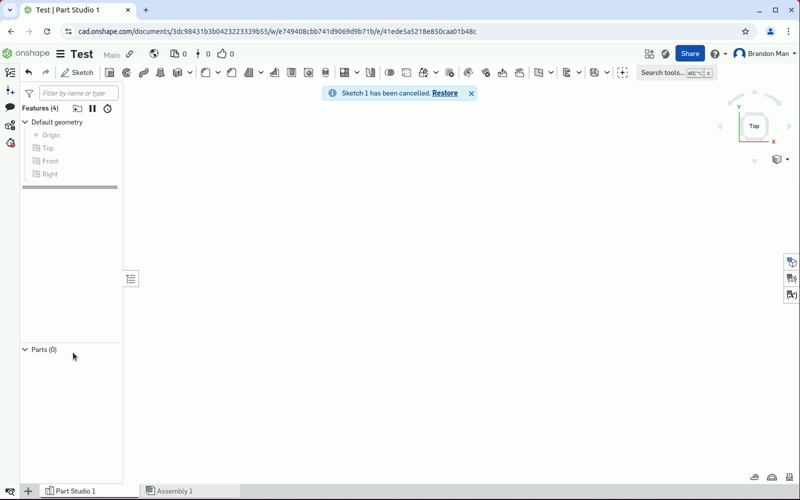
key_down(shift)
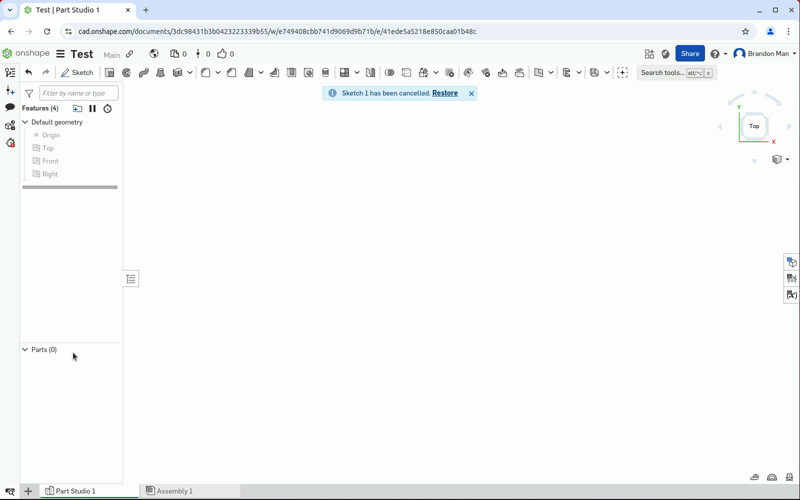
key(up)
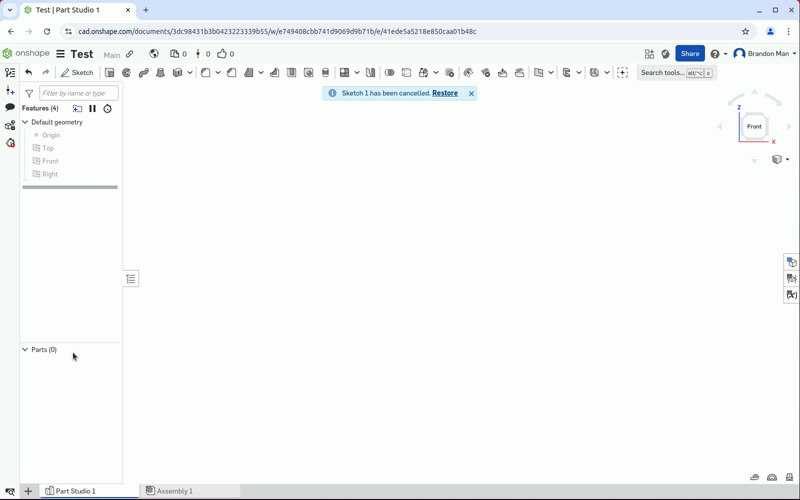
key_up(shift)
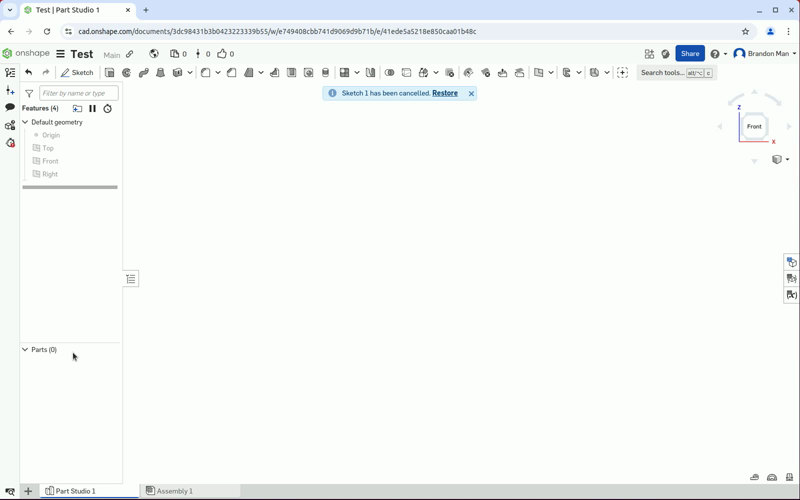
mouse_move(73, 352)
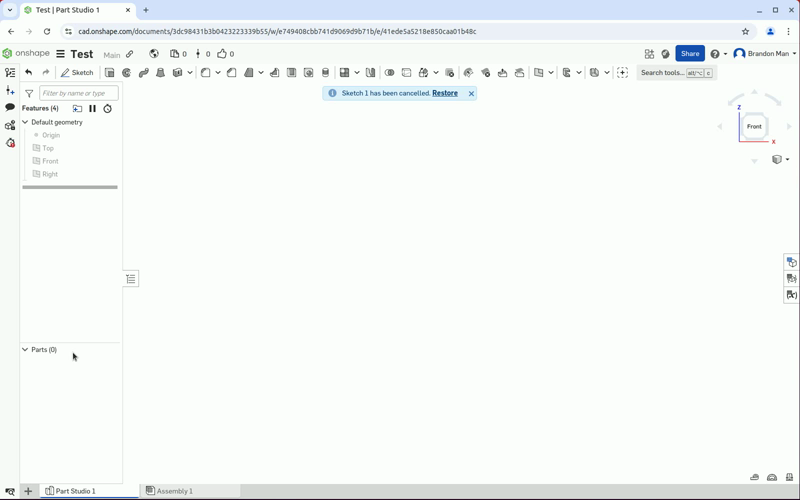
key(shift+y)
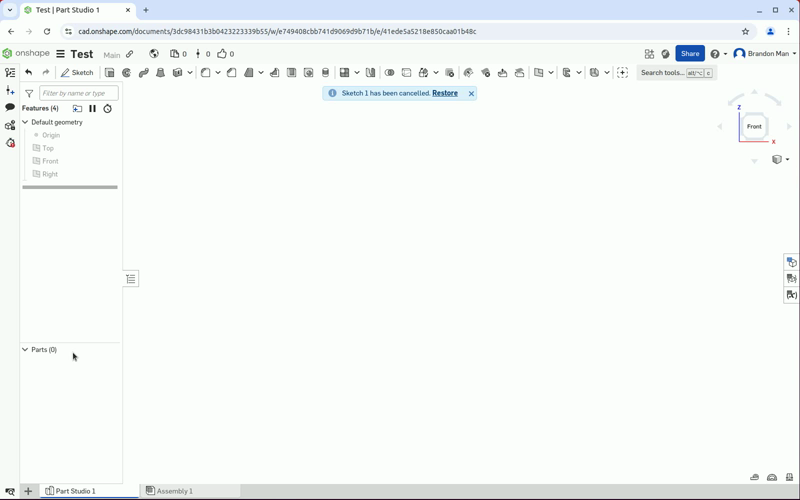
key(shift+s)
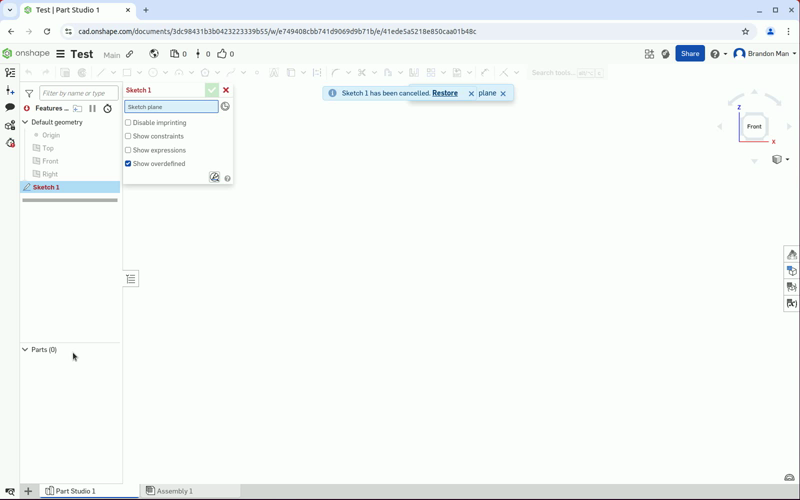
mouse_move(73, 163)
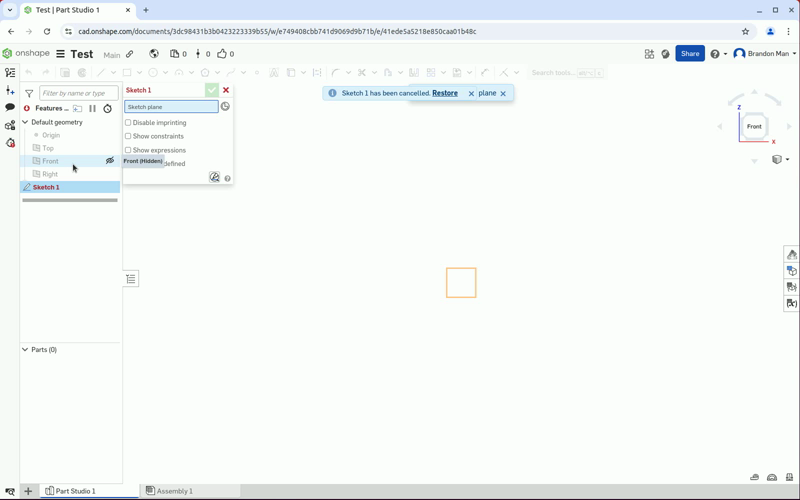
click(73, 163)
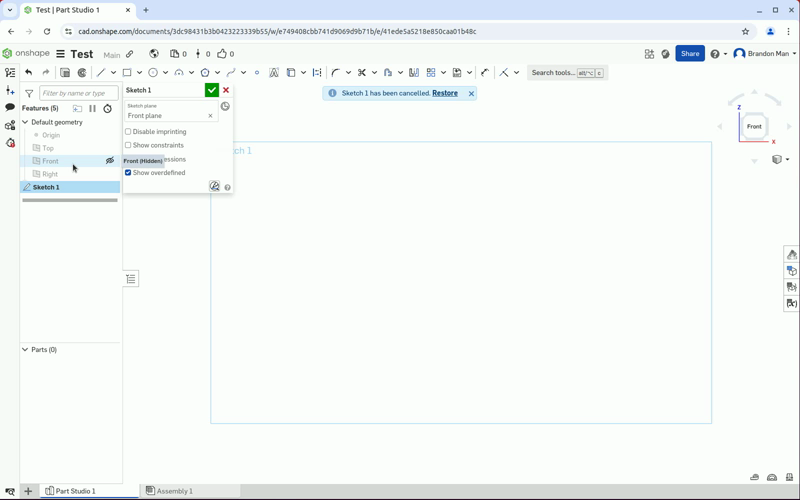
mouse_move(73, 352)
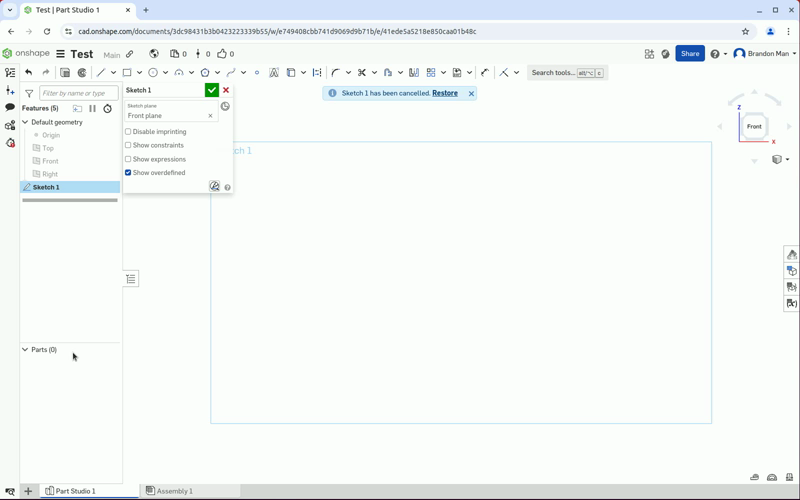
key(y)
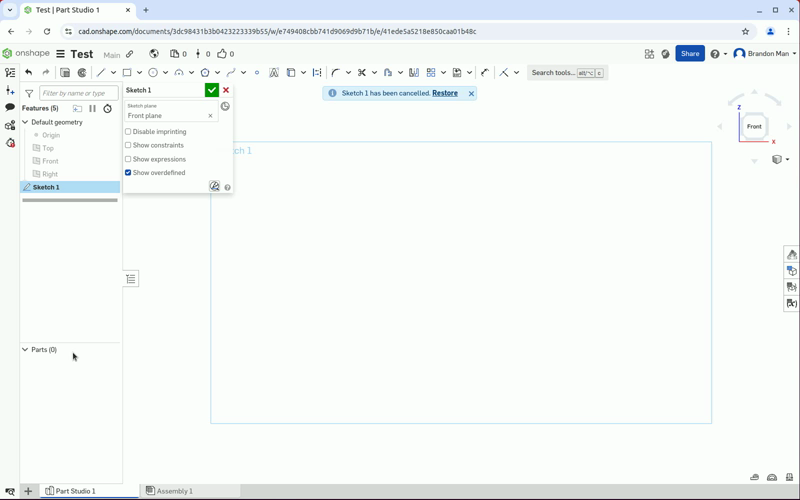
key(l)
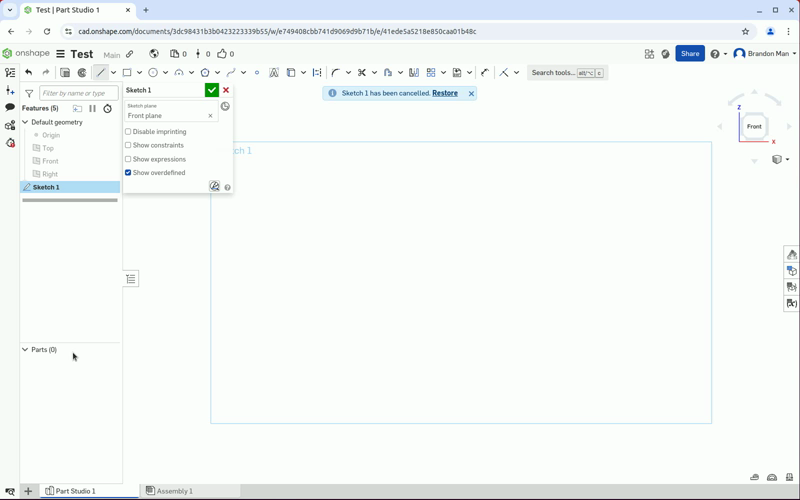
key_down(shift)
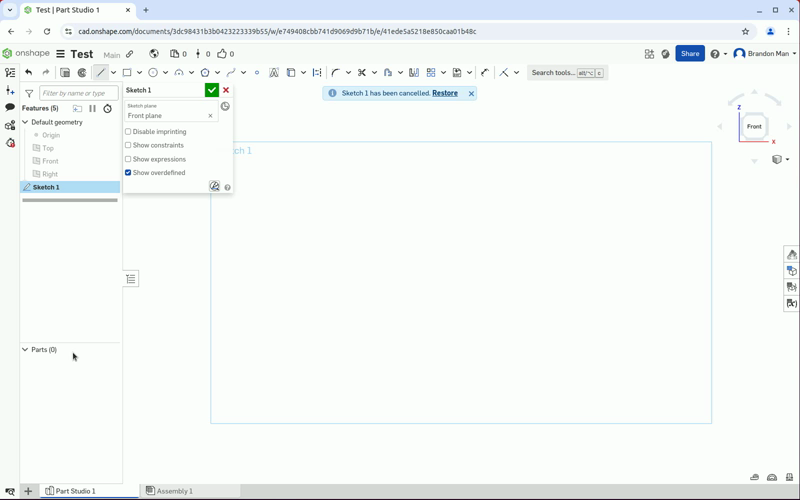
mouse_move(353, 326)
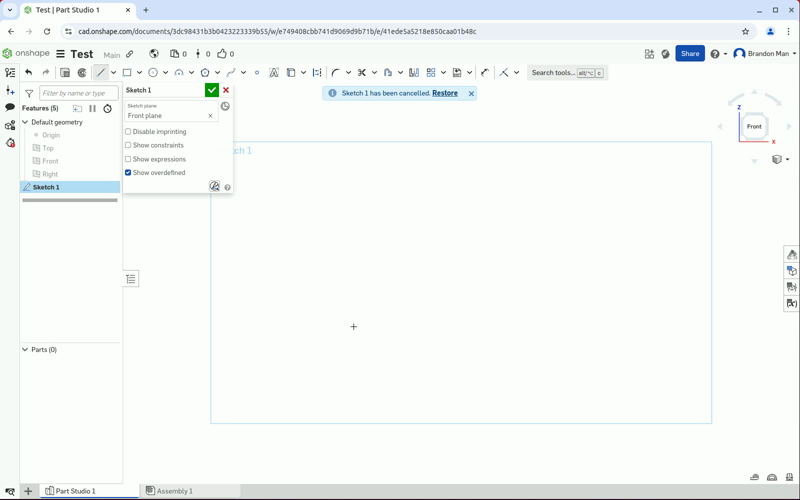
click(353, 326)
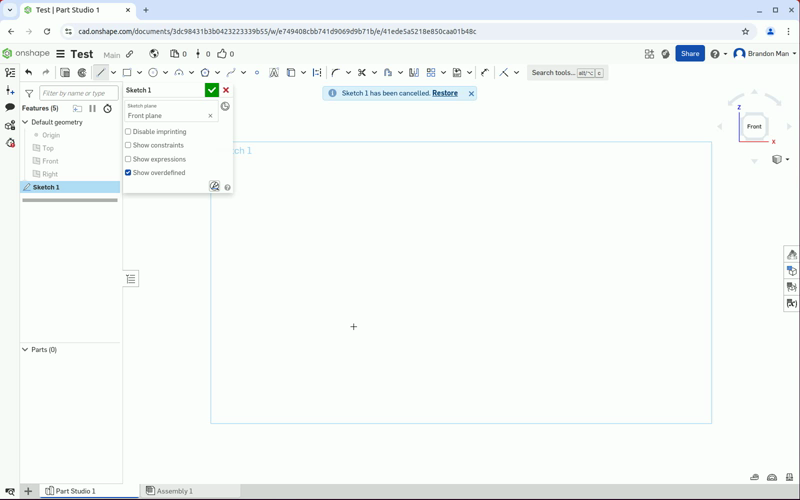
key_up(shift)
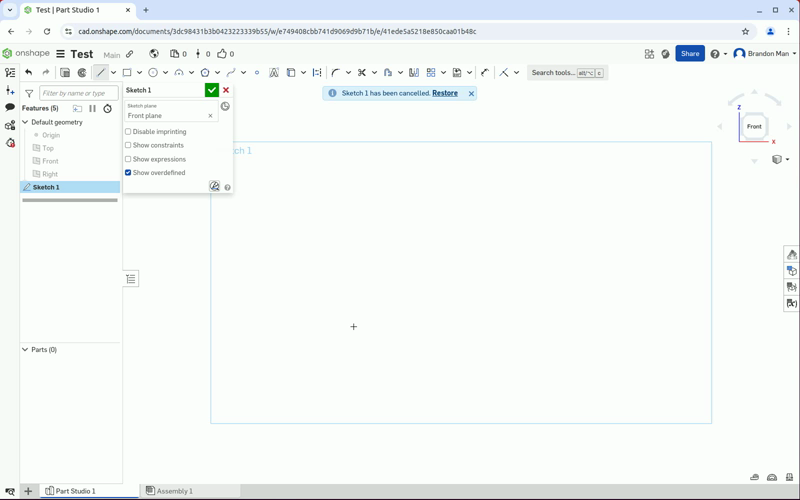
key_down(shift)
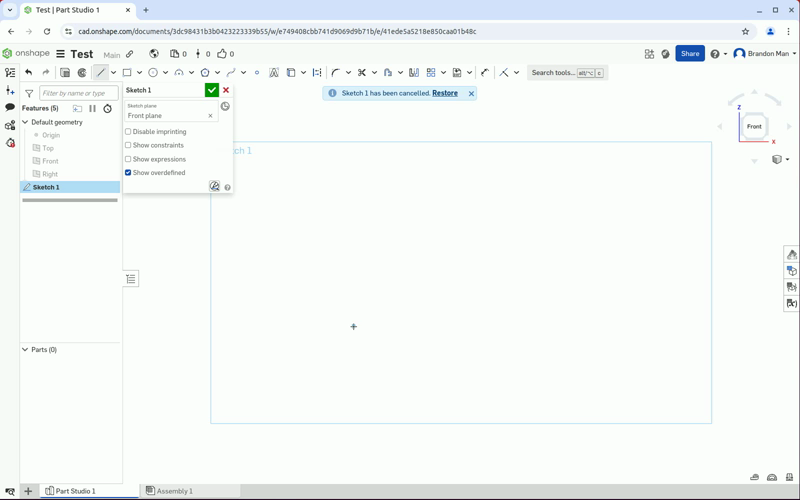
mouse_move(443, 326)
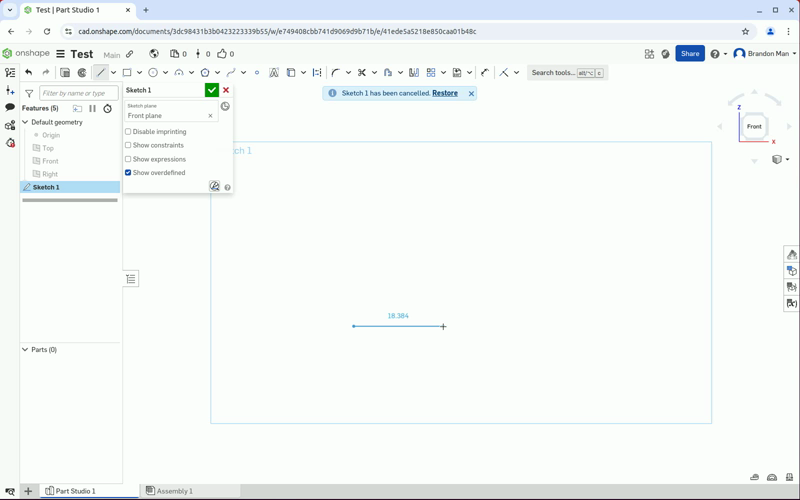
click(443, 326)
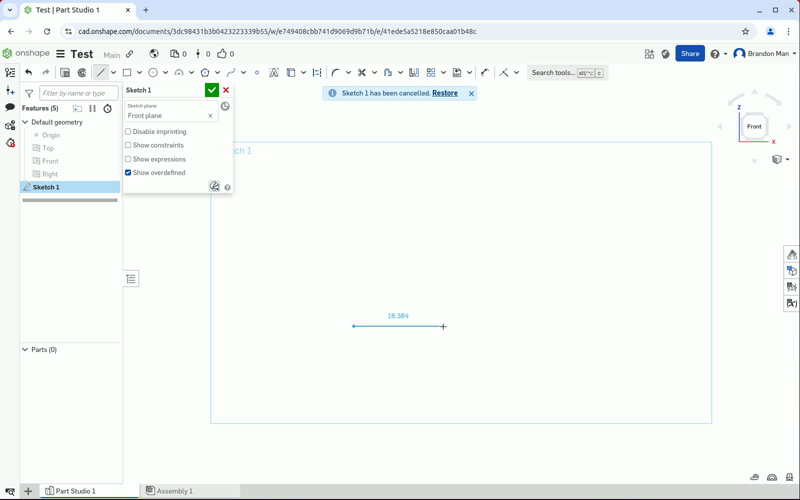
key_up(shift)
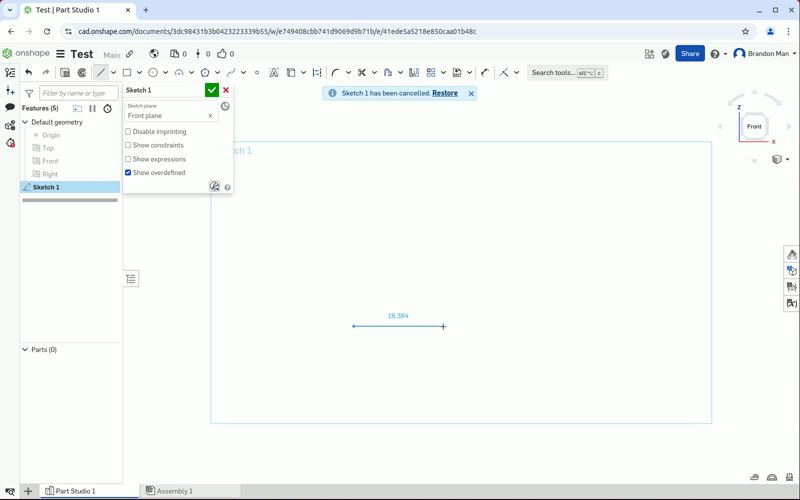
key_down(shift)
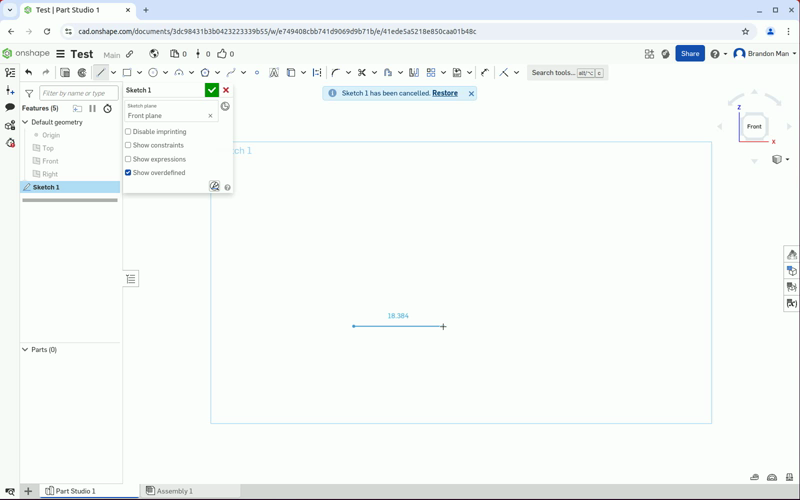
mouse_move(443, 237)
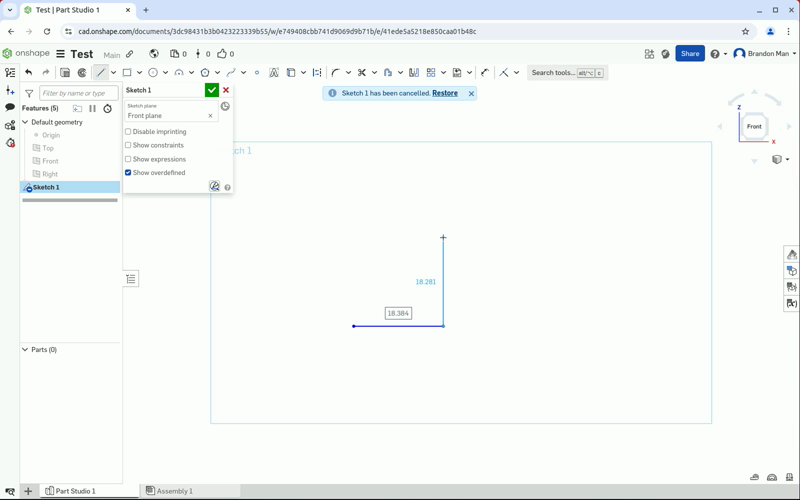
click(443, 237)
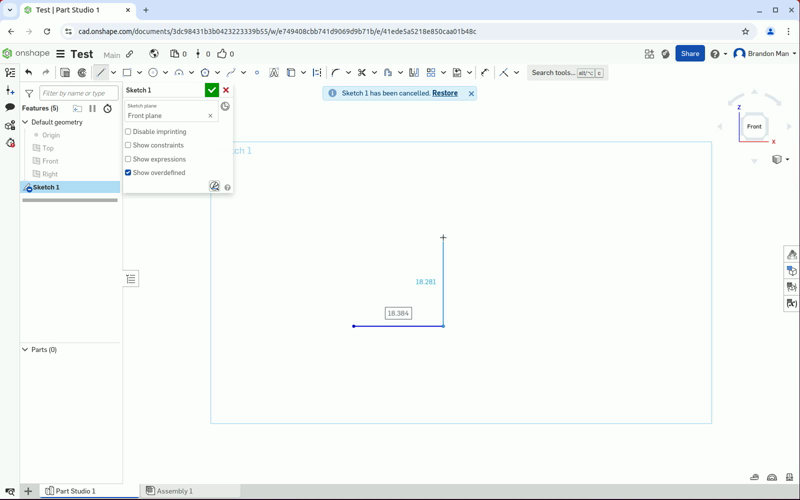
key_up(shift)
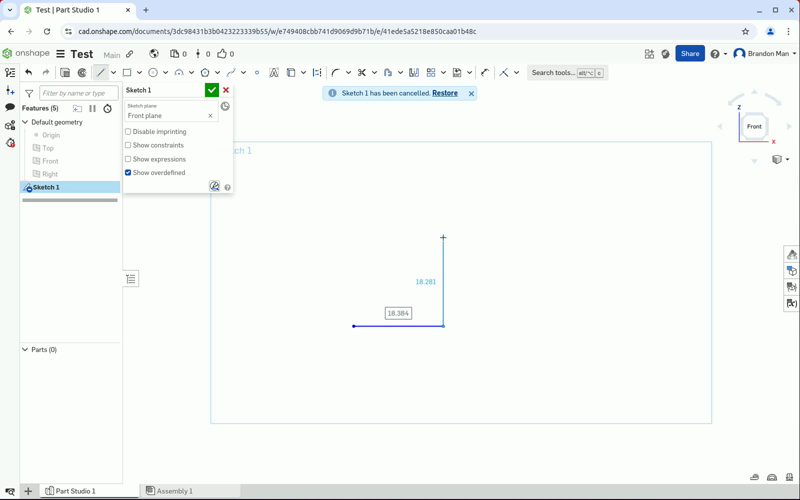
key_down(shift)
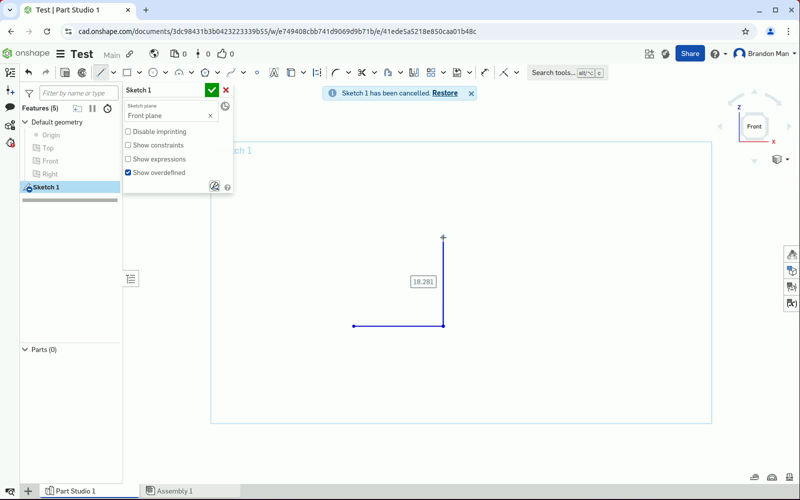
mouse_move(353, 237)
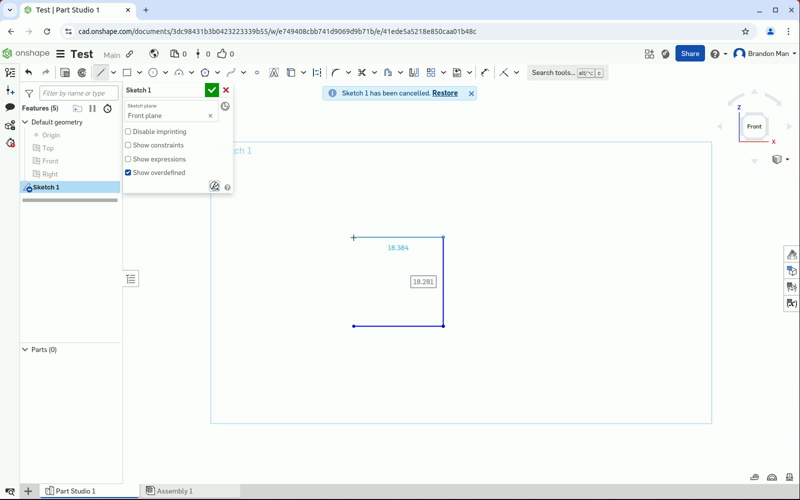
click(353, 237)
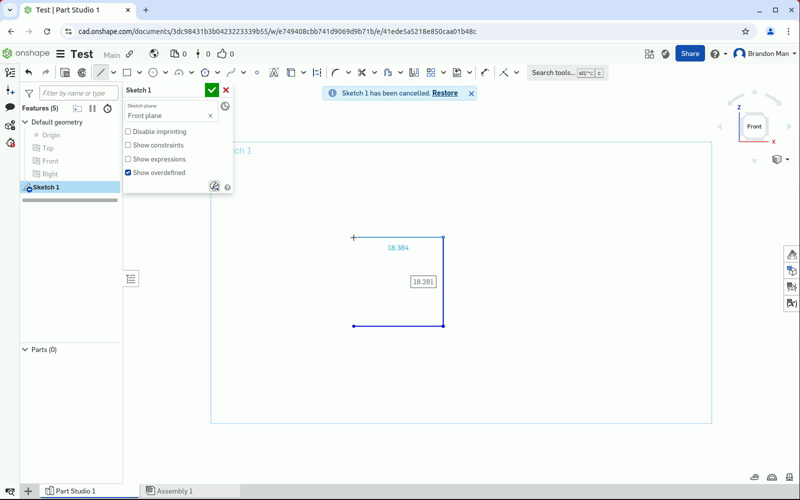
key_up(shift)
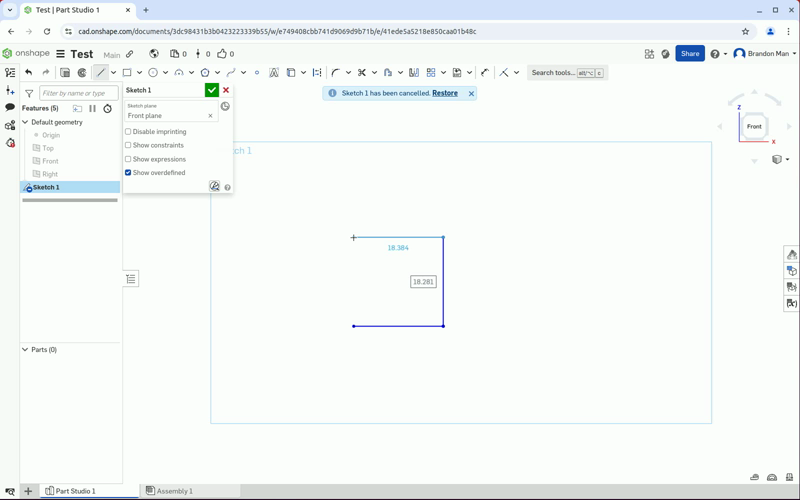
key_down(shift)
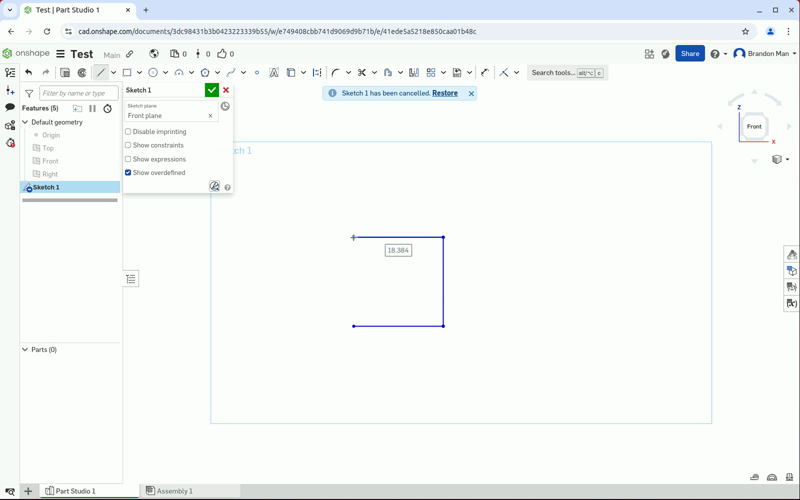
mouse_move(353, 326)
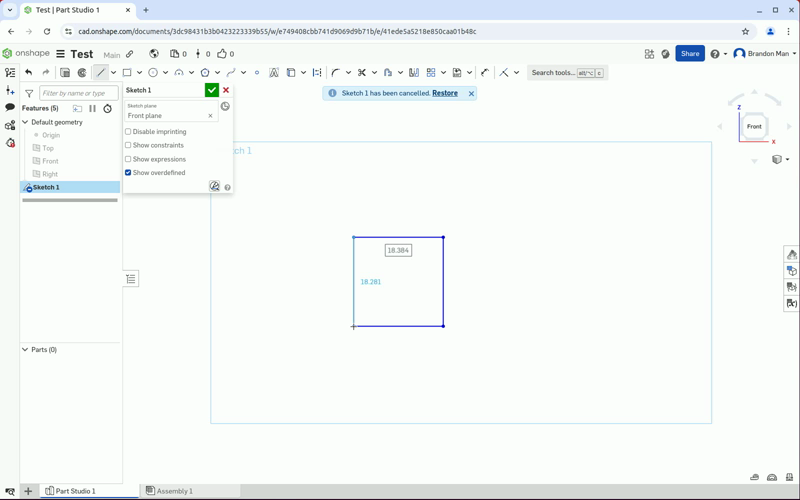
key_up(shift)
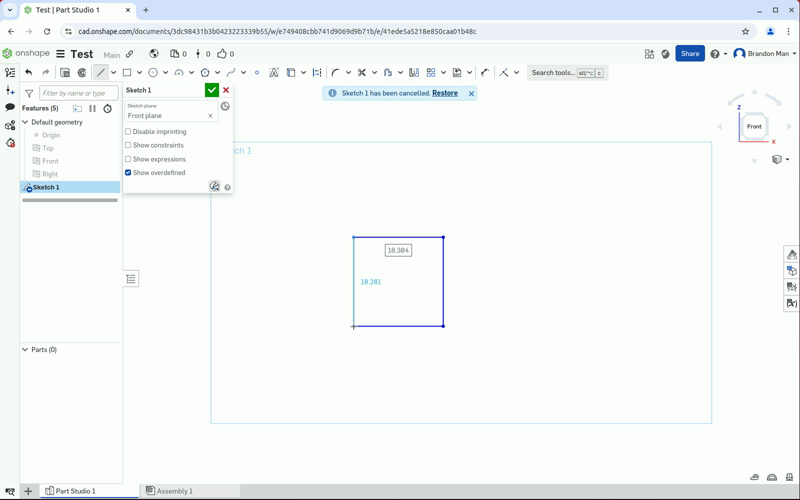
click(353, 326)
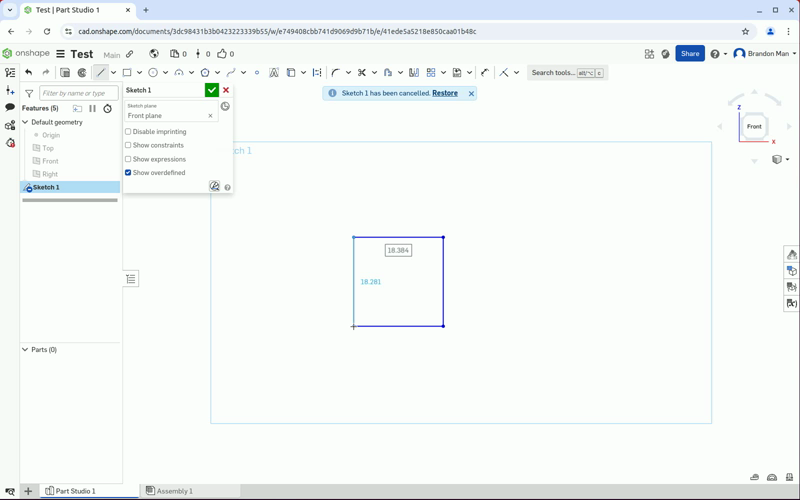
key(esc)
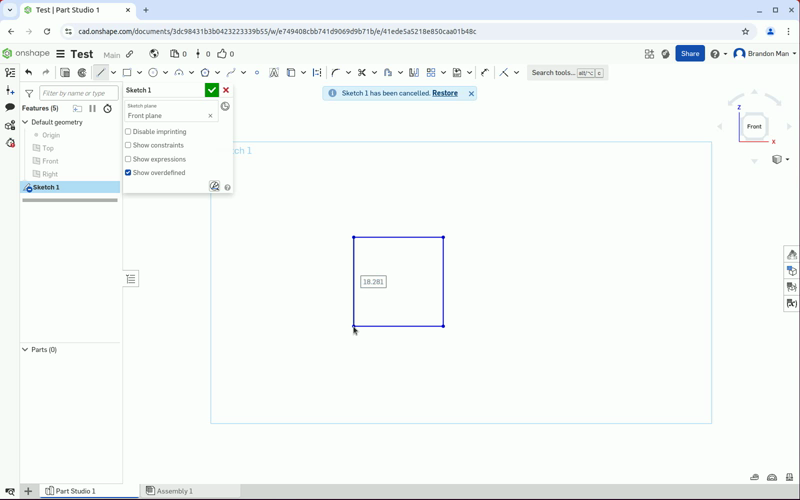
mouse_move(419, 289)
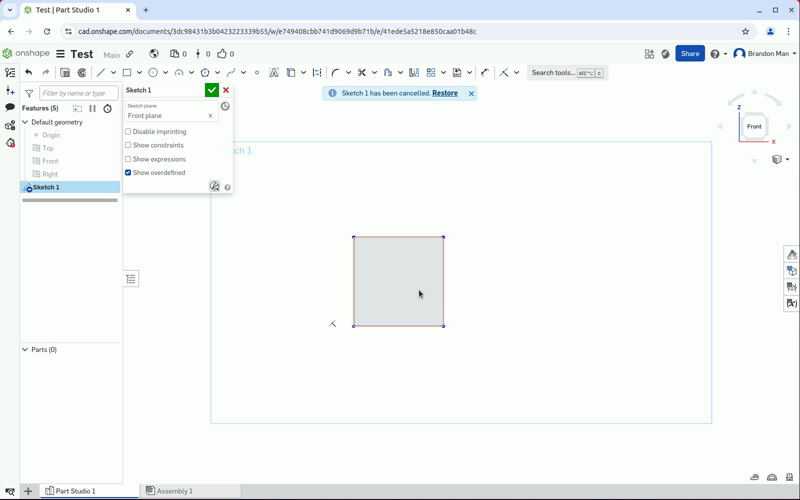
click(419, 289)
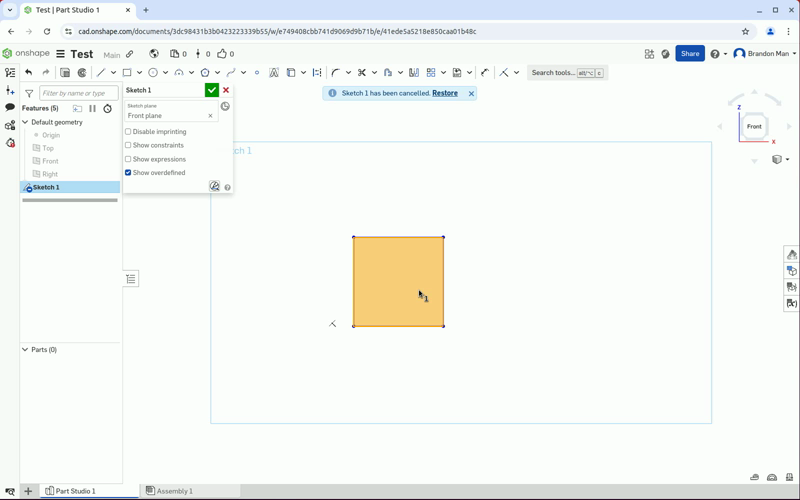
mouse_move(73, 352)
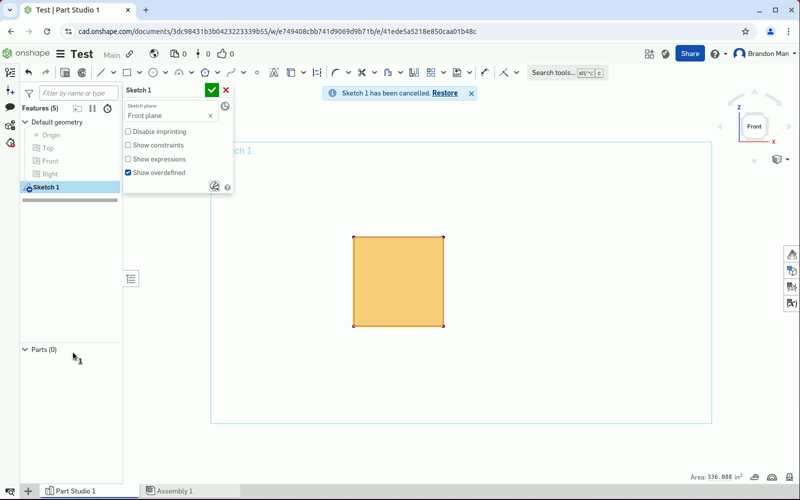
key(shift+y)
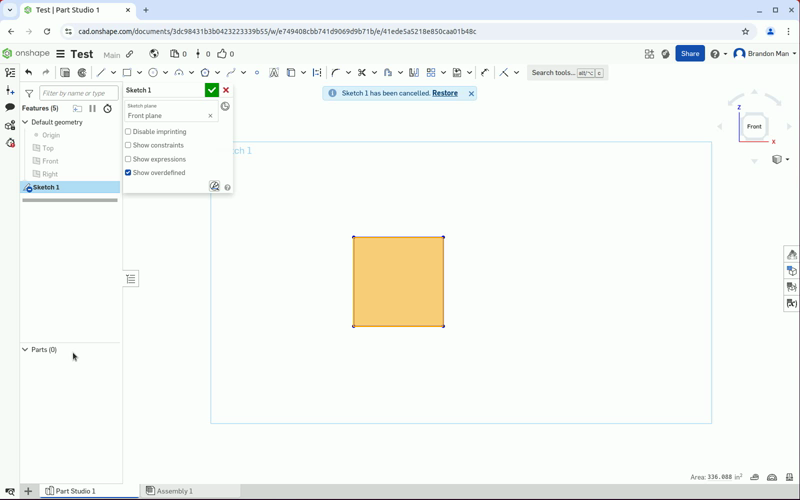
key(shift+e)
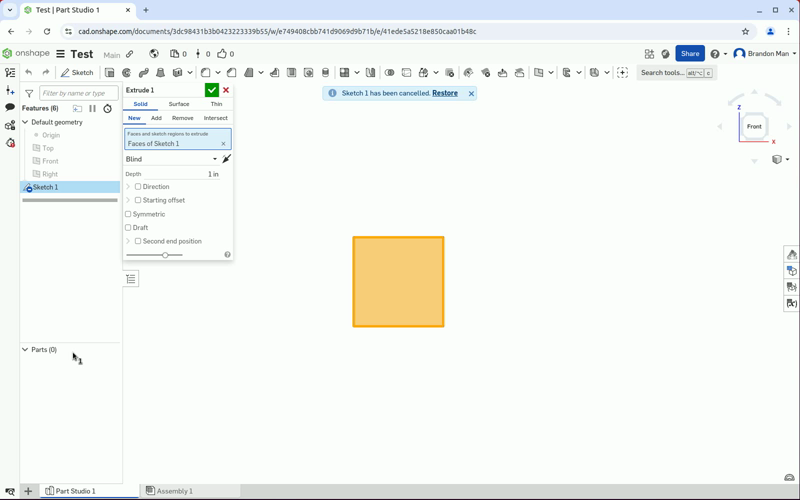
mouse_move(143, 106)
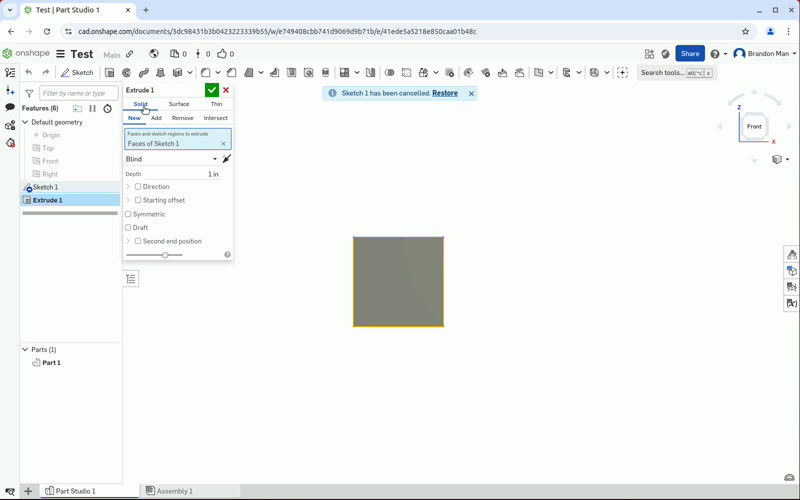
click(143, 106)
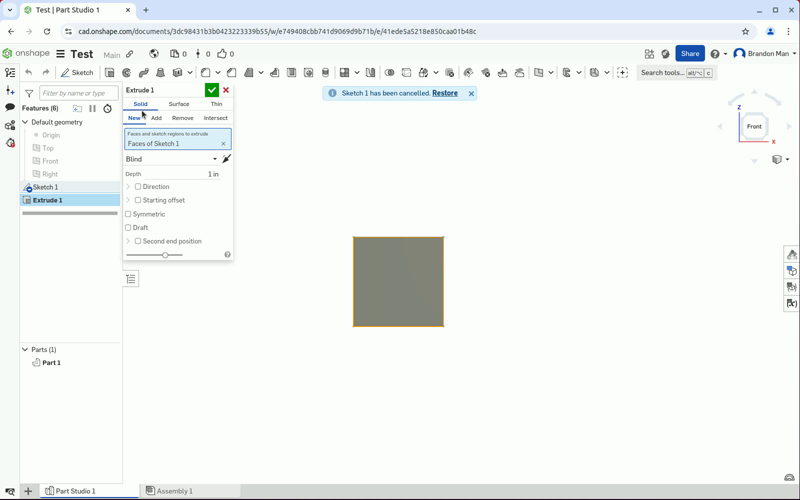
mouse_move(137, 120)
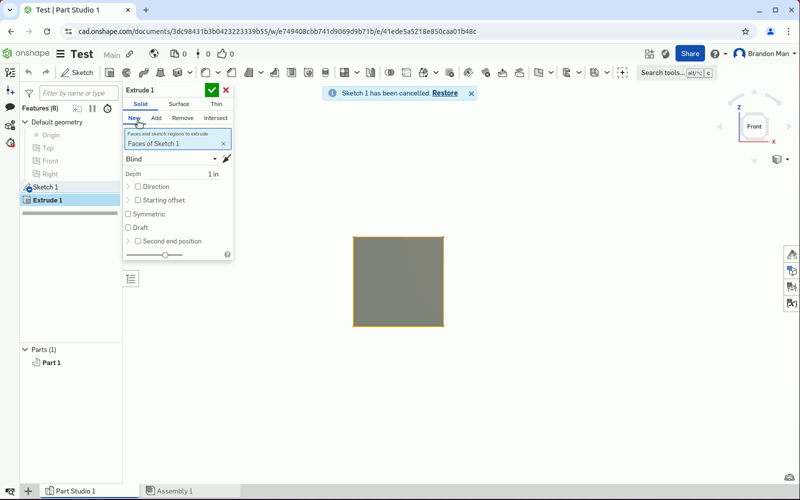
click(137, 120)
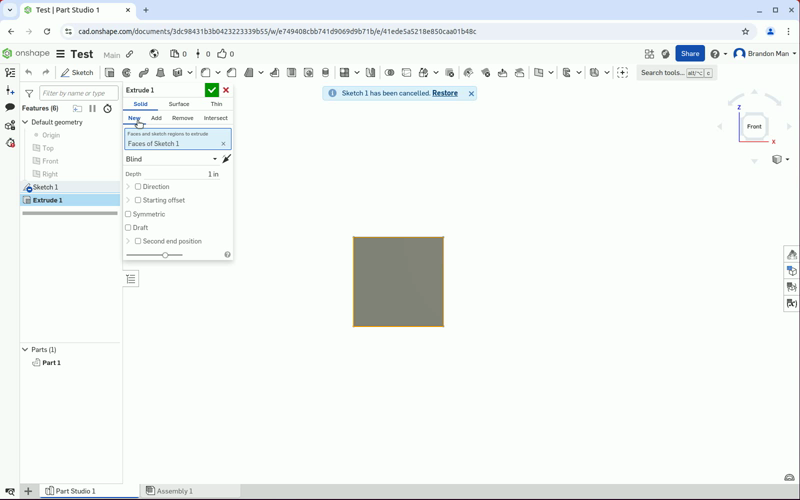
key(tab, 4)
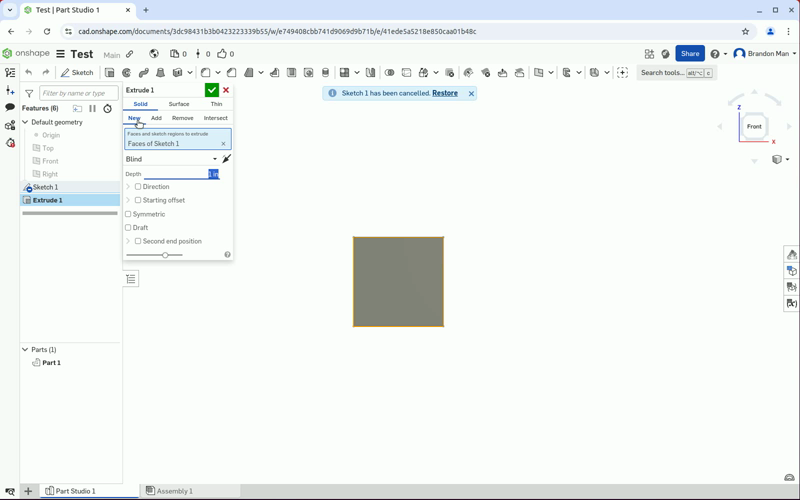
text(1.204)
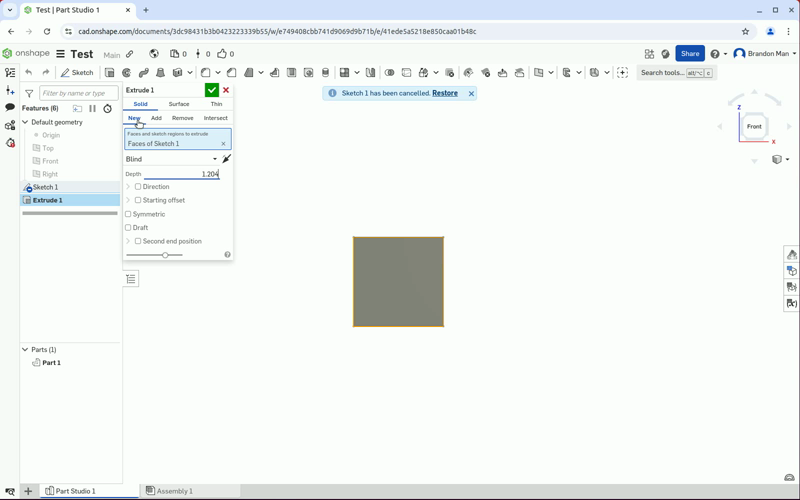
key(enter)
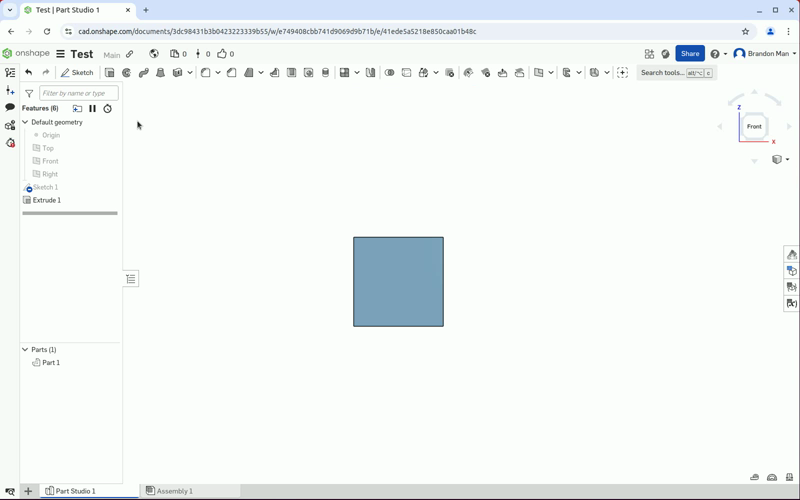
key(shift+h)
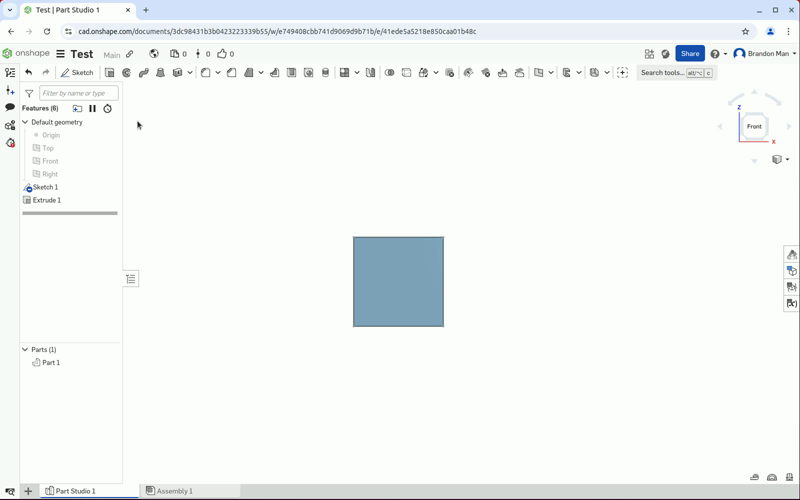
key(shift+h)
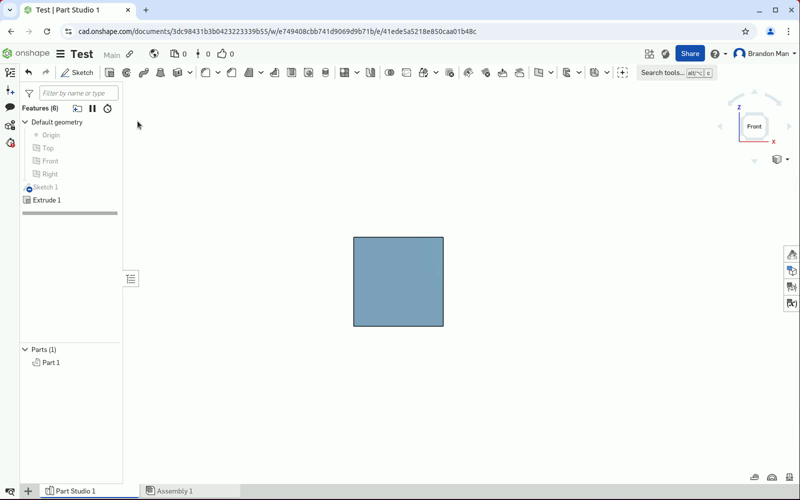
mouse_move(73, 189)
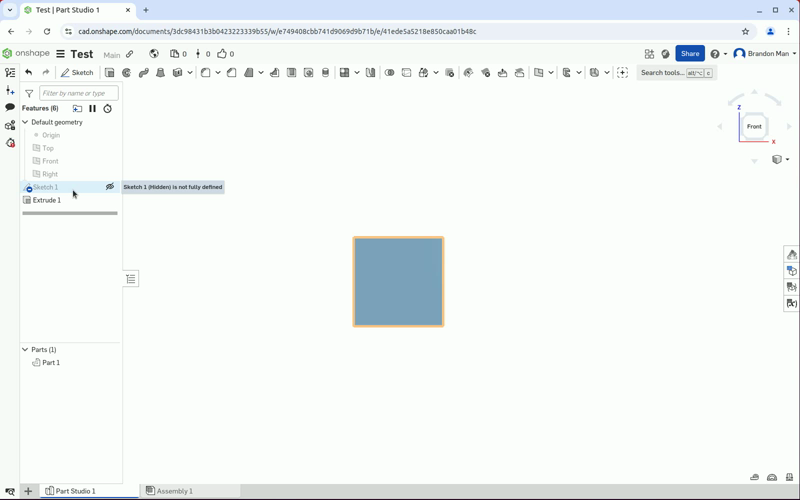
click(73, 189)
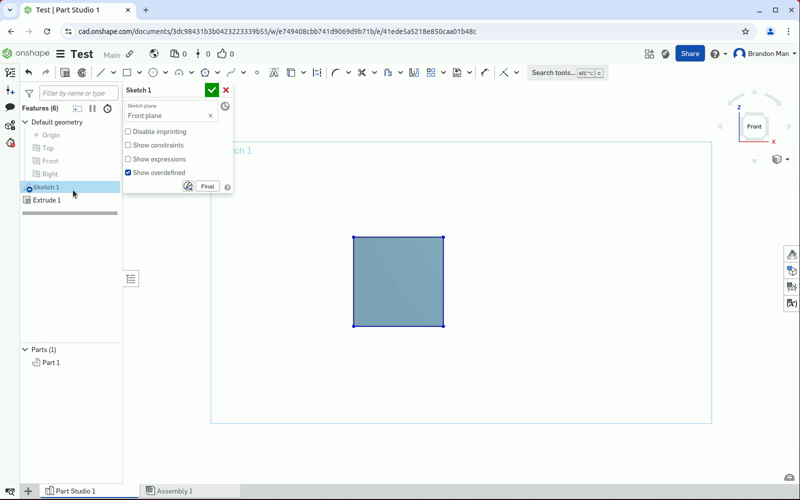
mouse_move(229, 92)
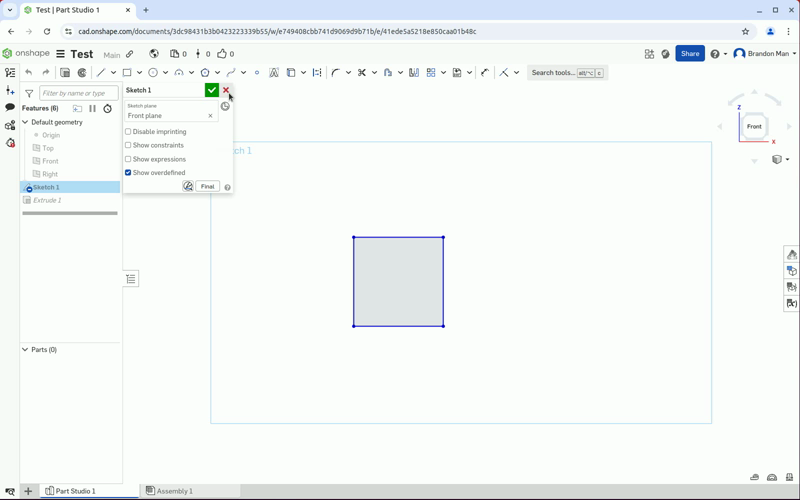
click(229, 92)
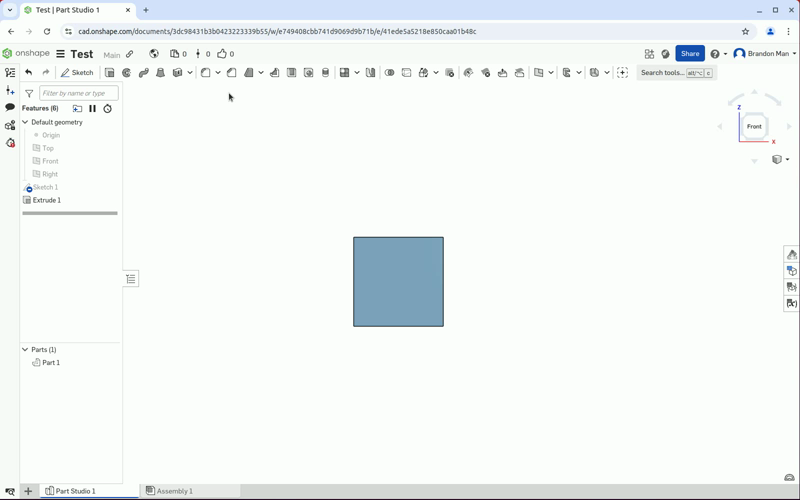
mouse_move(73, 352)
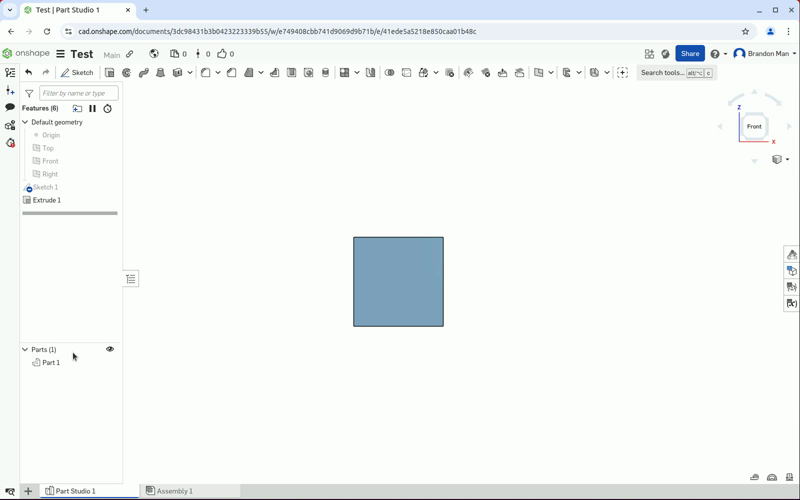
key(y)
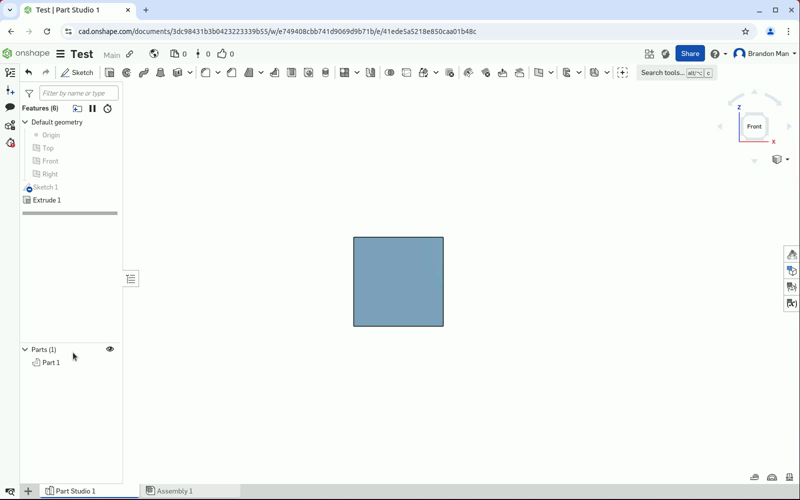
key(shift+p)
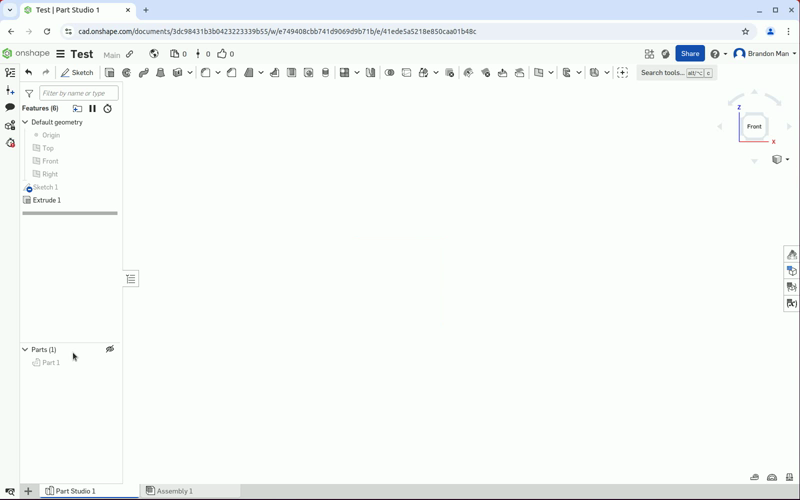
key(space)
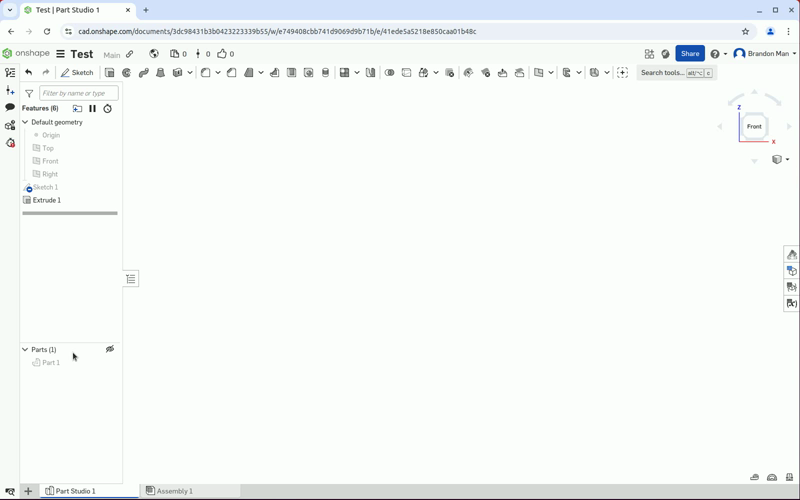
key_down(shift)
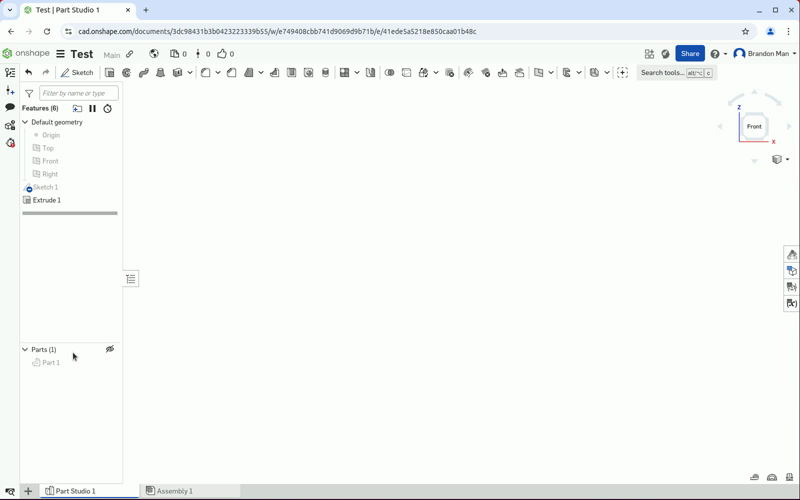
key(left)
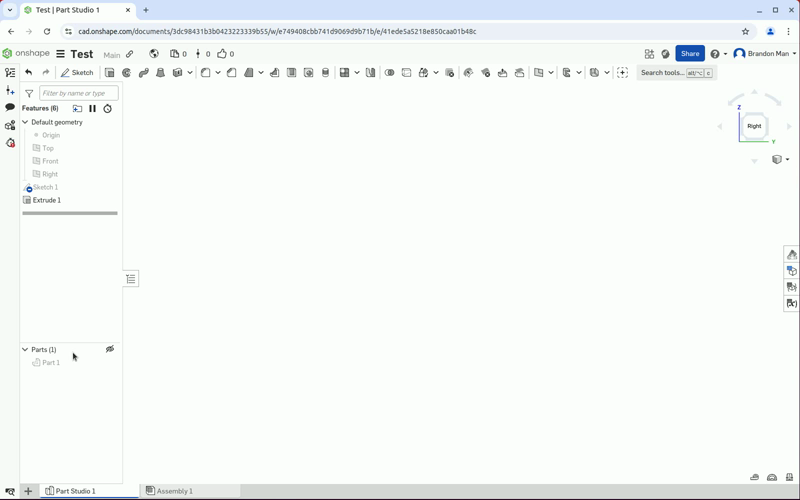
key_up(shift)
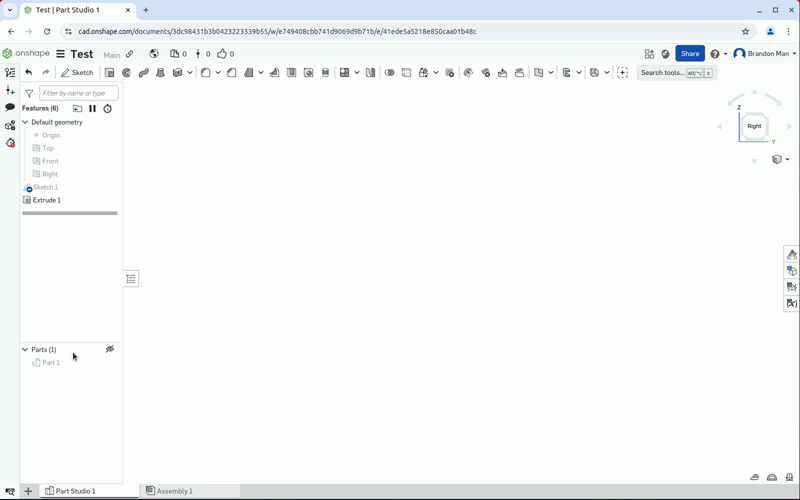
mouse_move(73, 352)
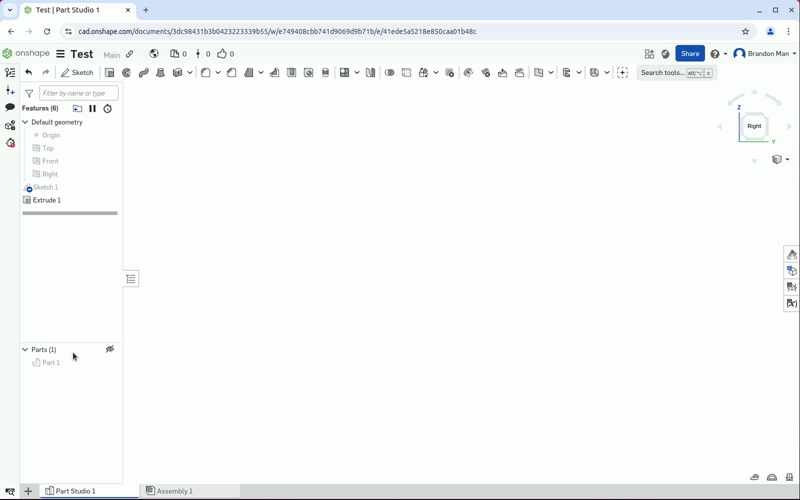
key(shift+y)
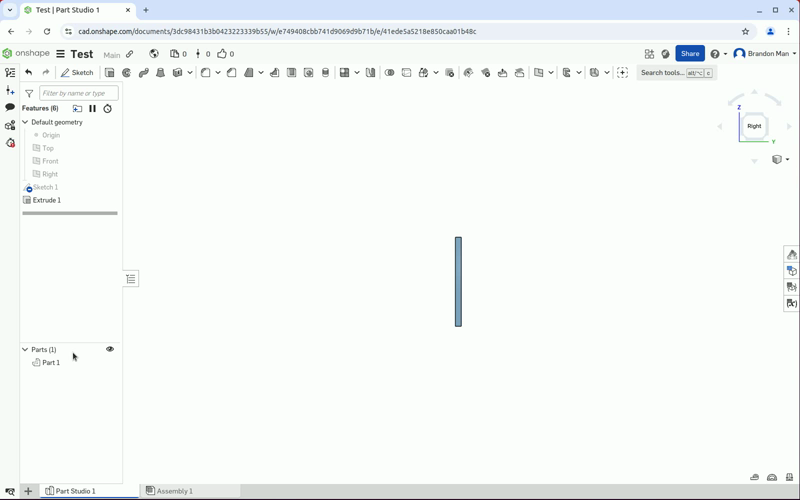
mouse_move(541, 75)
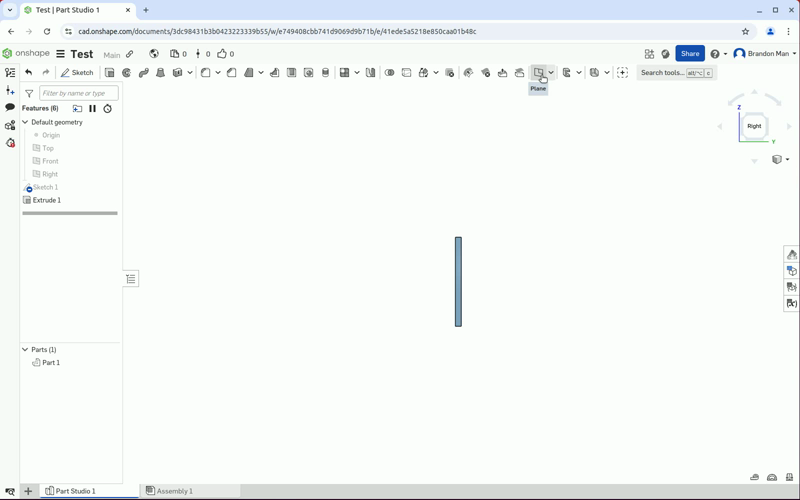
click(541, 75)
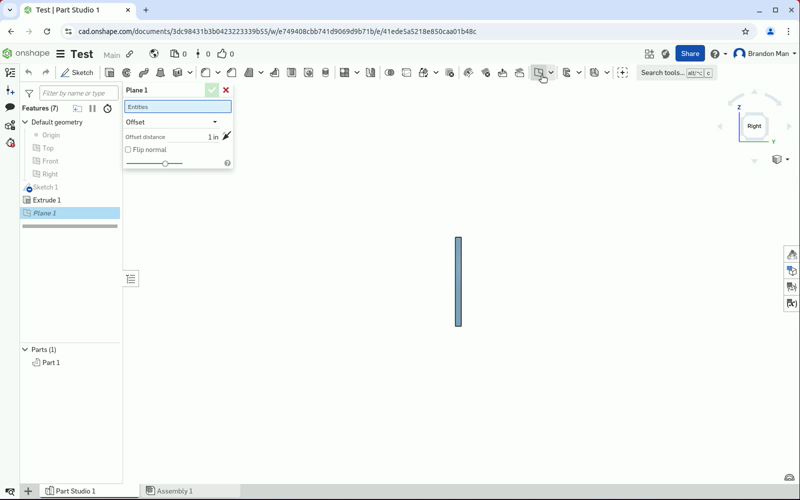
mouse_move(73, 176)
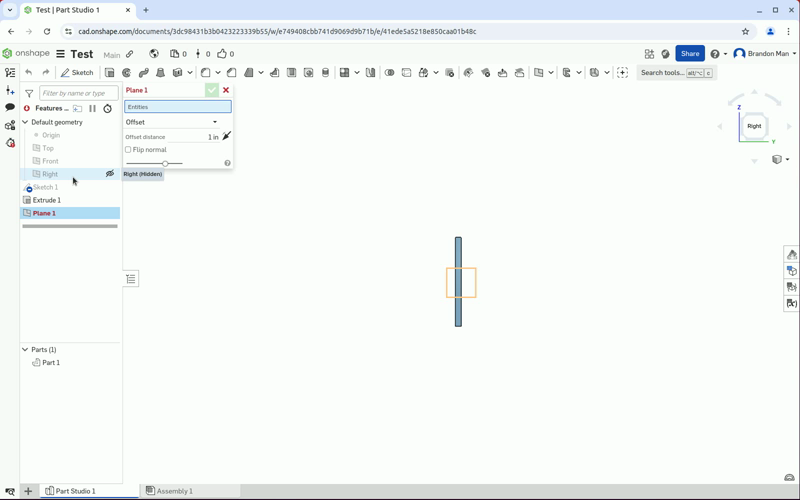
click(73, 176)
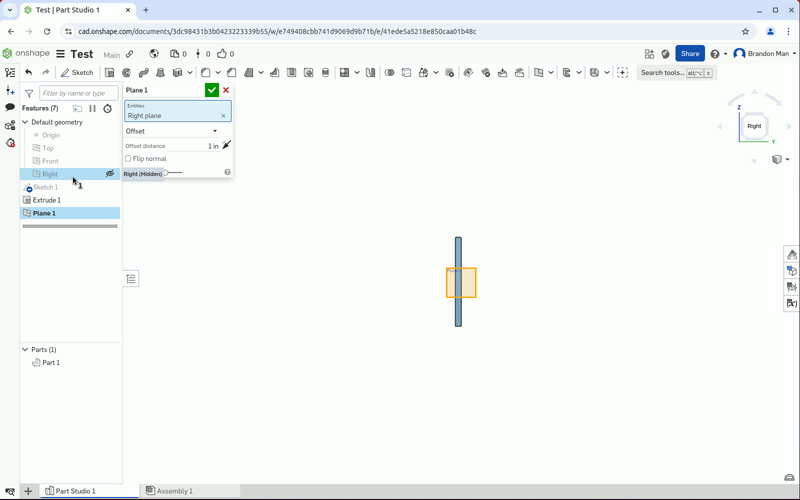
key(tab, 2)
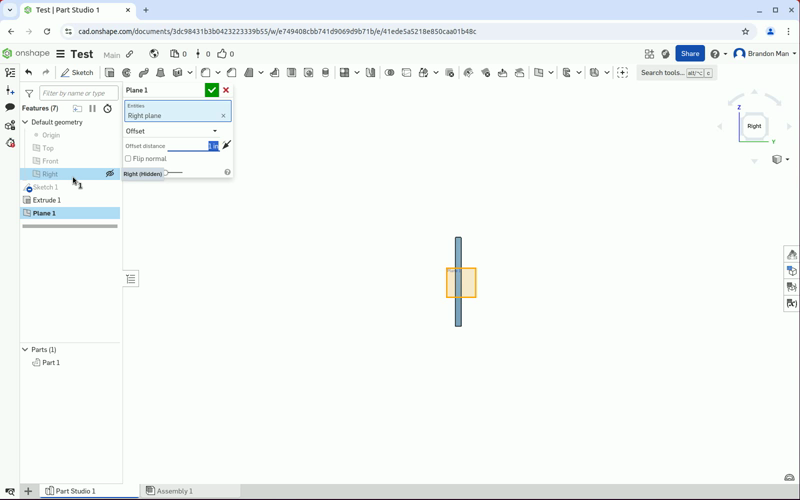
text(3.851)
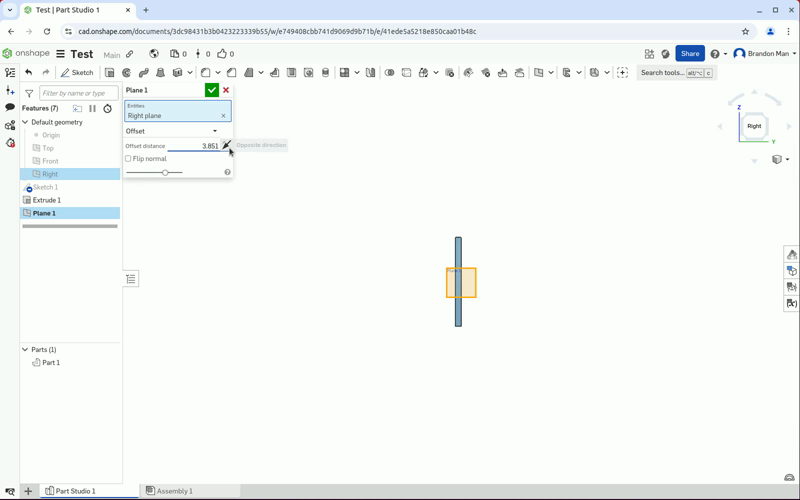
mouse_move(229, 147)
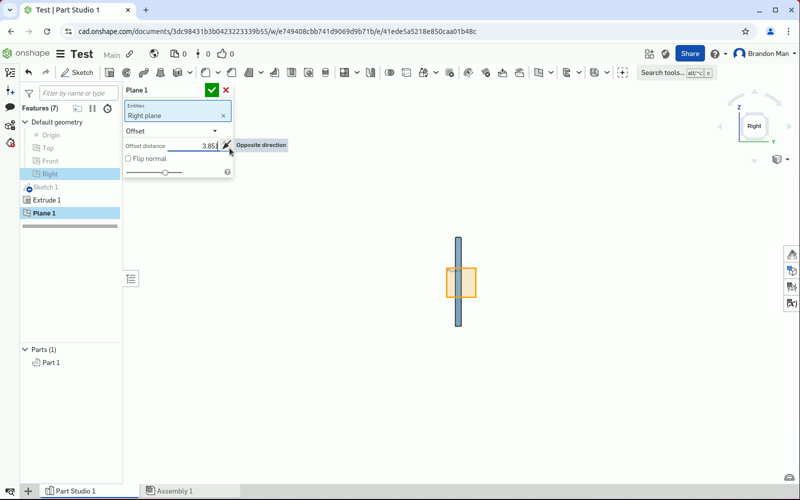
click(229, 147)
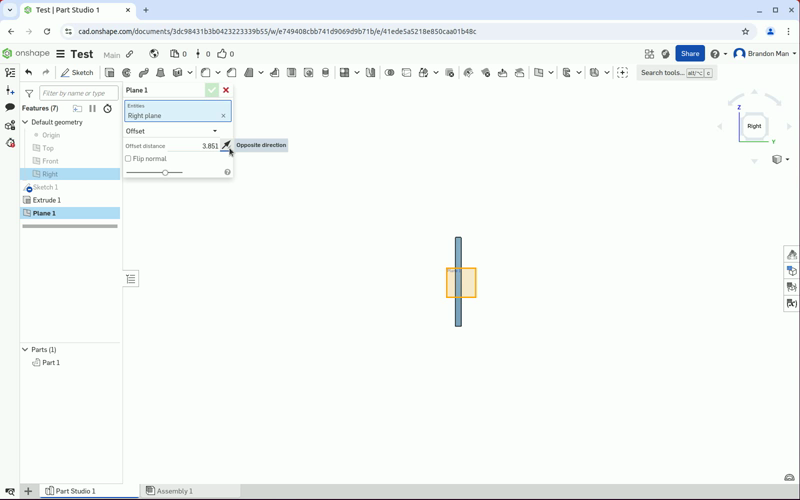
key(enter, 2)
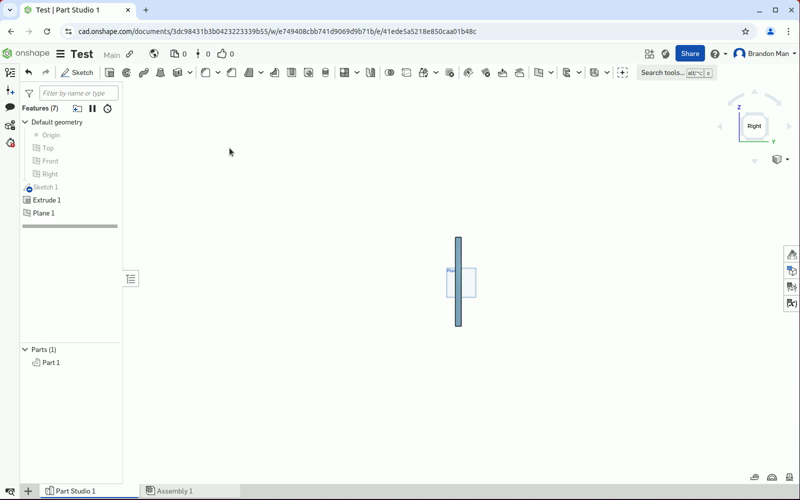
key(shift+s)
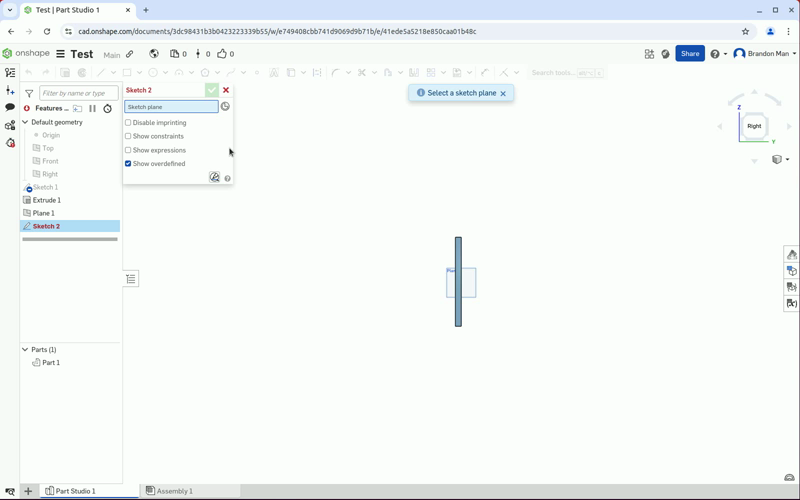
mouse_move(73, 215)
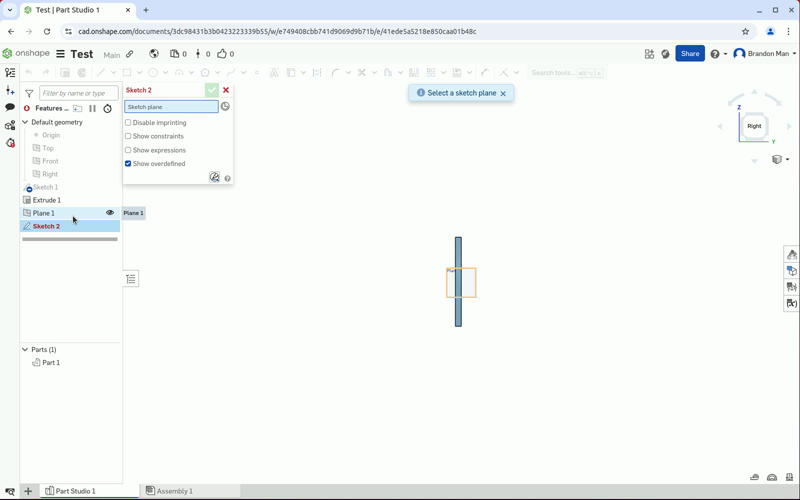
click(73, 215)
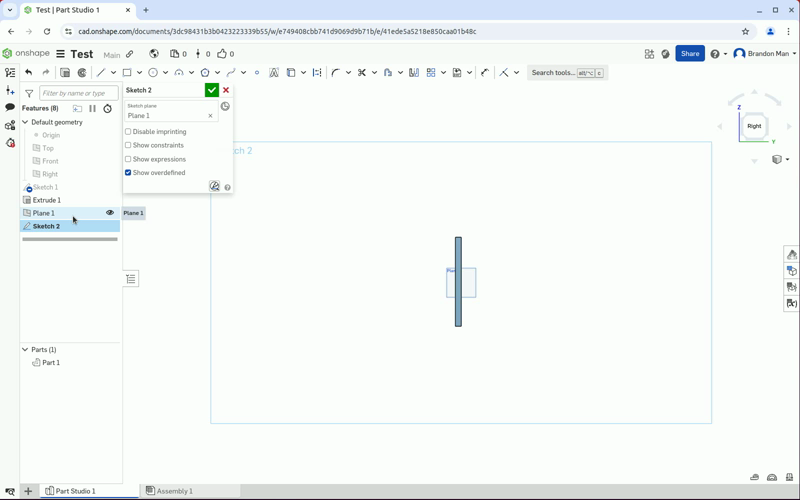
mouse_move(73, 352)
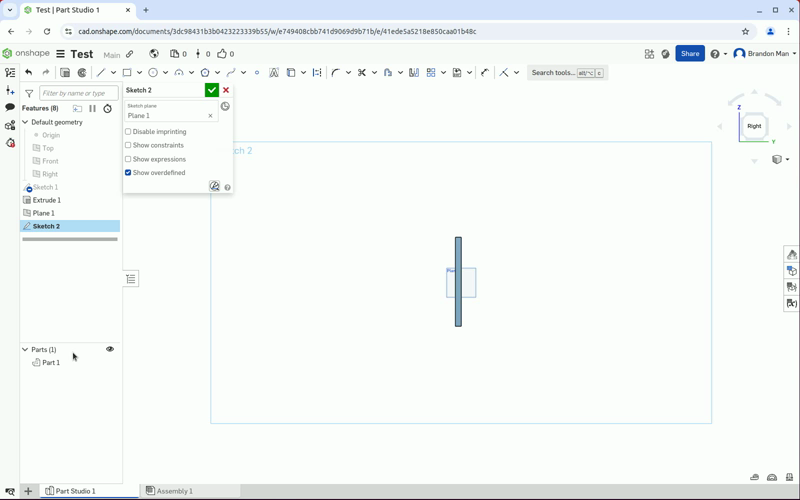
key(y)
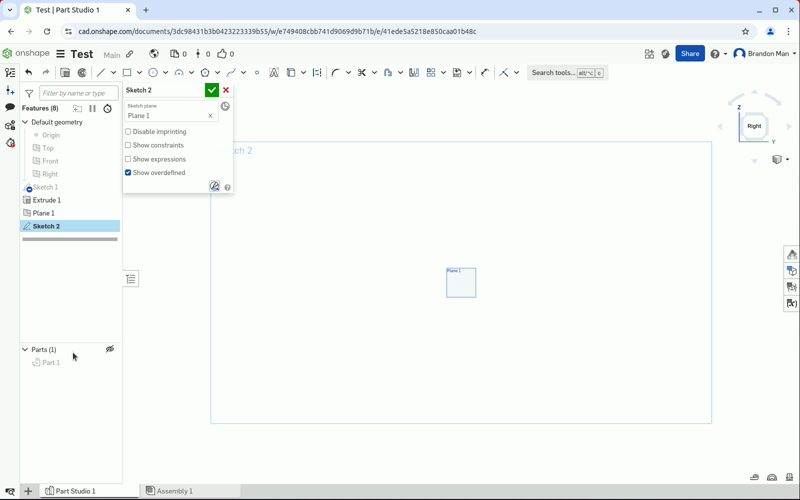
key(l)
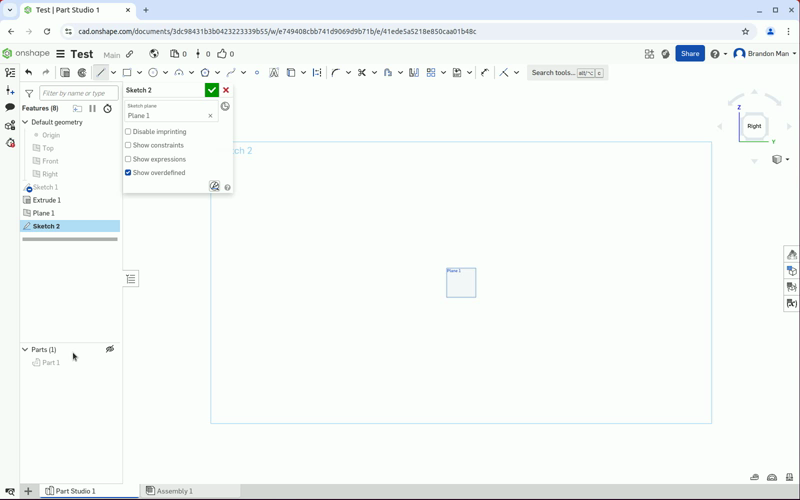
key_down(shift)
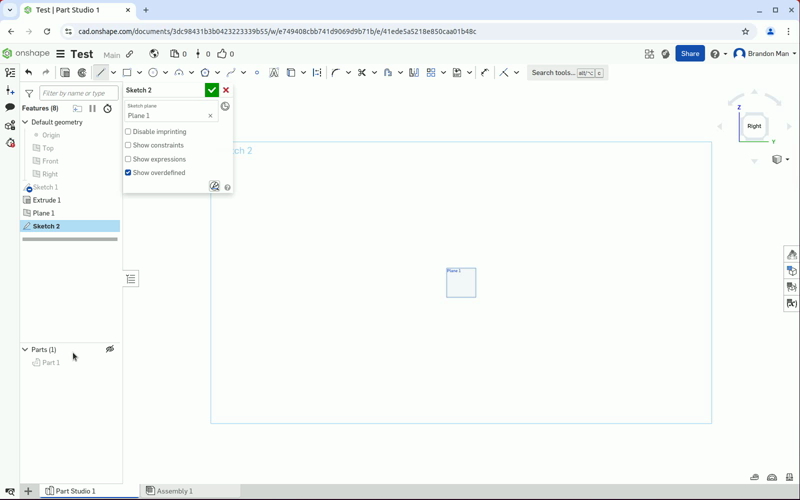
mouse_move(454, 303)
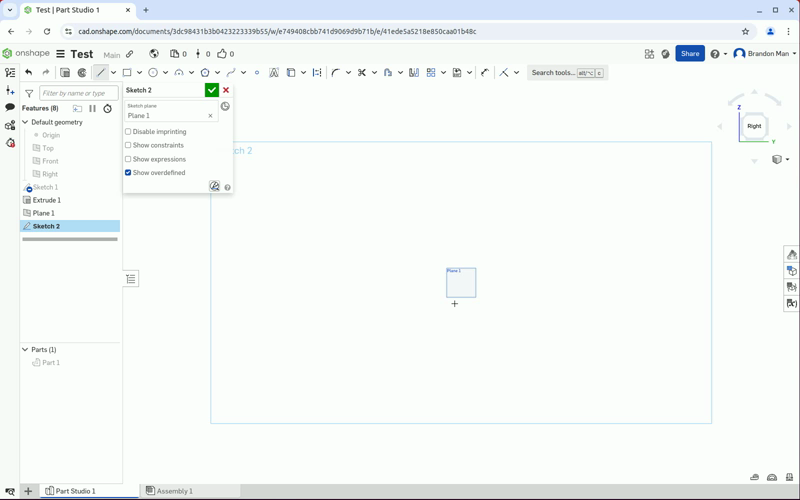
click(454, 303)
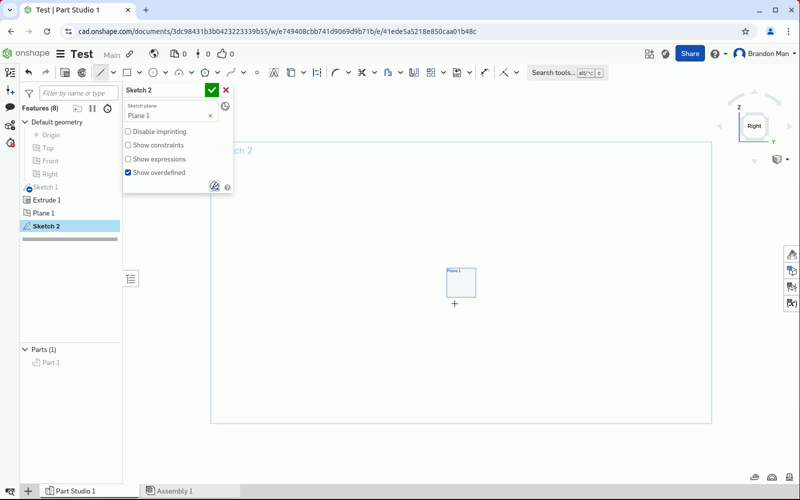
key_up(shift)
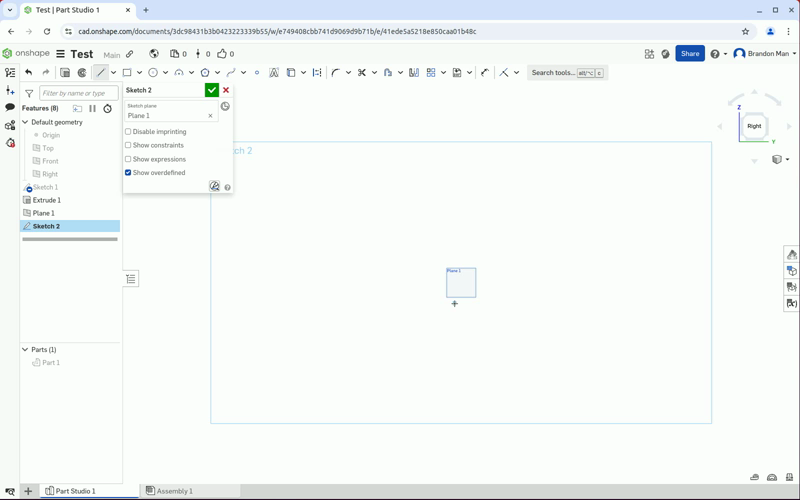
key_down(shift)
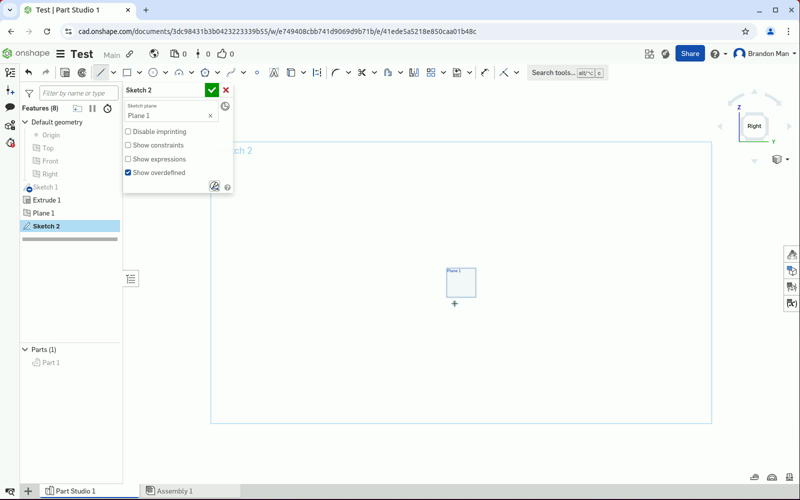
mouse_move(484, 303)
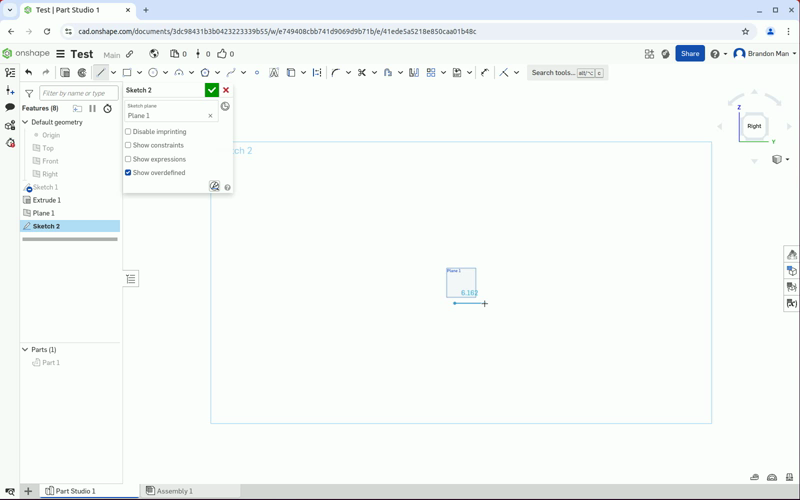
mouse_move(460, 303)
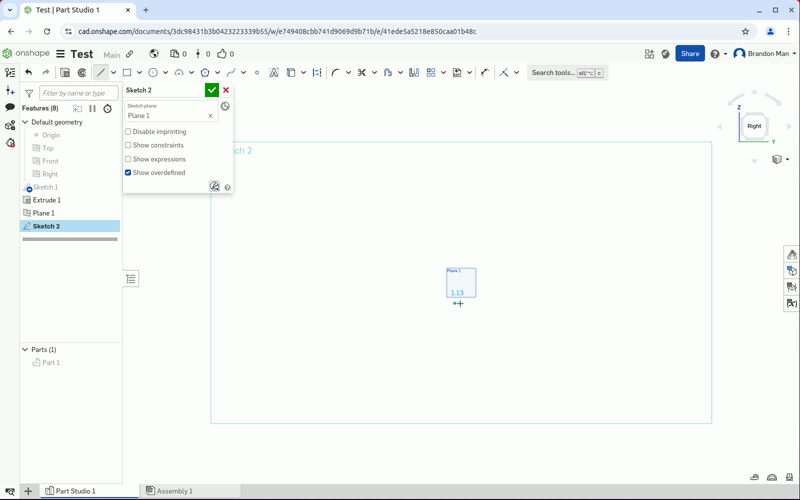
scroll(6)
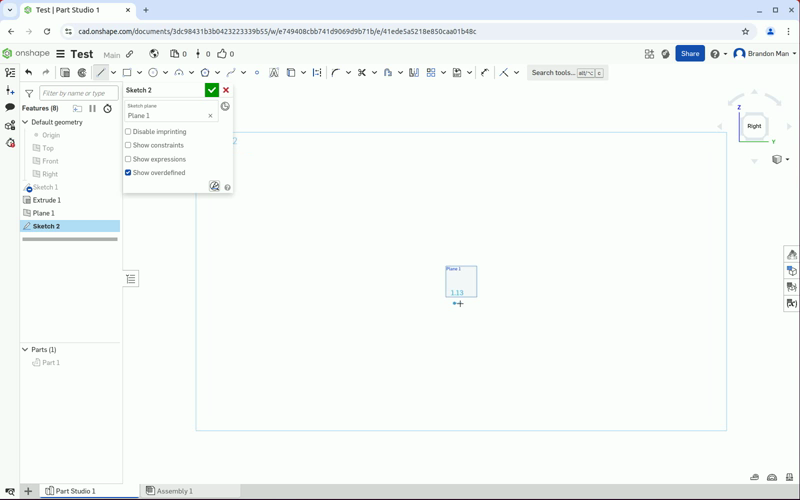
scroll(6)
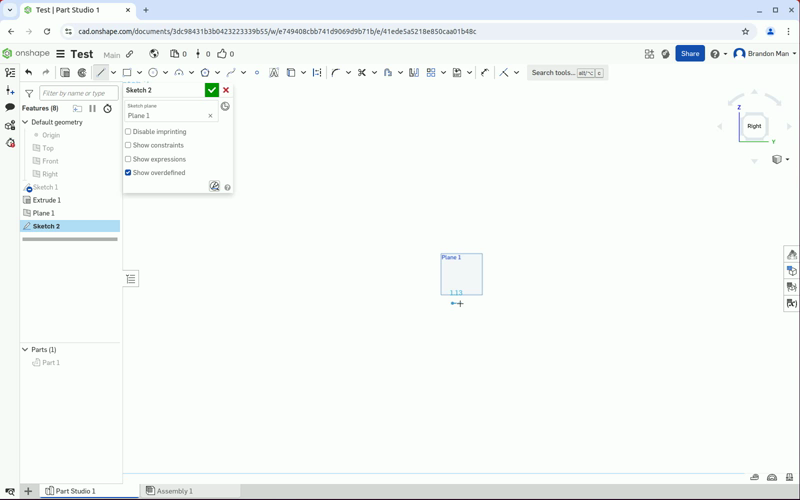
scroll(6)
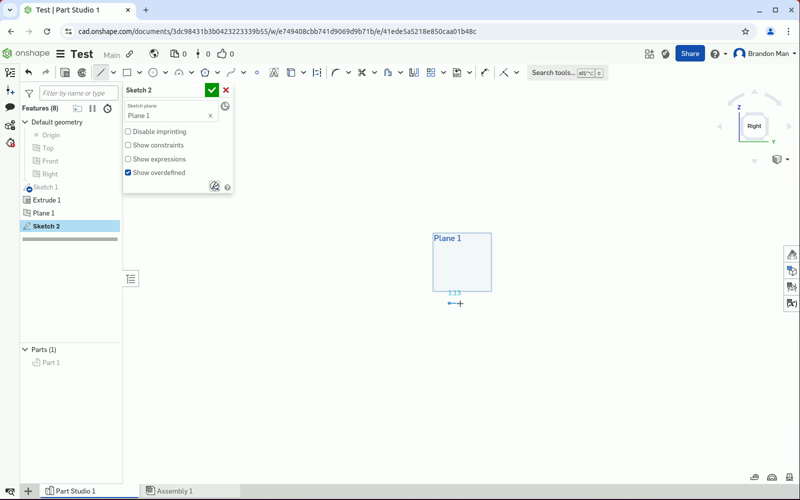
scroll(6)
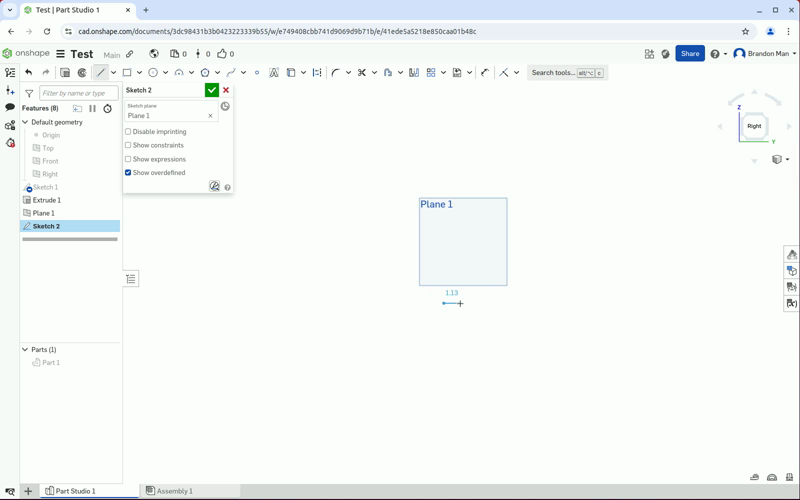
scroll(6)
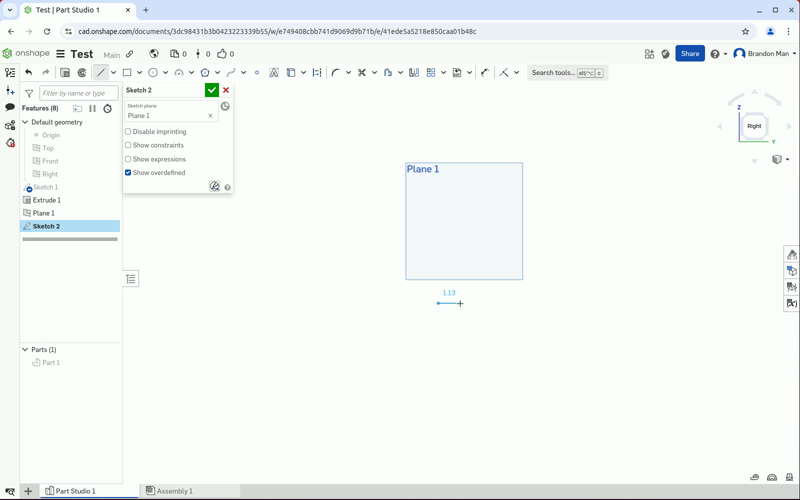
scroll(6)
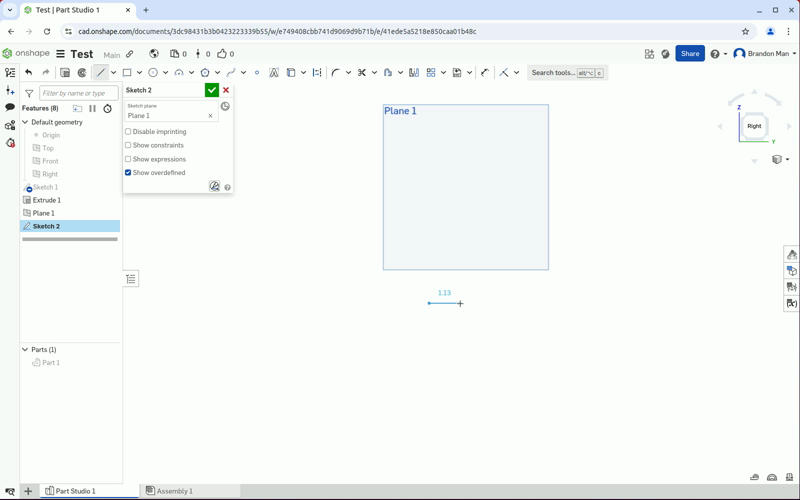
scroll(6)
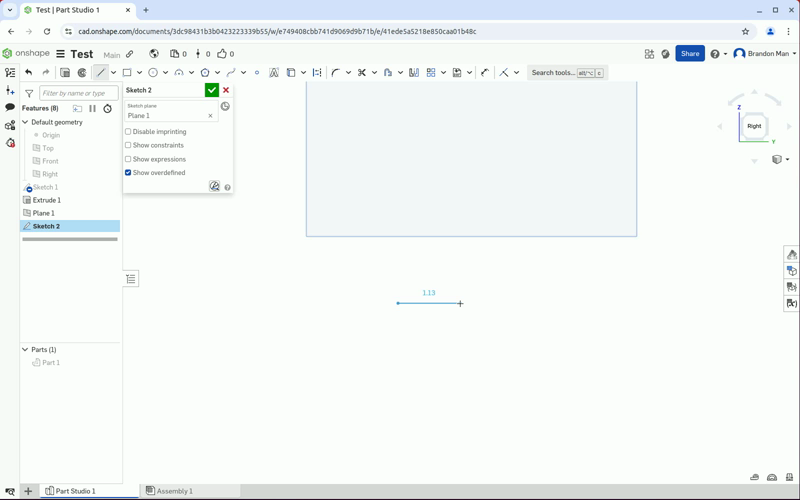
click(460, 303)
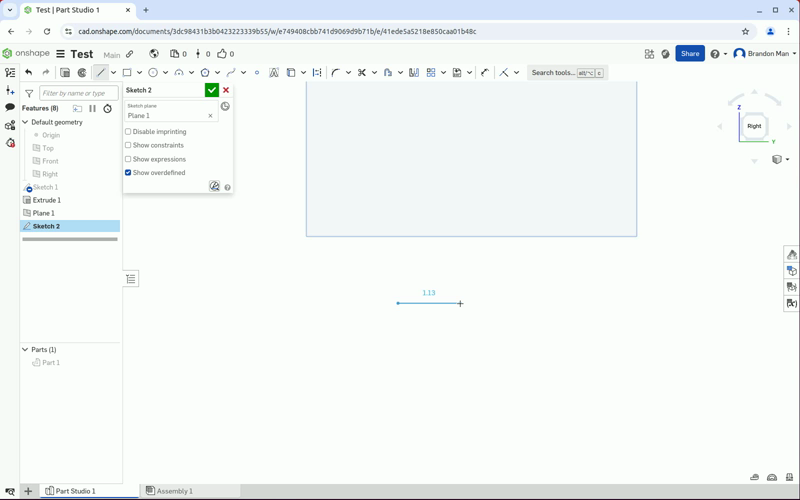
scroll(-6)
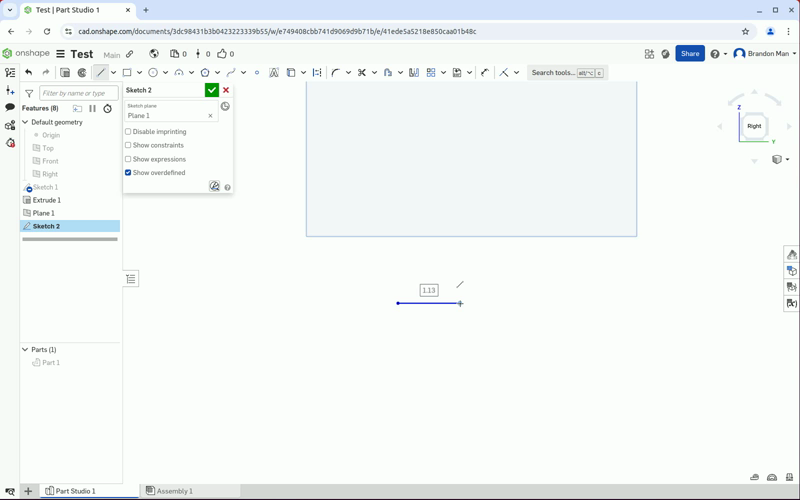
scroll(-6)
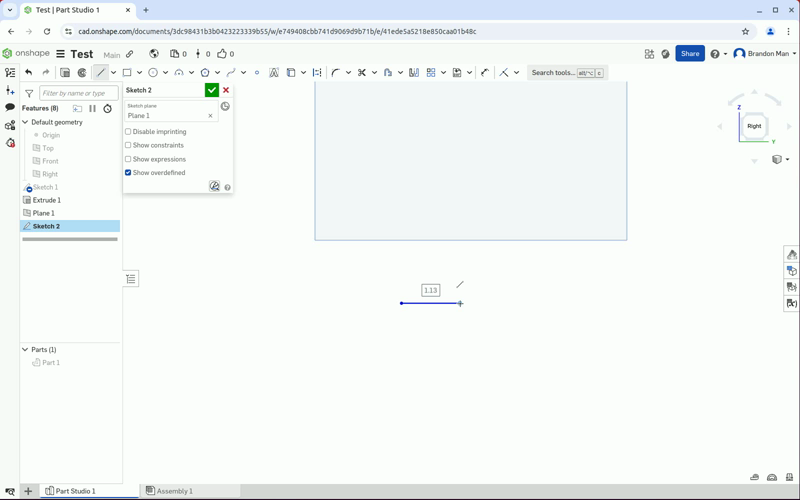
scroll(-6)
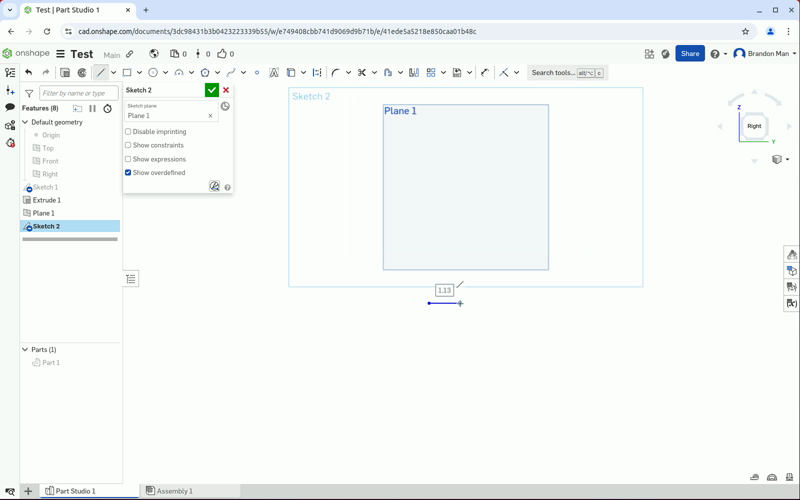
scroll(-6)
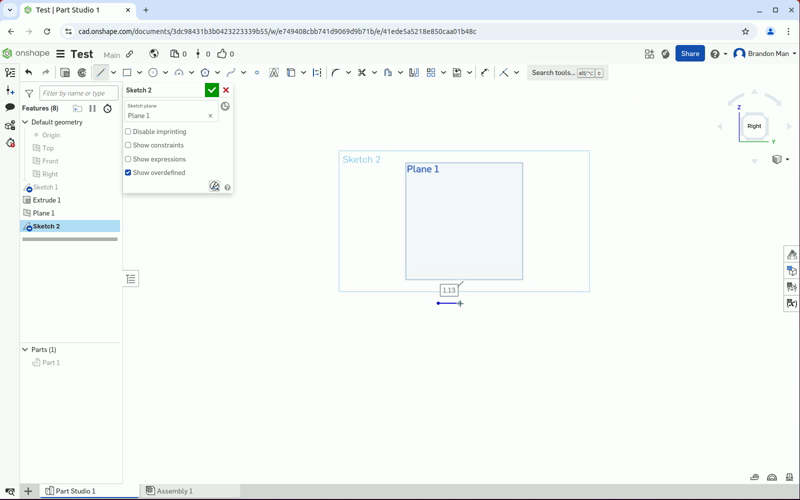
scroll(-6)
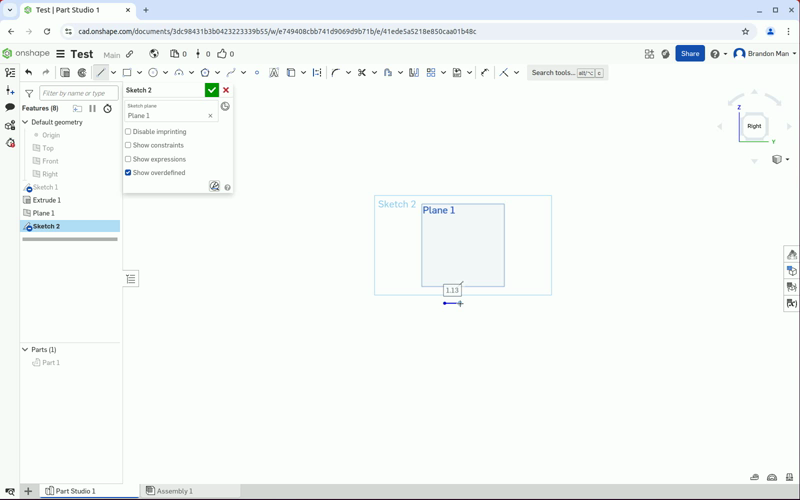
scroll(-6)
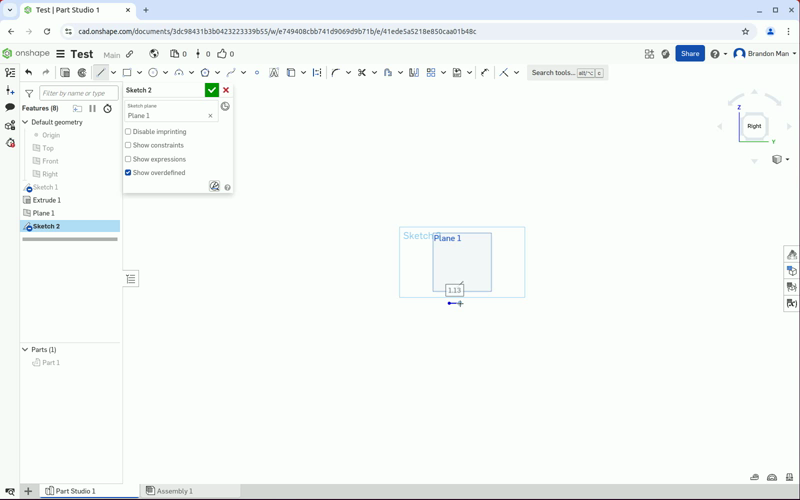
scroll(-6)
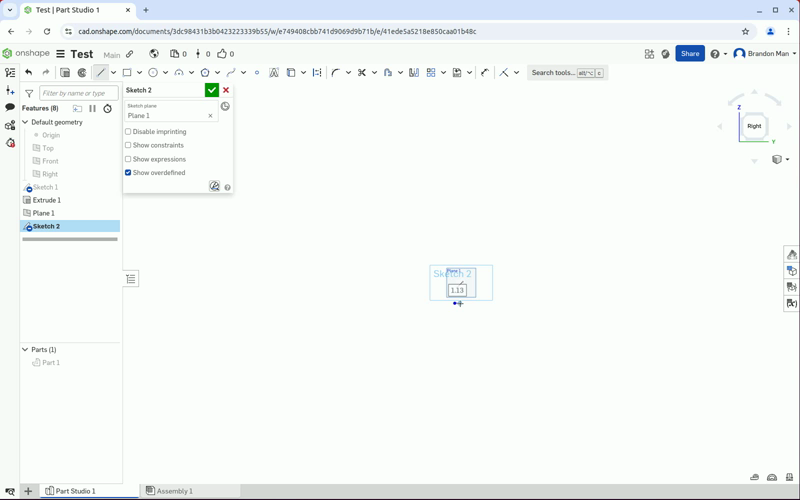
key_up(shift)
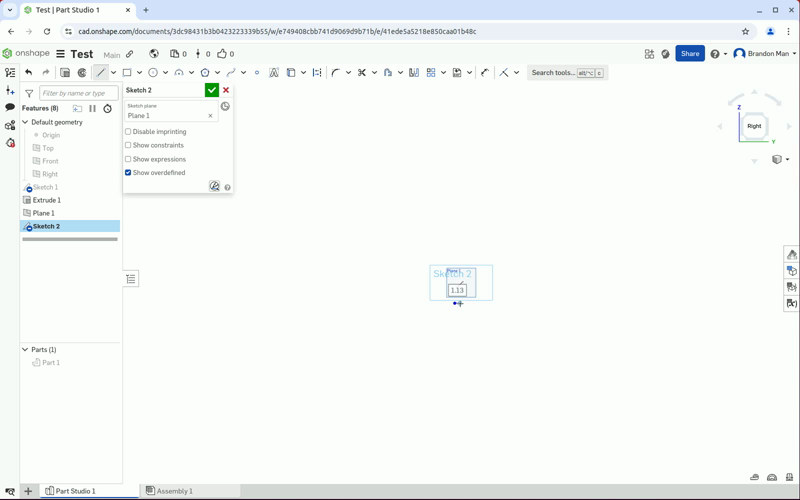
key_down(shift)
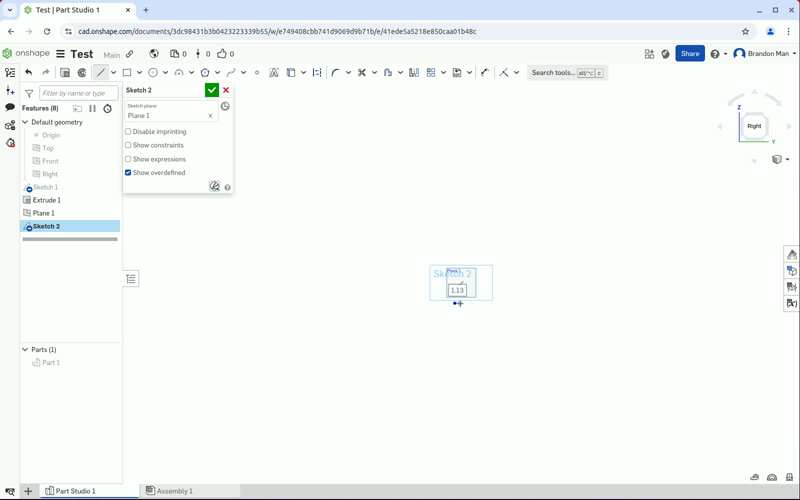
mouse_move(490, 303)
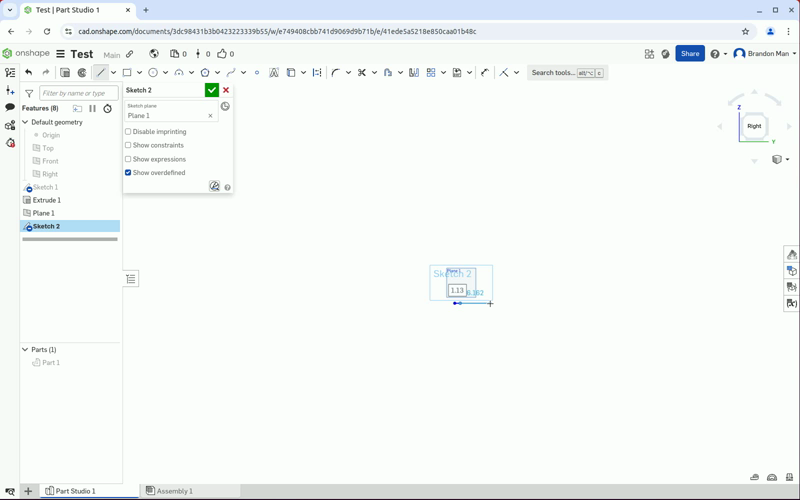
mouse_move(460, 257)
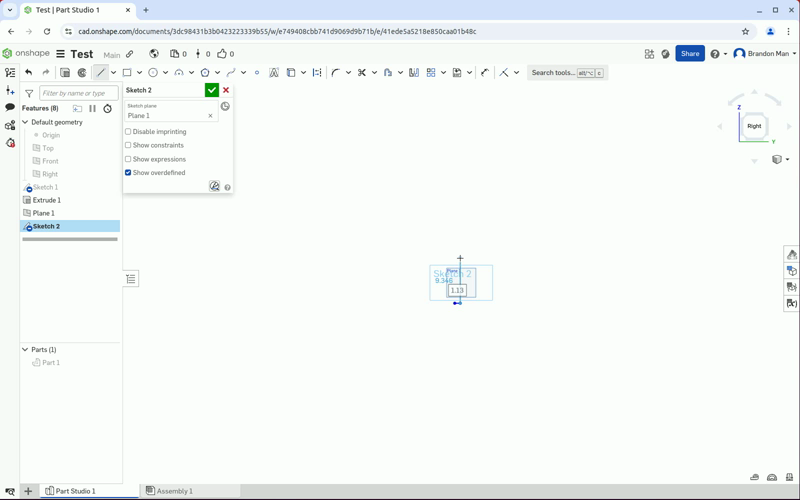
click(460, 257)
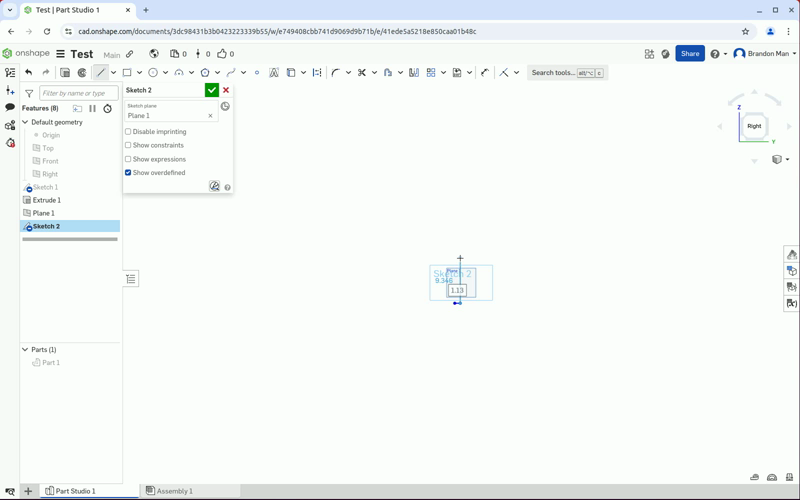
key_up(shift)
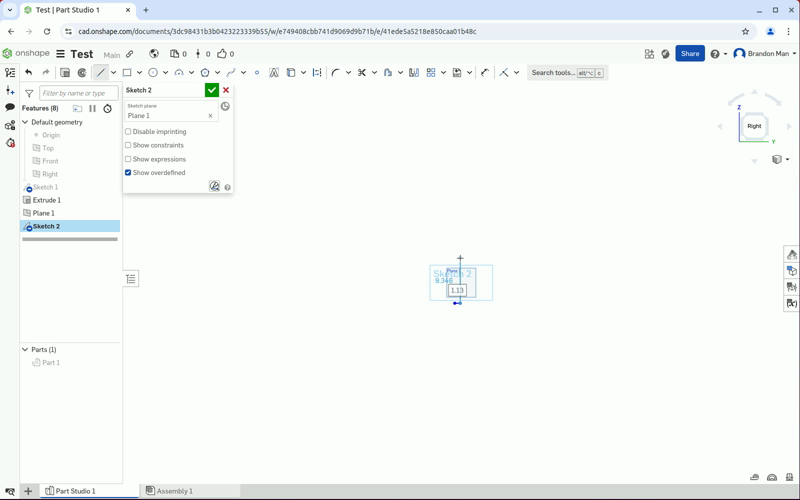
key_down(shift)
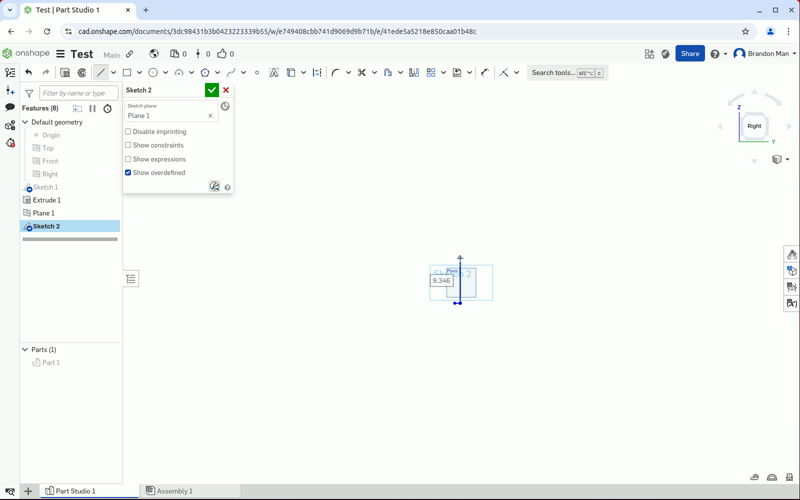
mouse_move(490, 257)
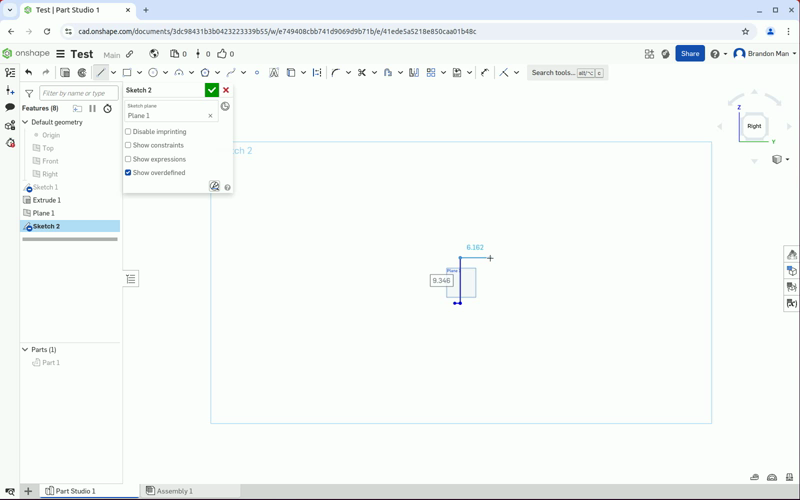
mouse_move(454, 257)
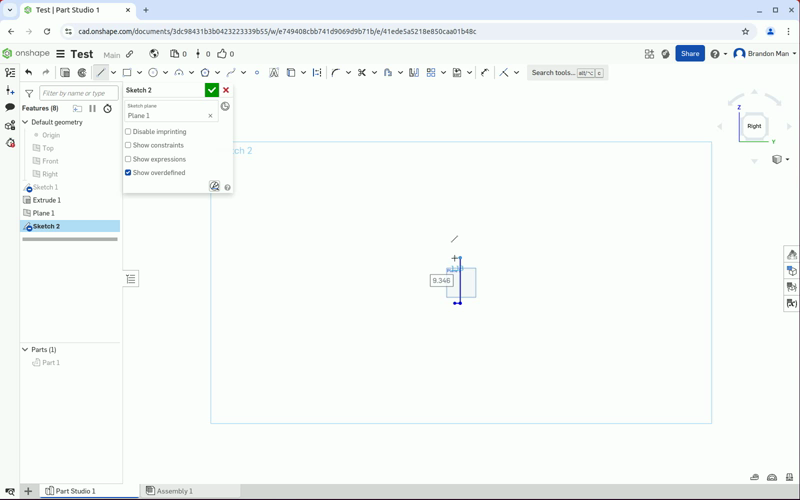
scroll(6)
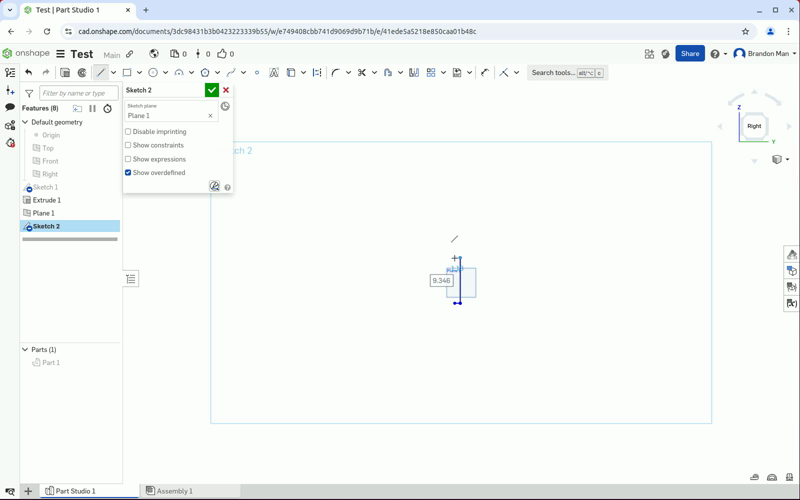
scroll(6)
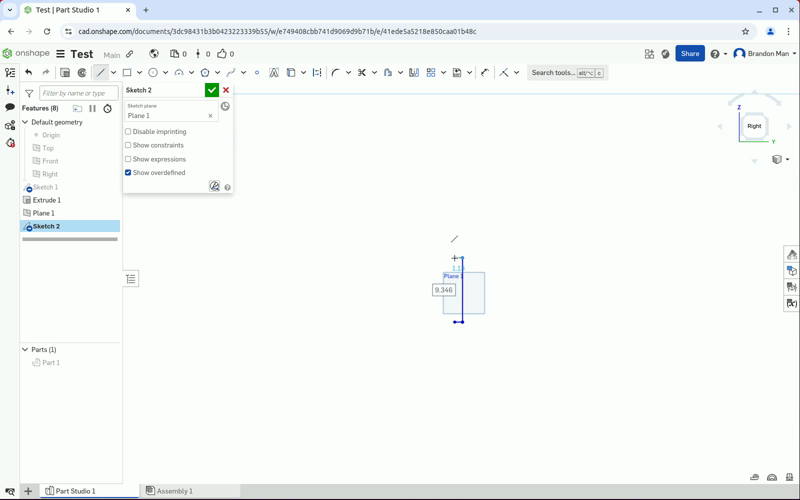
scroll(6)
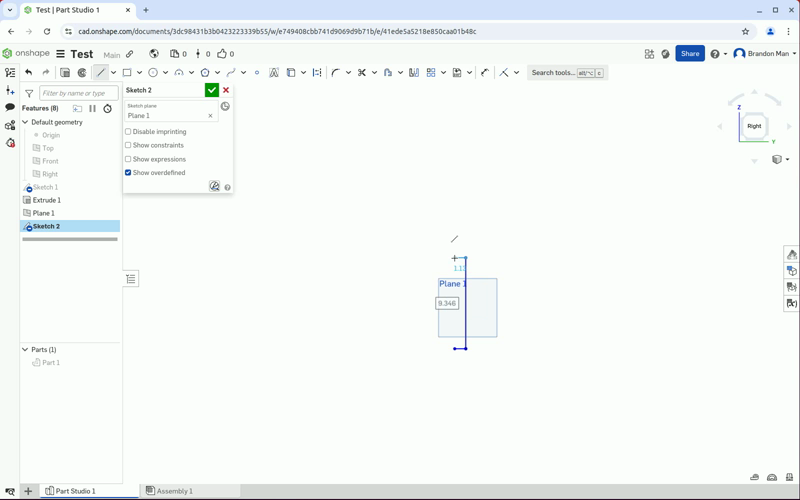
scroll(6)
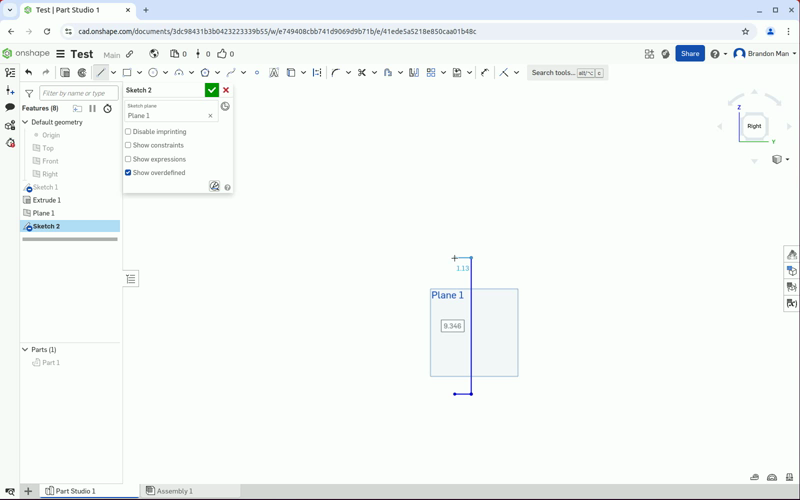
scroll(6)
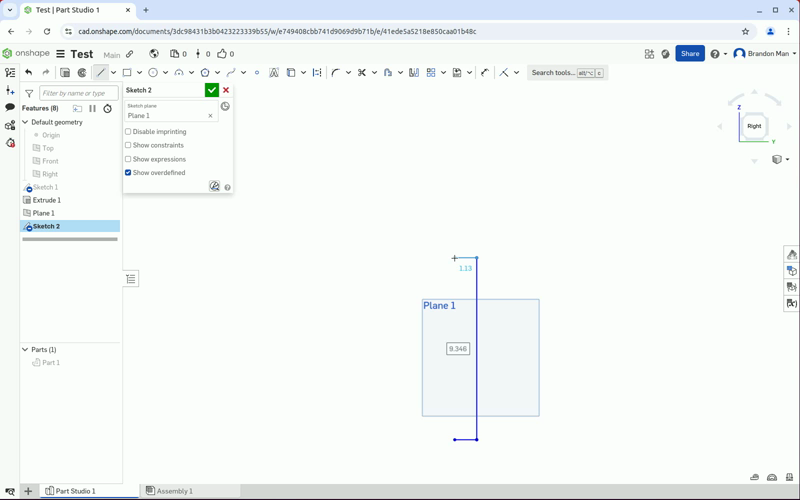
scroll(6)
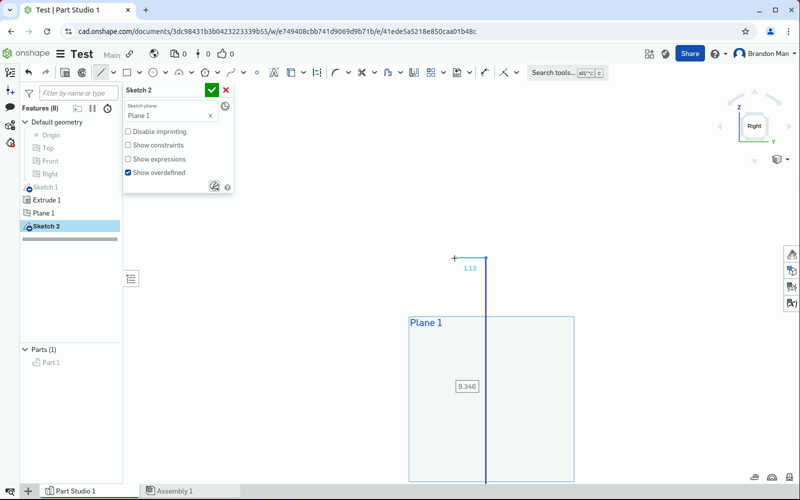
scroll(6)
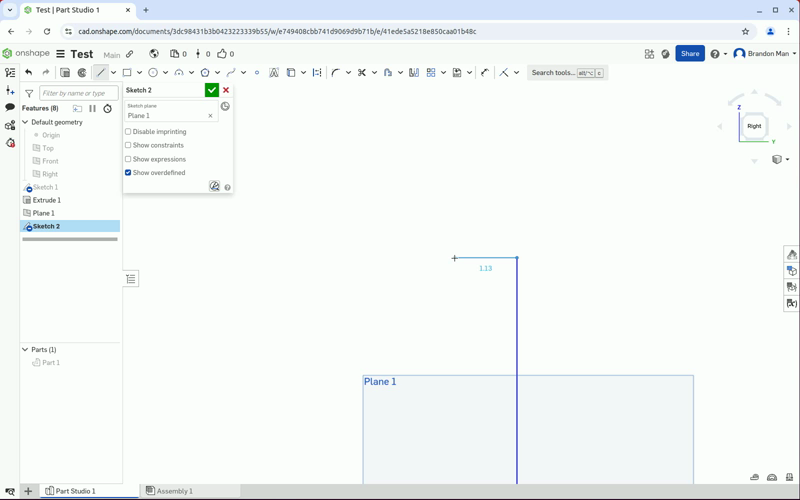
click(454, 257)
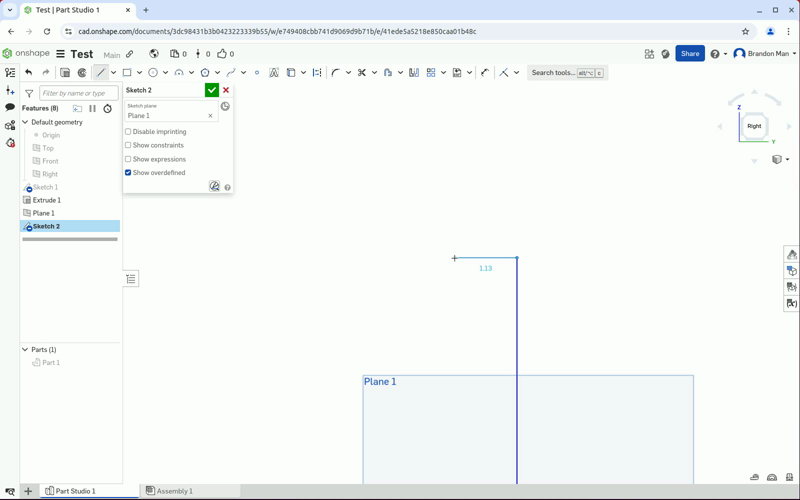
scroll(-6)
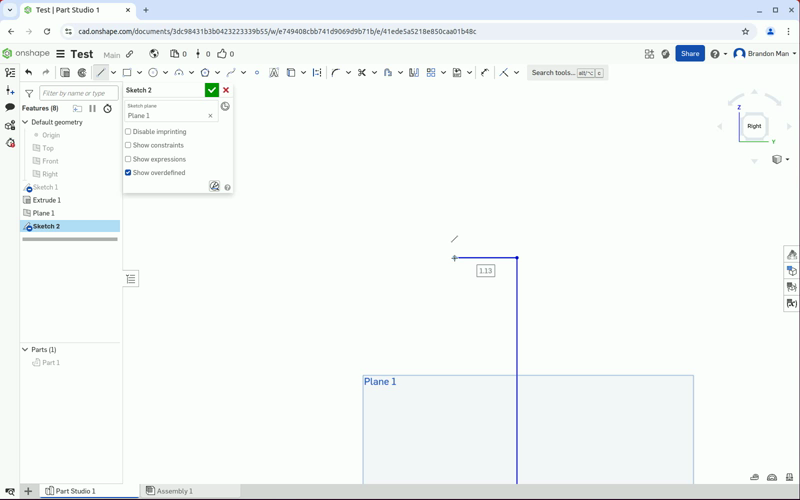
scroll(-6)
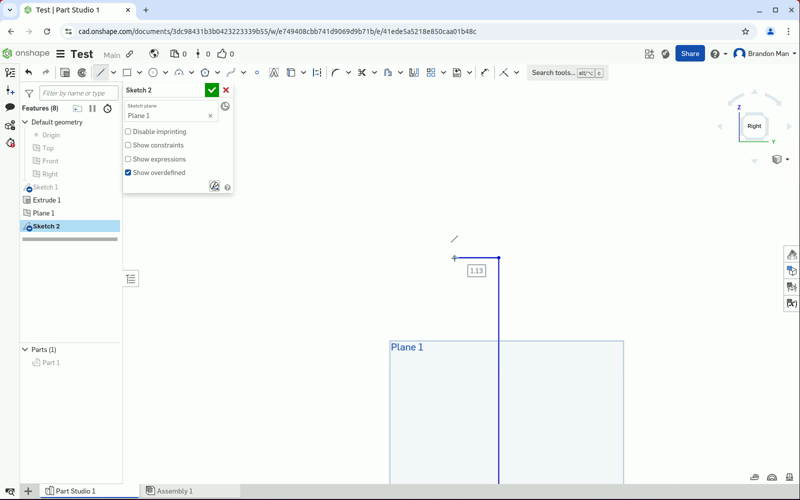
scroll(-6)
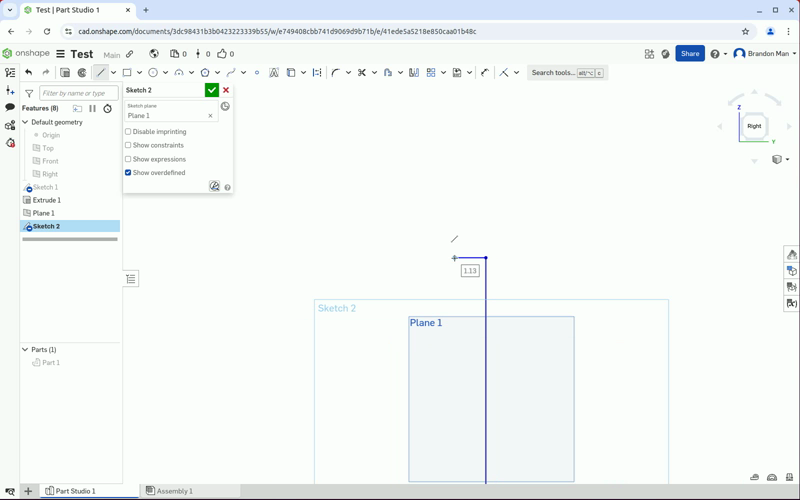
scroll(-6)
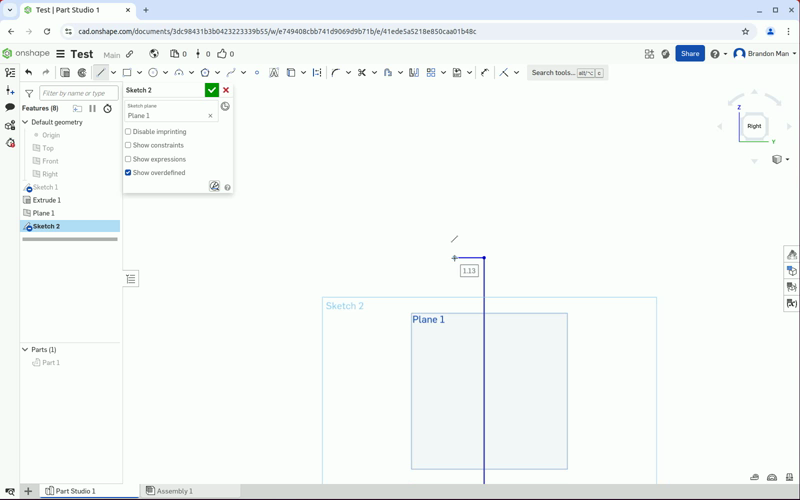
scroll(-6)
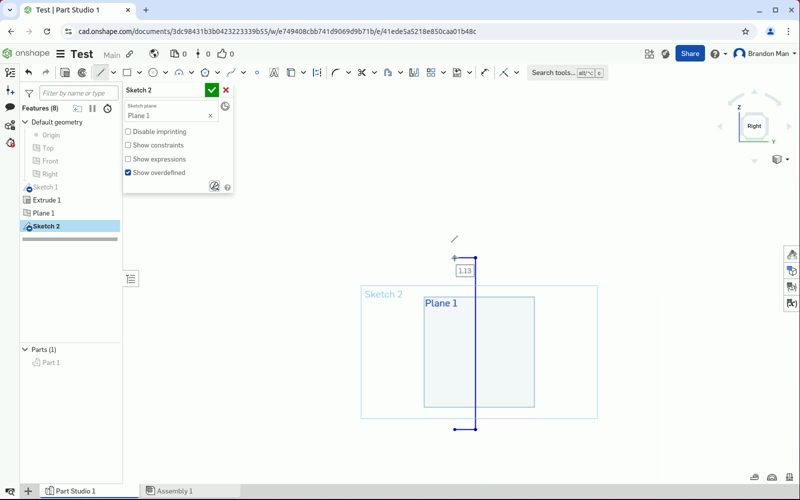
scroll(-6)
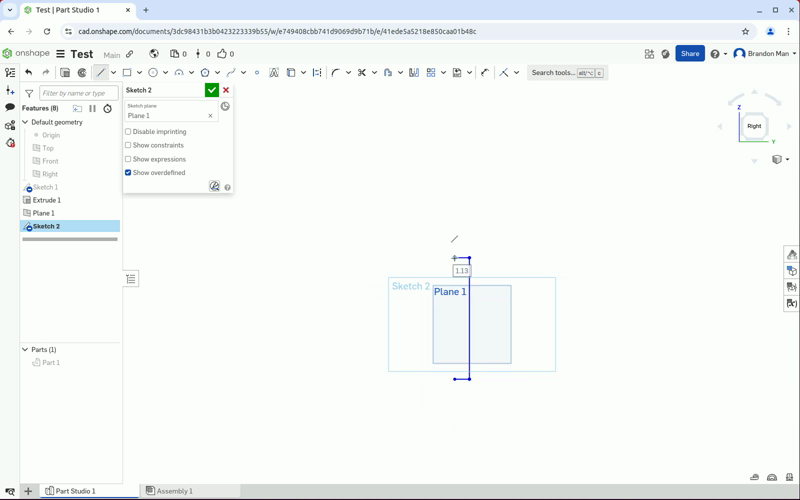
scroll(-6)
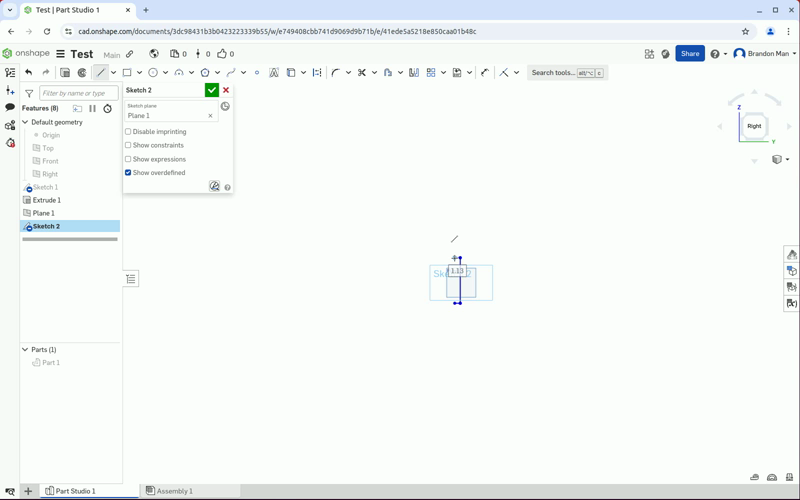
key_up(shift)
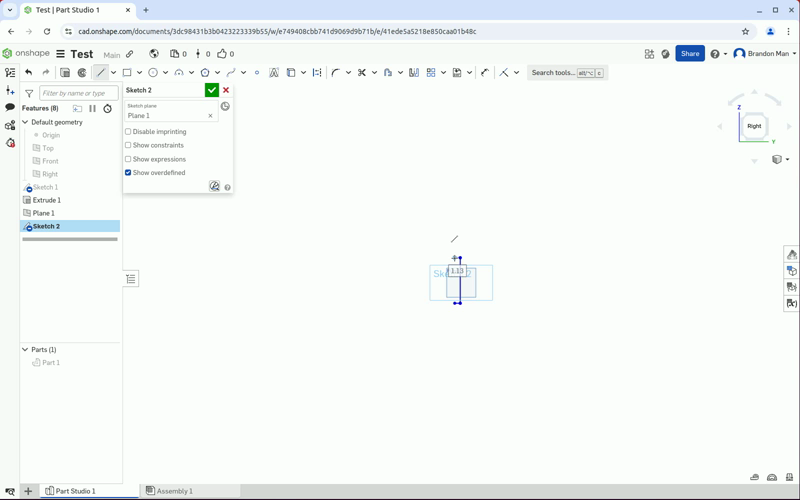
mouse_move(484, 257)
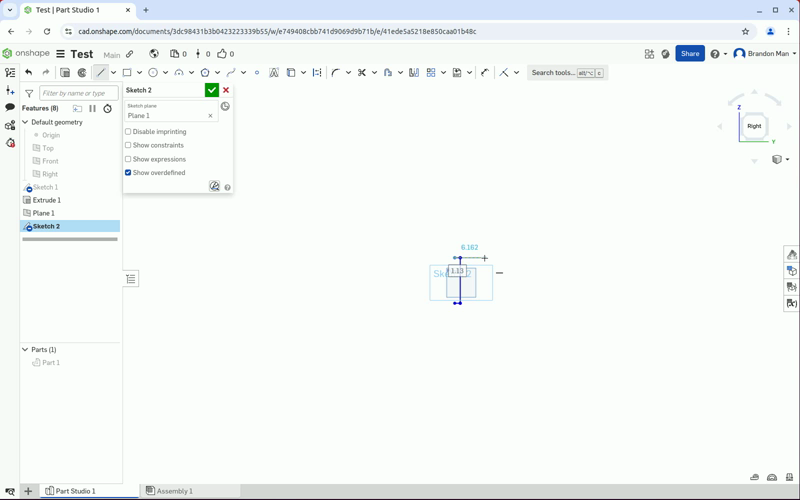
key_down(shift)
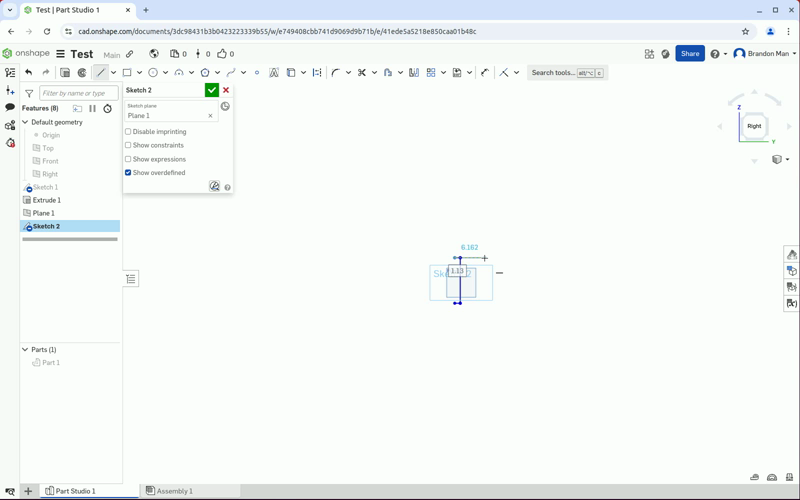
mouse_move(454, 303)
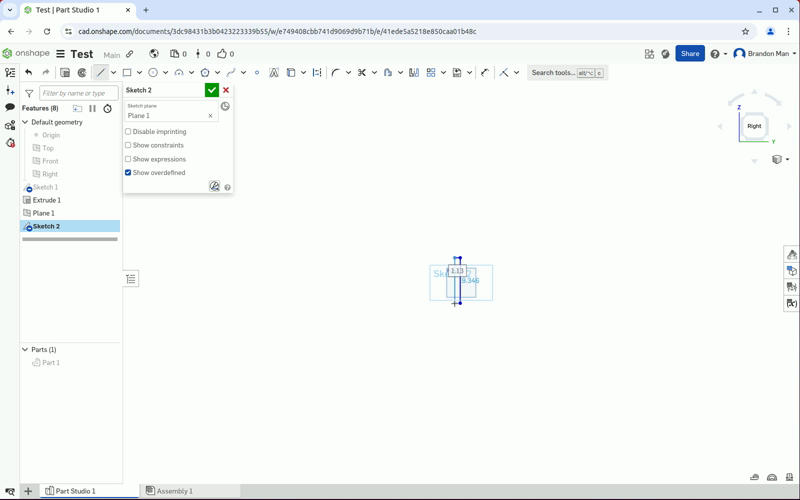
key_up(shift)
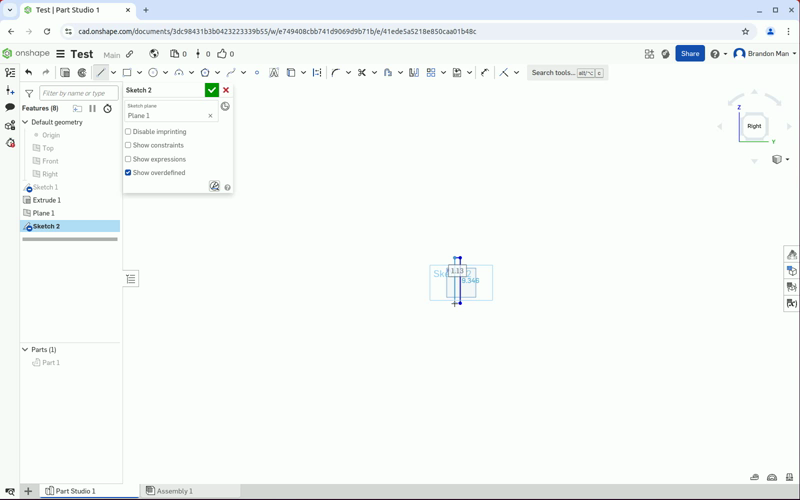
click(454, 303)
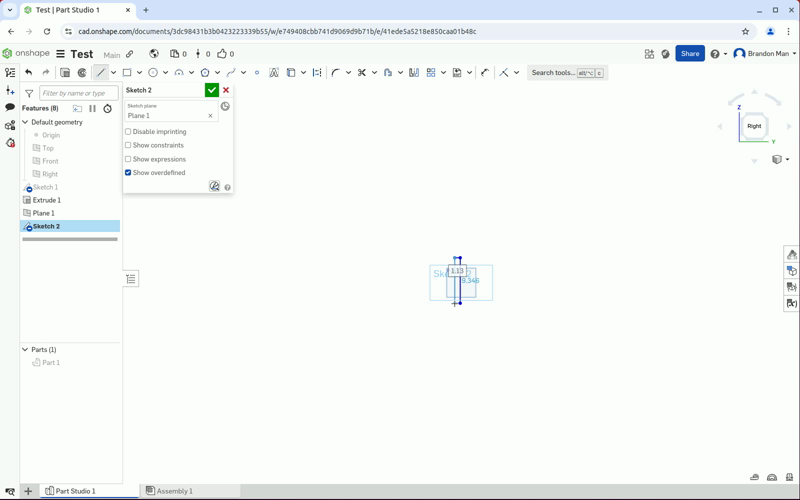
key(esc)
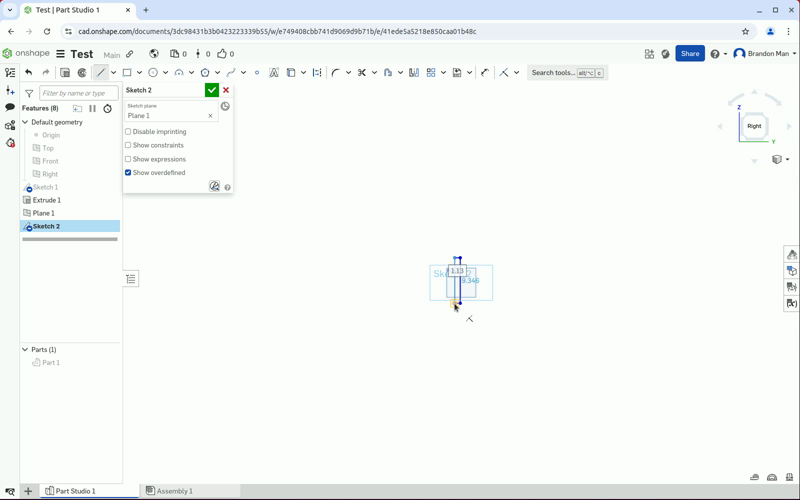
mouse_move(459, 270)
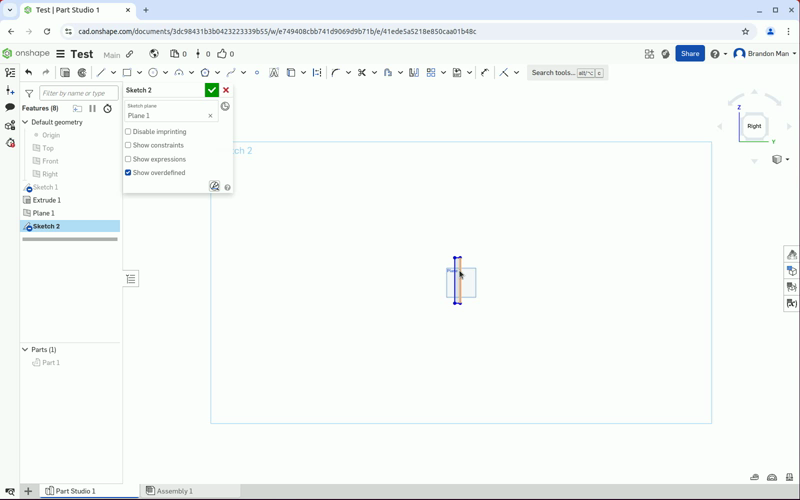
scroll(6)
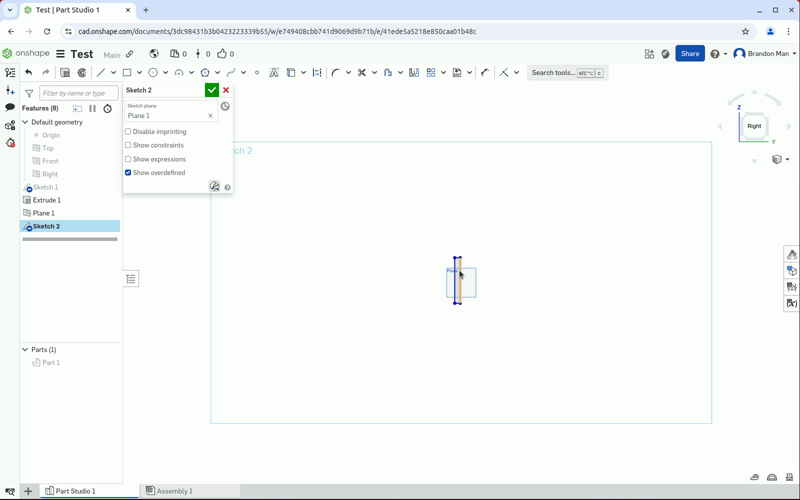
scroll(6)
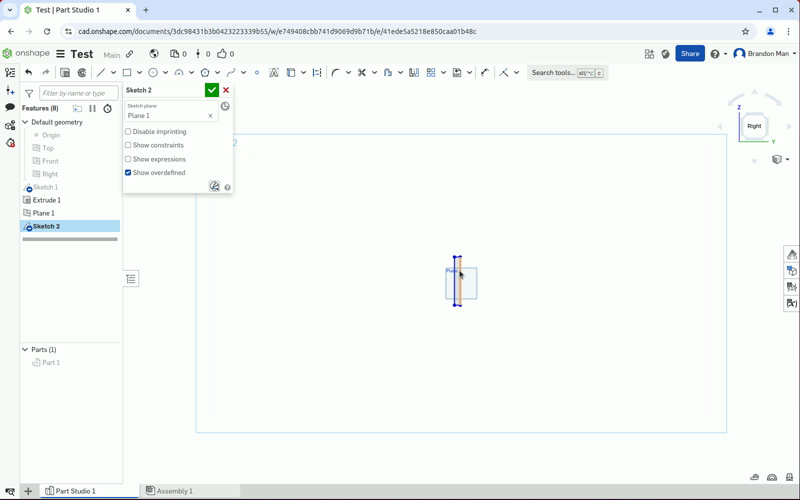
scroll(6)
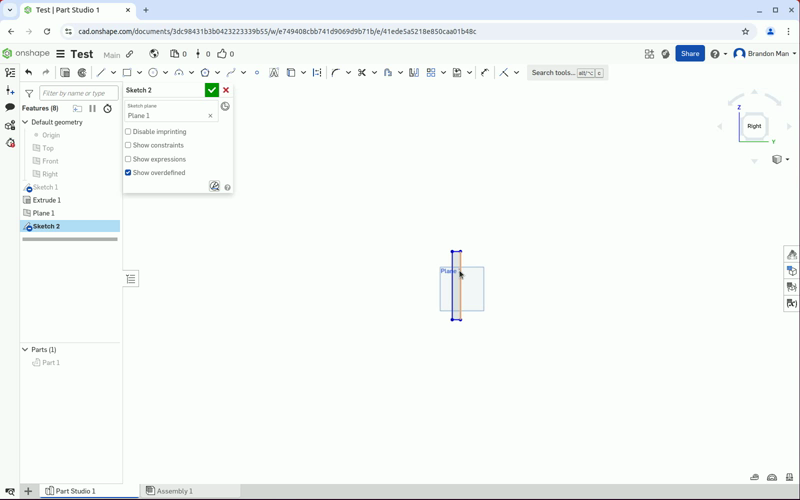
scroll(6)
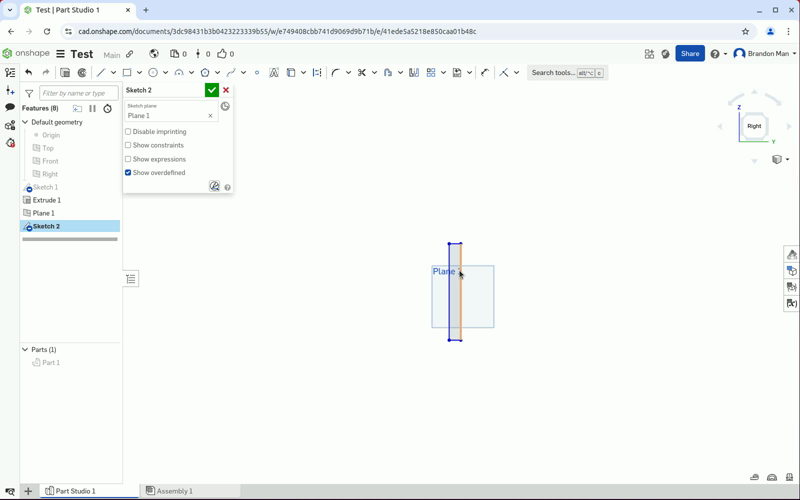
scroll(6)
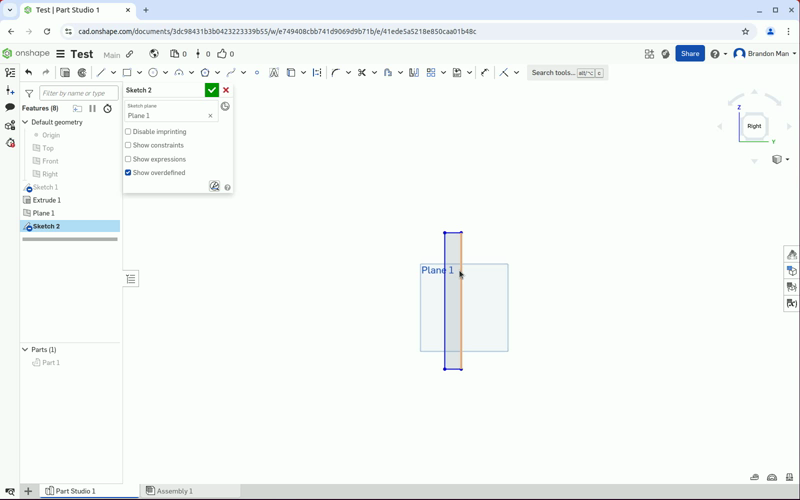
scroll(6)
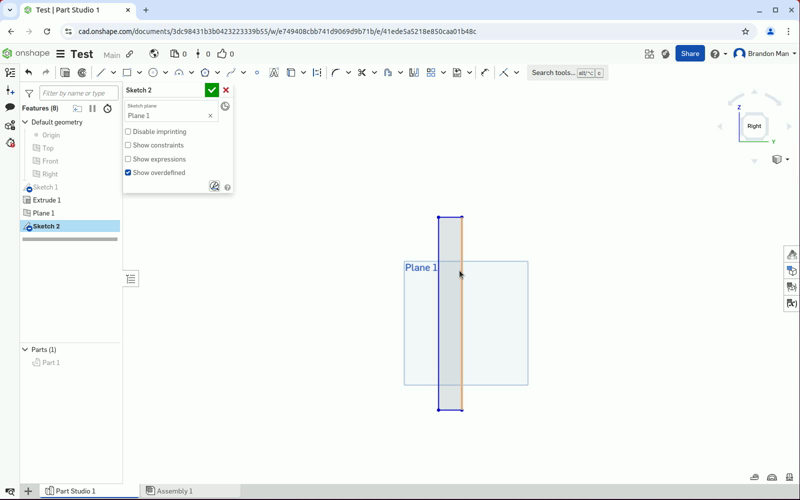
scroll(6)
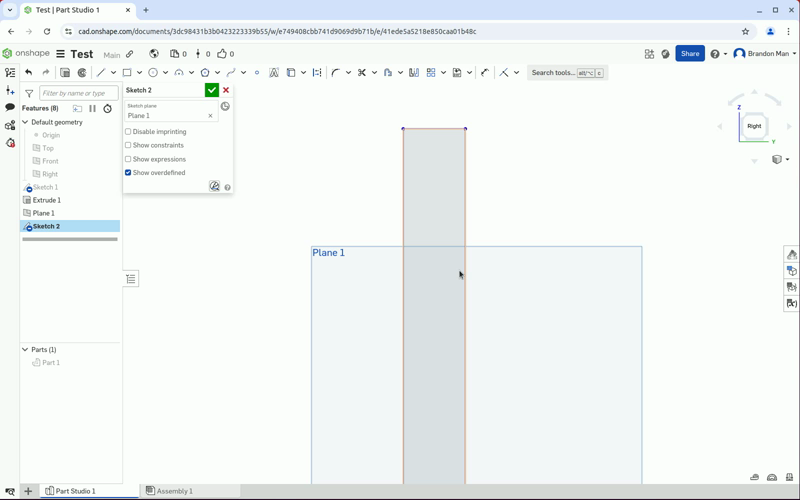
click(459, 270)
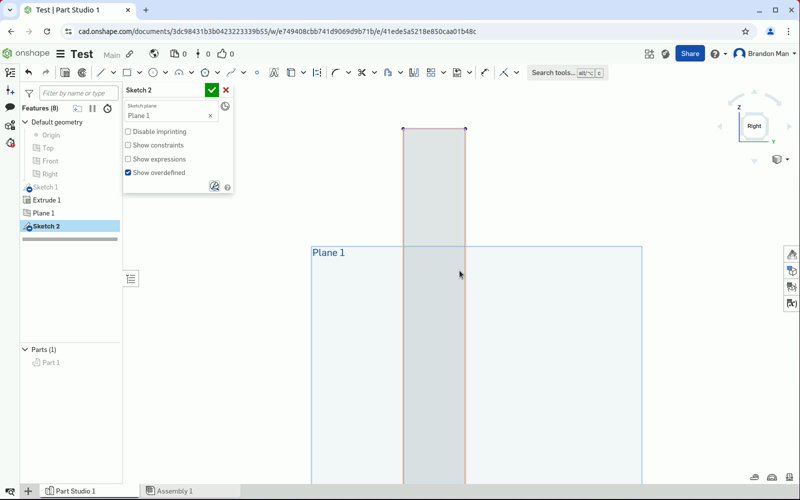
scroll(-6)
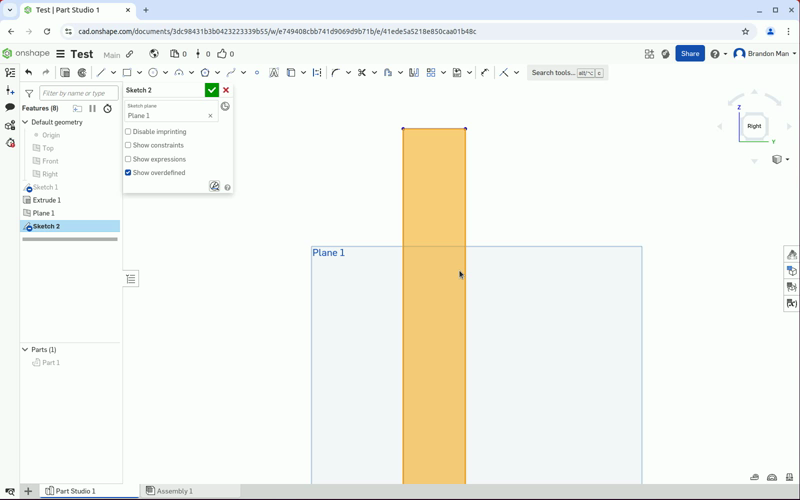
scroll(-6)
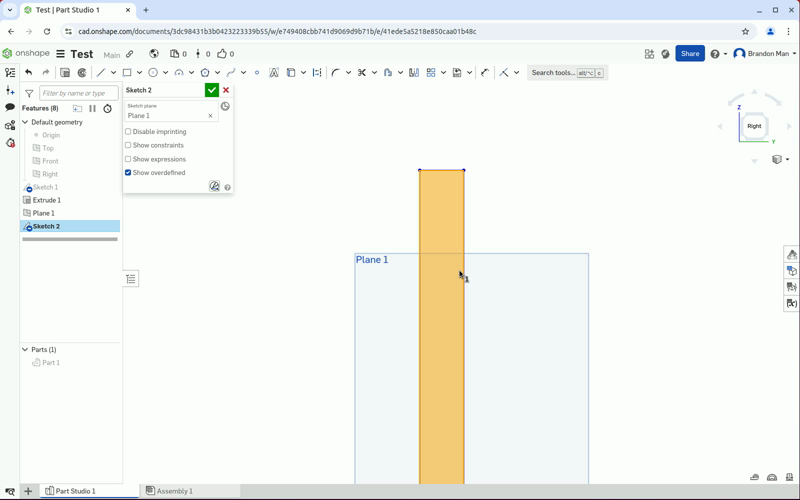
scroll(-6)
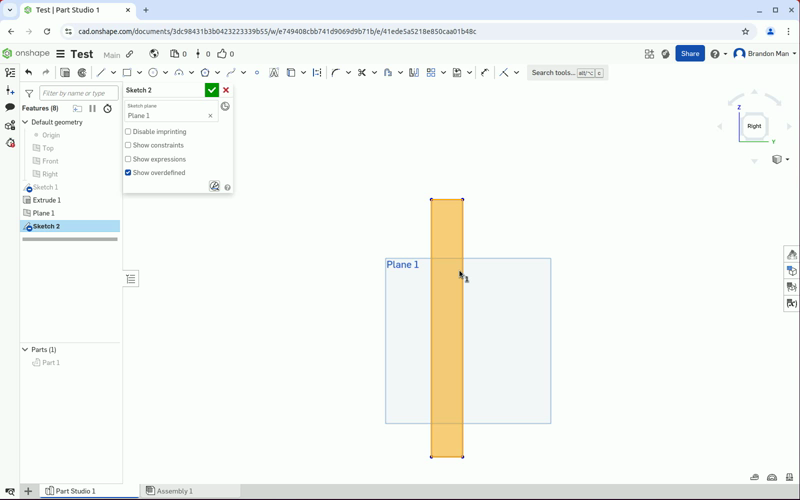
scroll(-6)
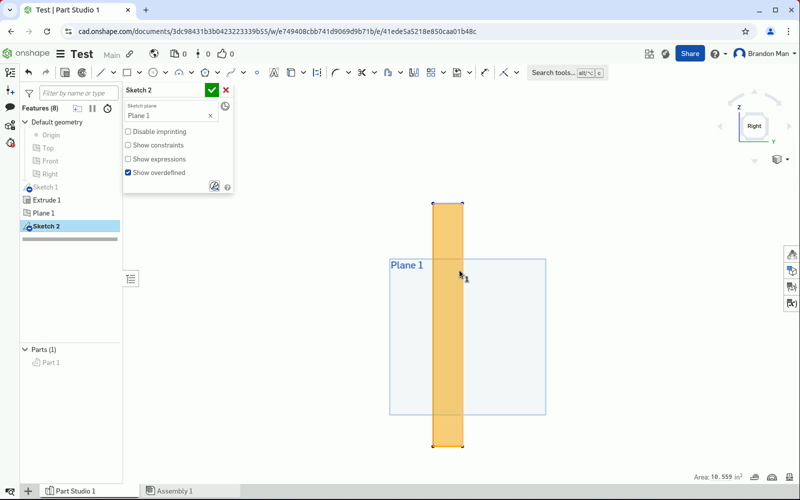
scroll(-6)
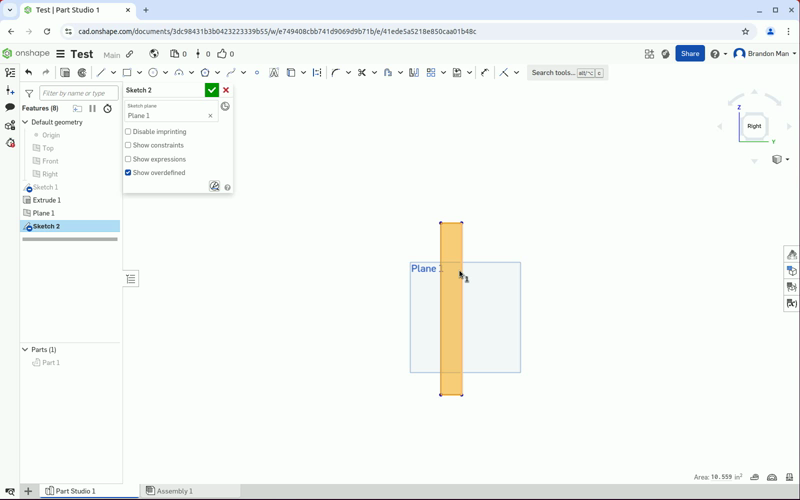
scroll(-6)
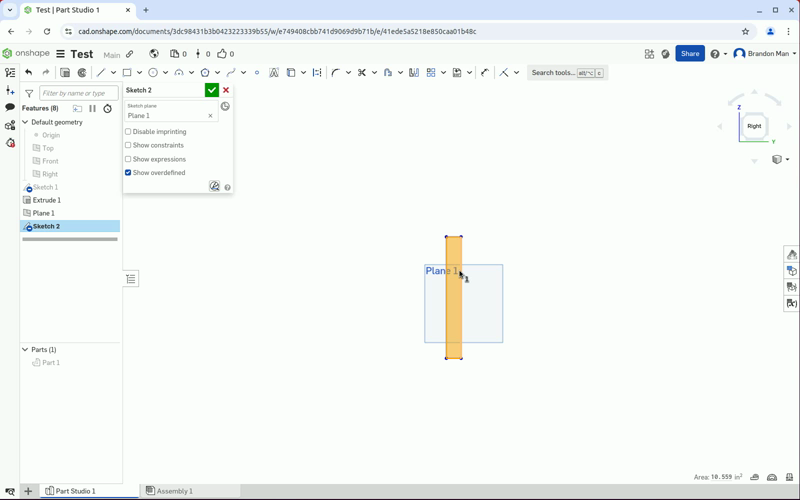
scroll(-6)
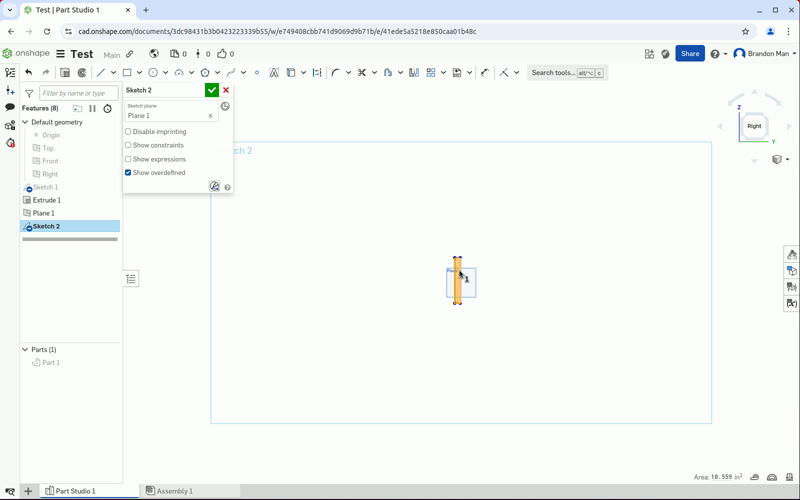
mouse_move(73, 352)
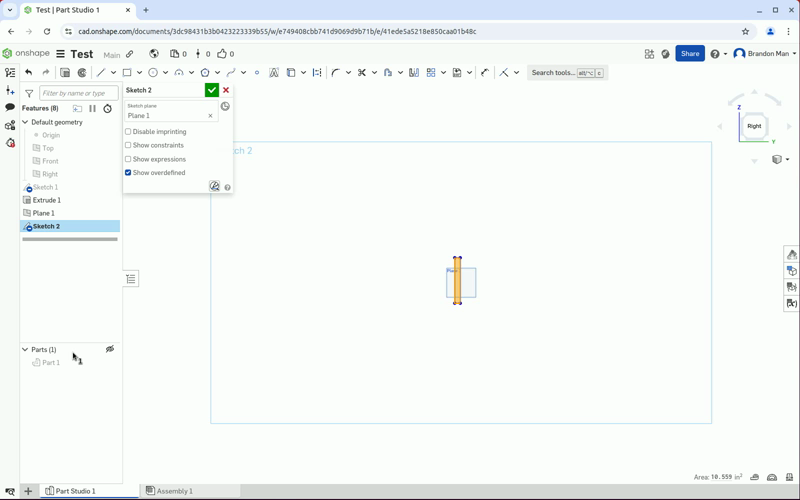
key(shift+y)
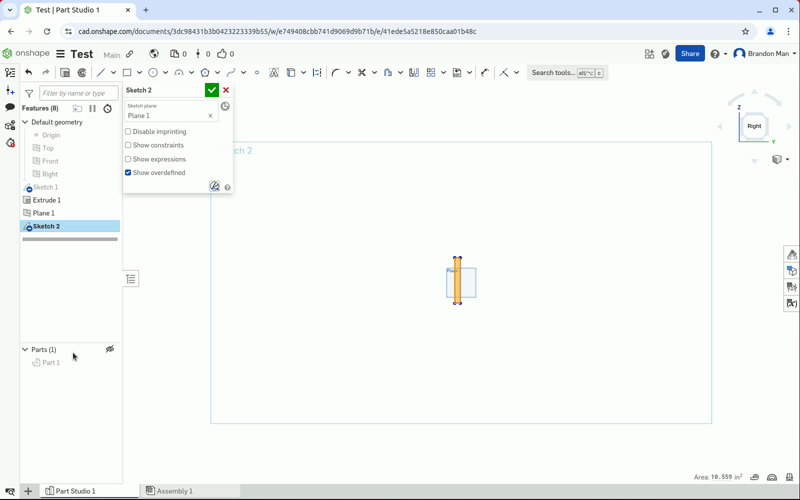
key(shift+e)
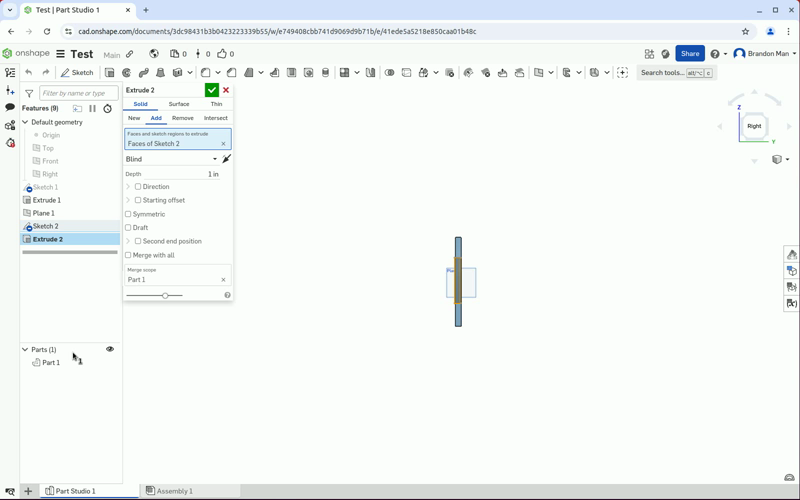
mouse_move(143, 106)
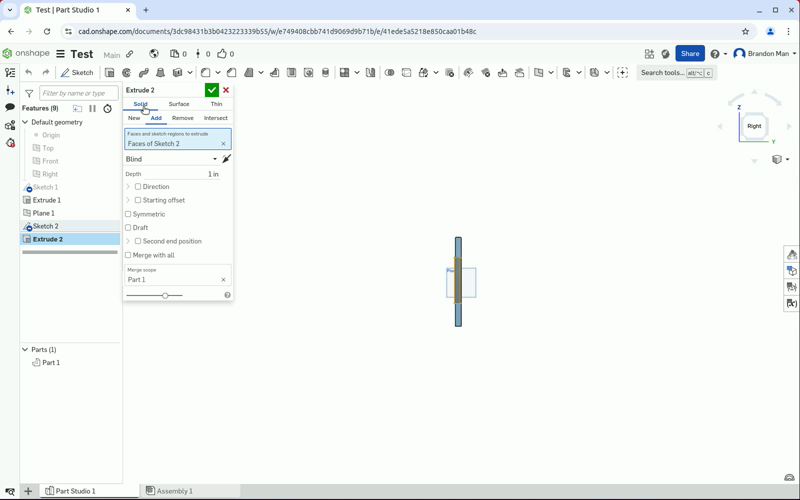
click(143, 106)
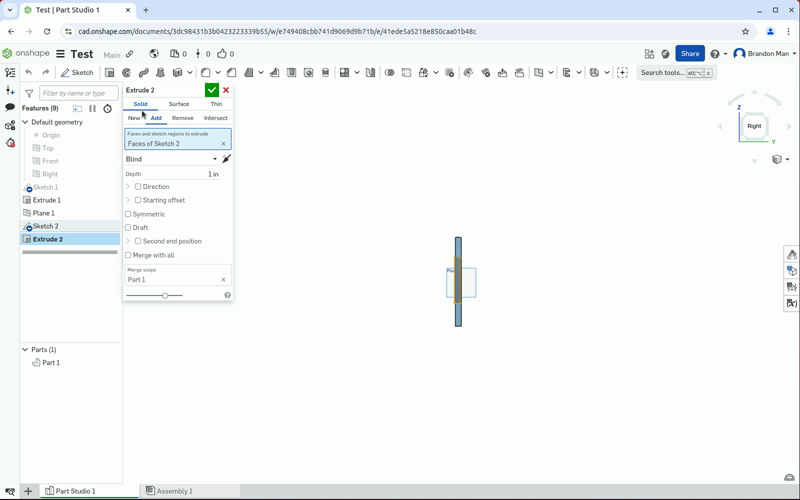
mouse_move(137, 120)
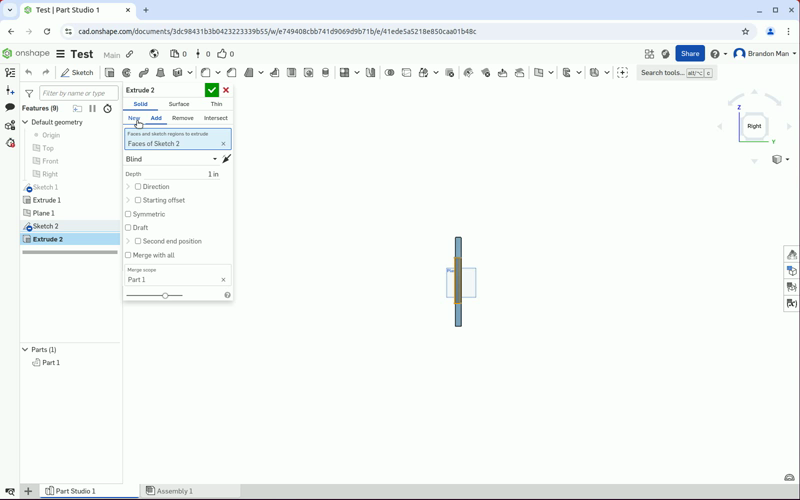
click(137, 120)
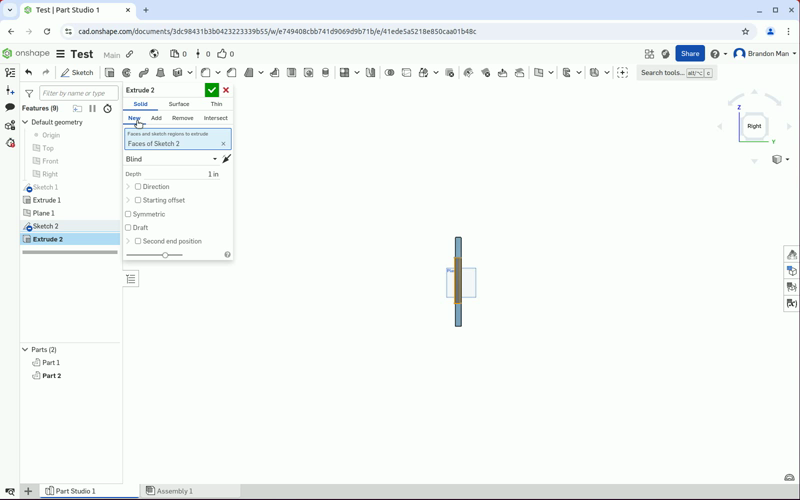
key(tab, 4)
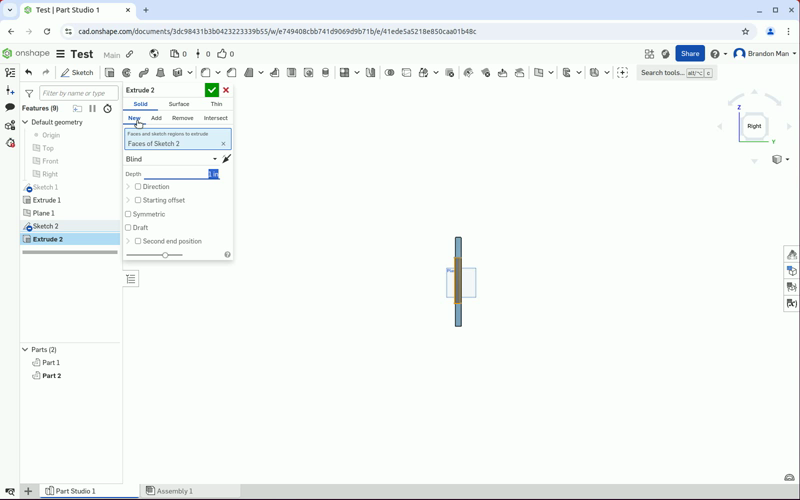
text(1.204)
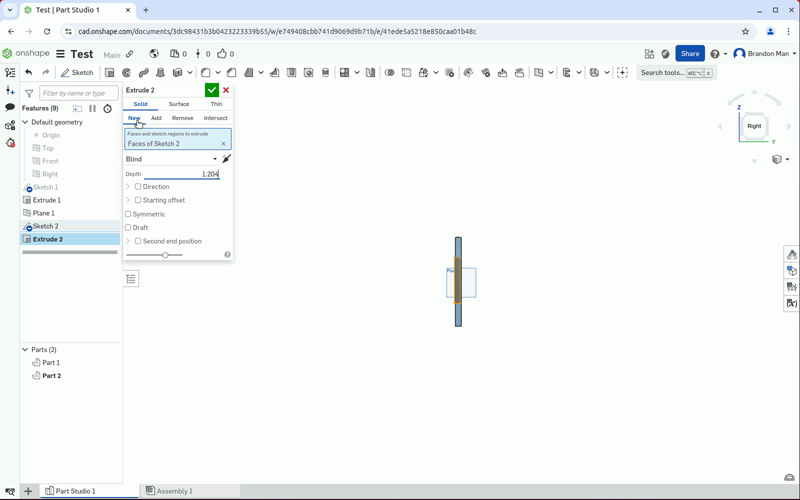
key(enter)
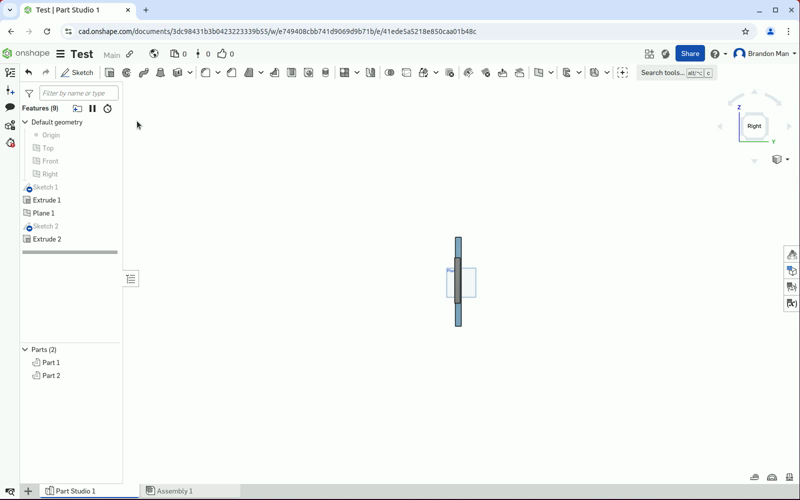
key(shift+h)
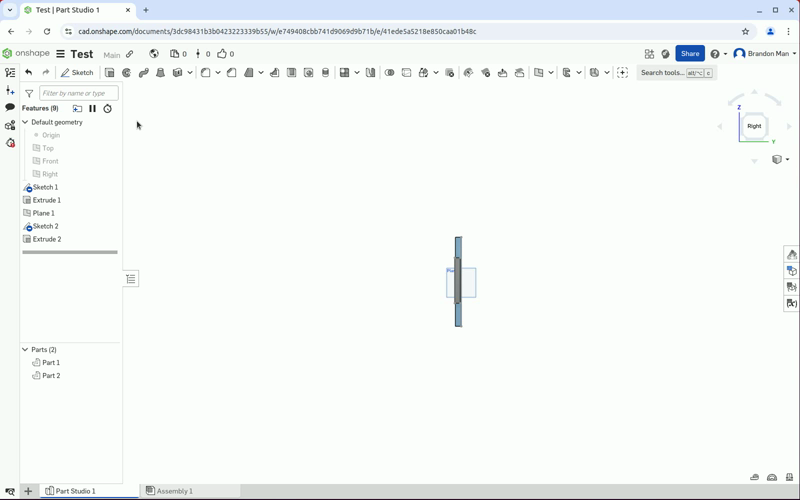
key(shift+h)
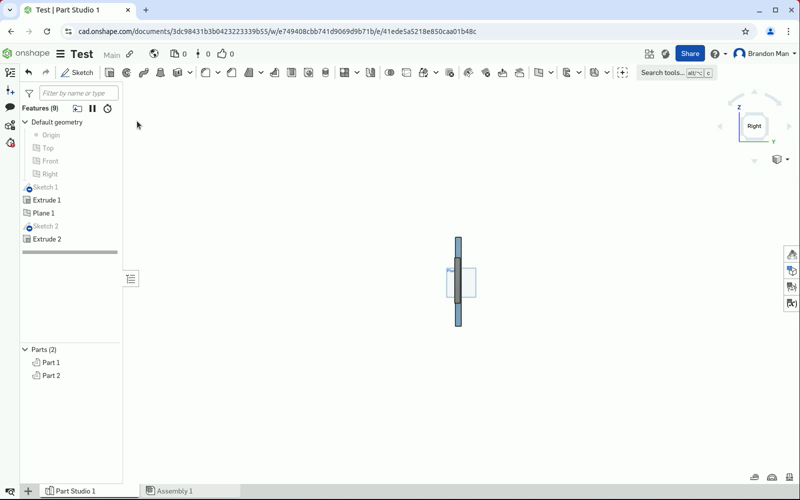
mouse_move(73, 189)
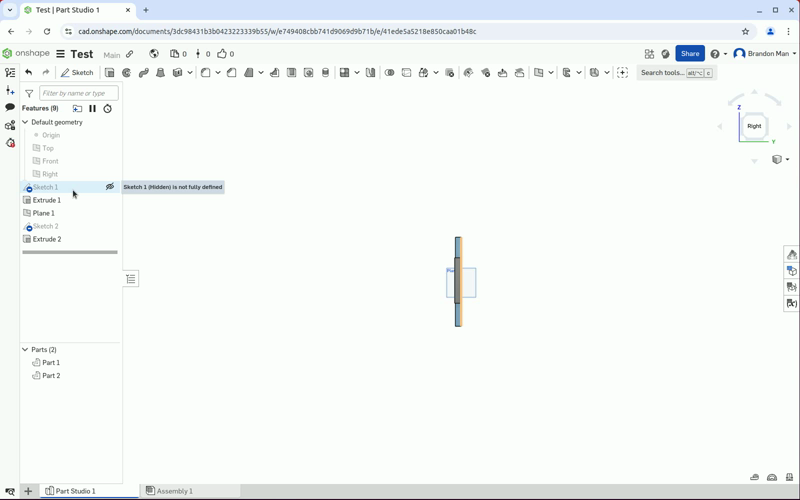
click(73, 189)
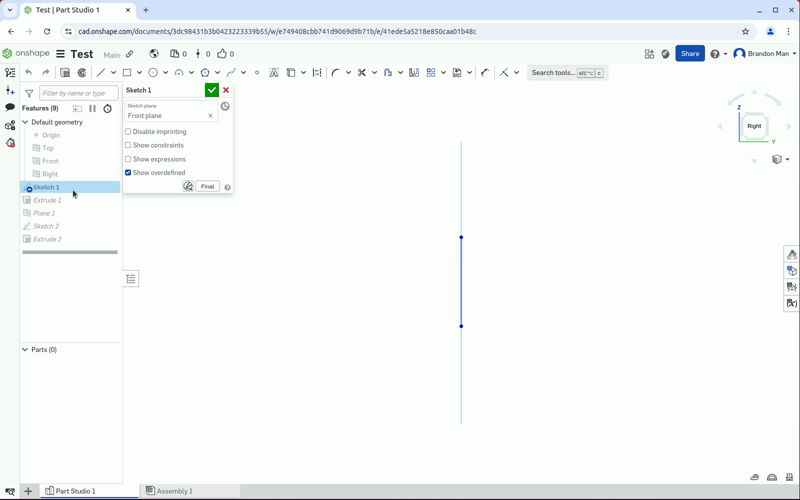
mouse_move(229, 92)
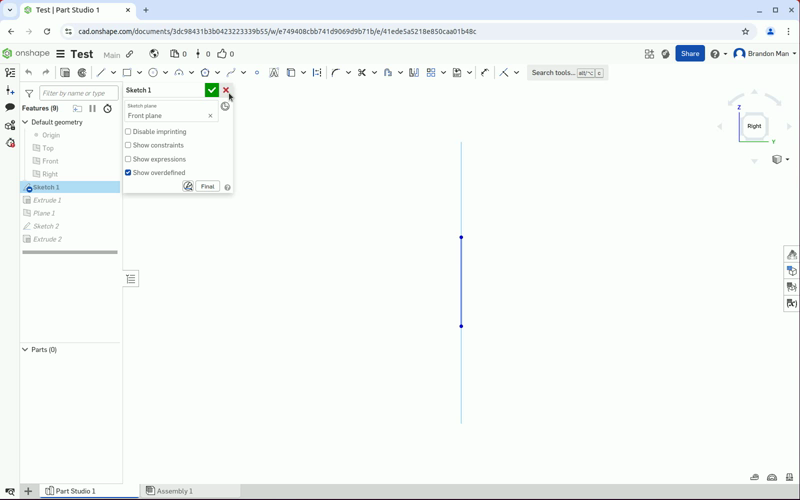
click(229, 92)
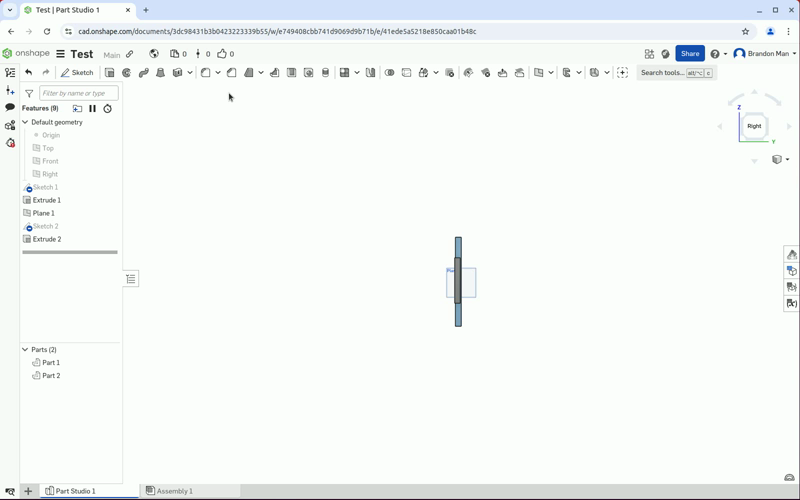
mouse_move(541, 75)
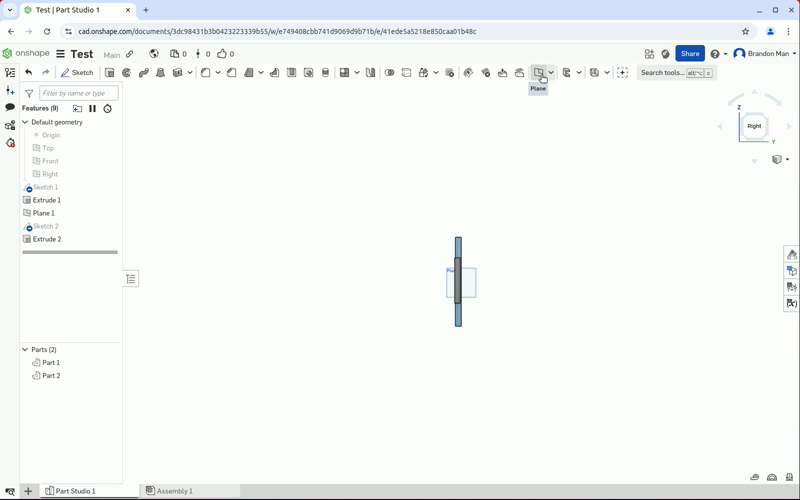
click(541, 75)
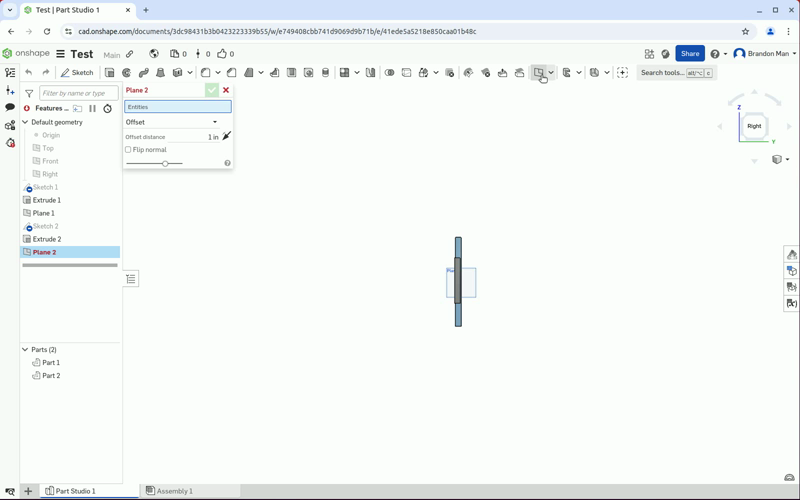
mouse_move(73, 176)
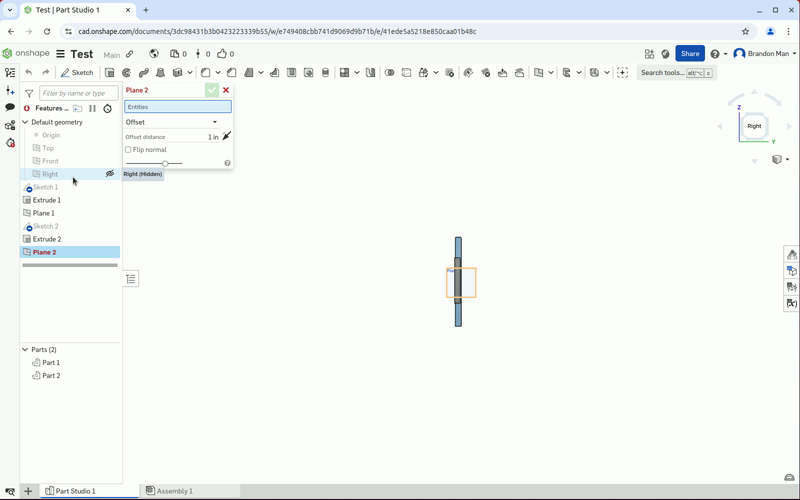
click(73, 176)
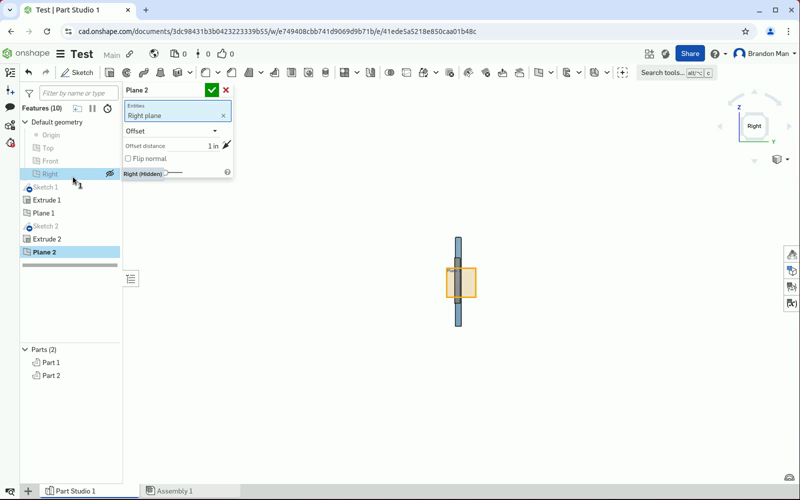
key(tab, 2)
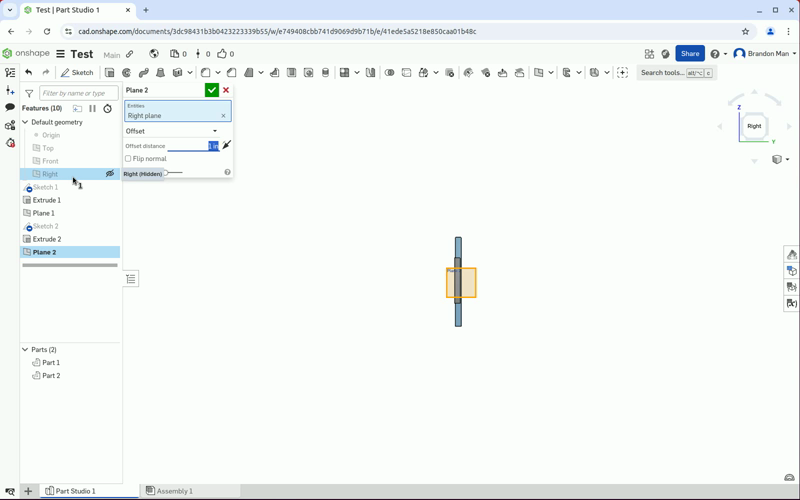
text(21.907)
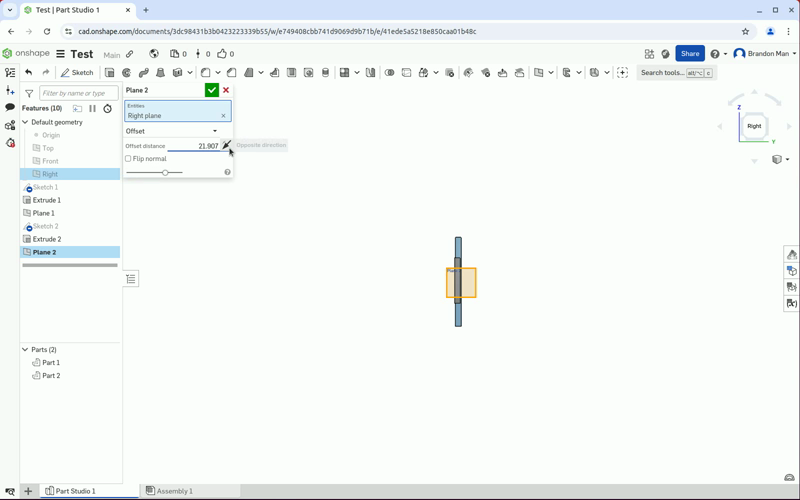
mouse_move(229, 147)
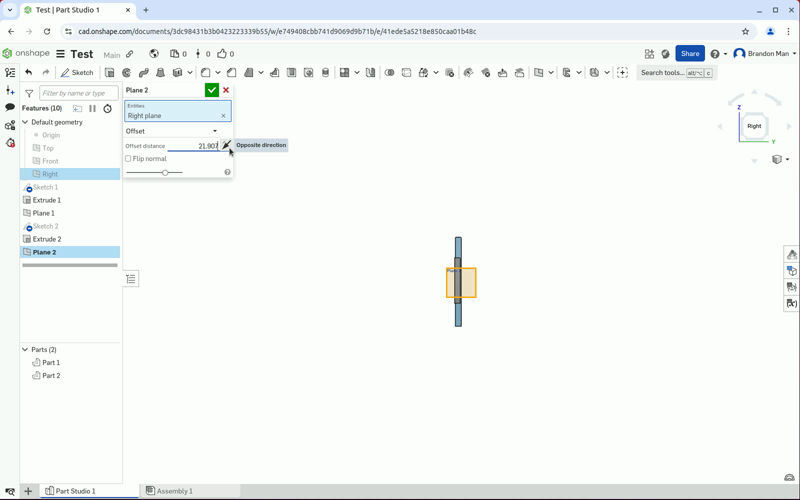
click(229, 147)
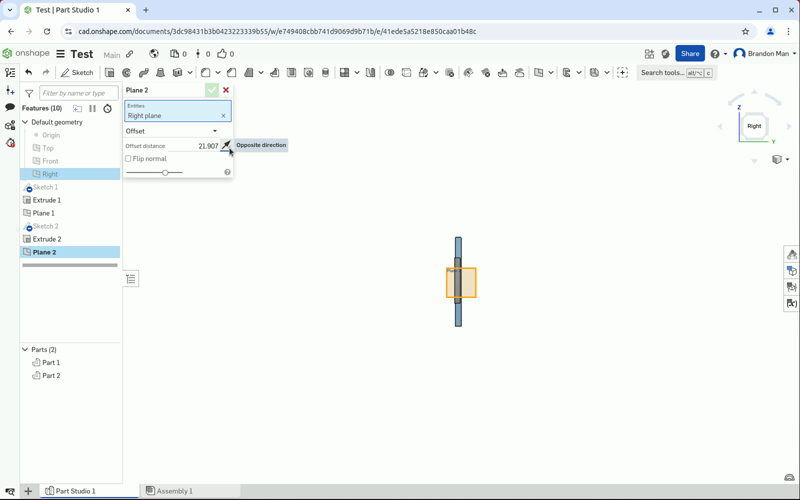
key(enter, 2)
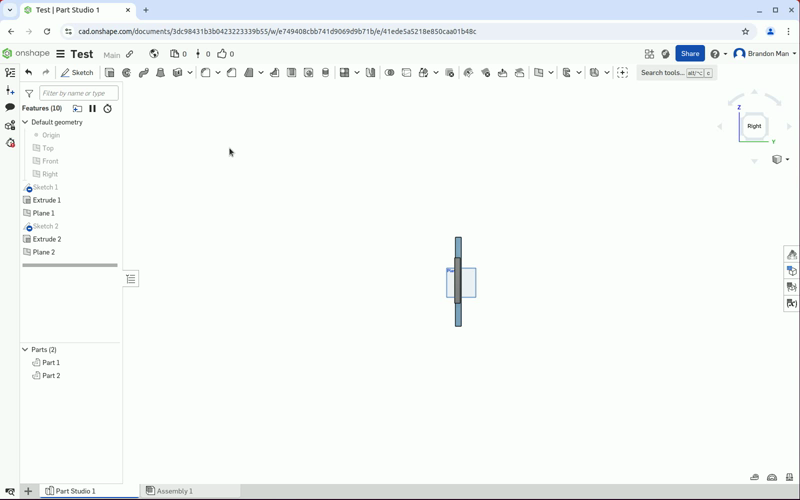
key(shift+s)
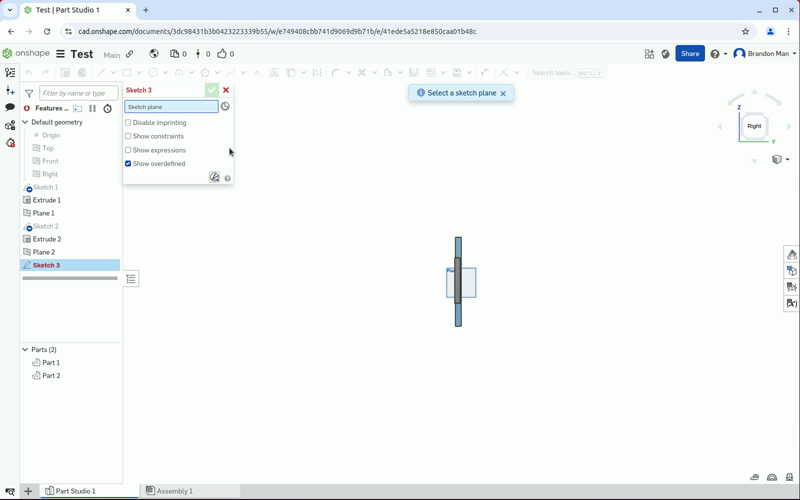
mouse_move(73, 254)
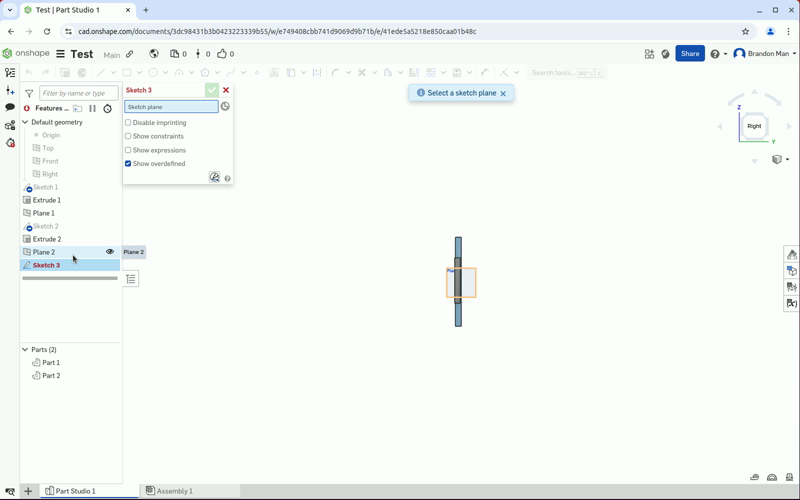
click(73, 254)
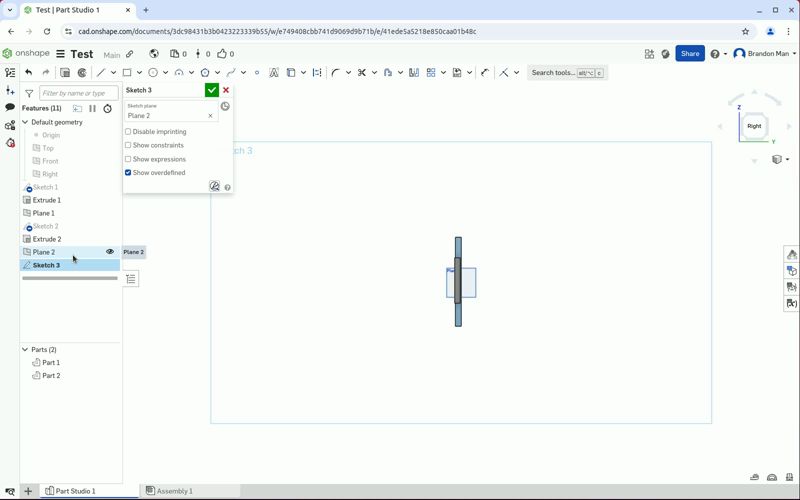
mouse_move(73, 352)
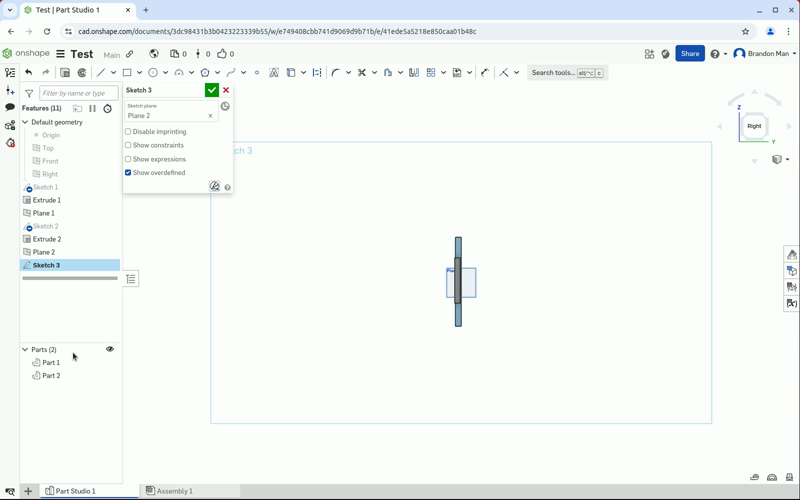
key(y)
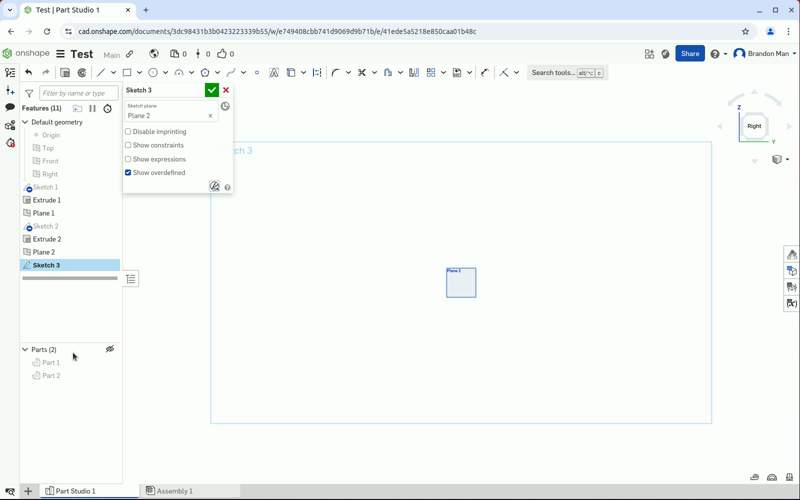
key(l)
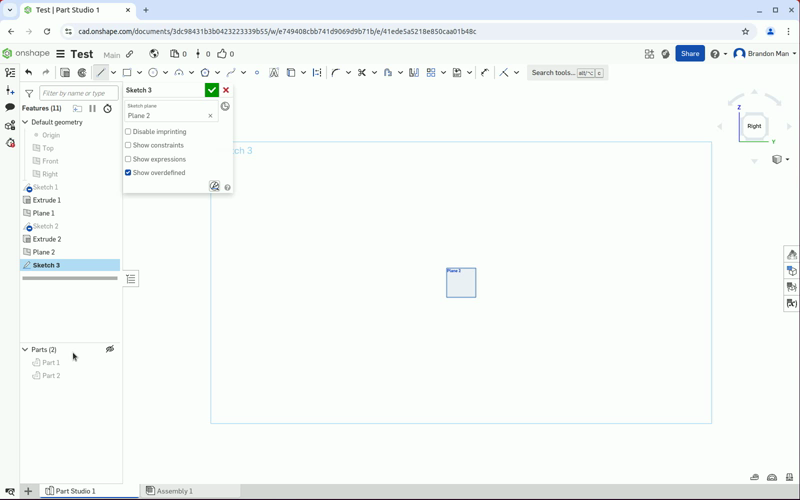
key_down(shift)
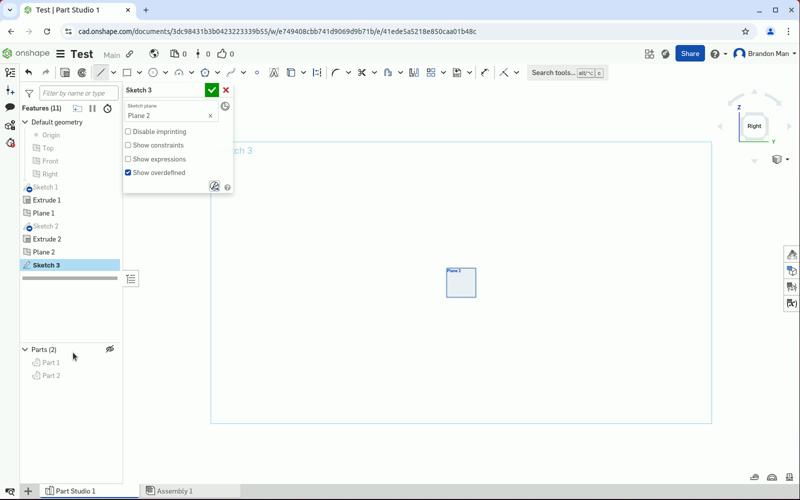
mouse_move(454, 303)
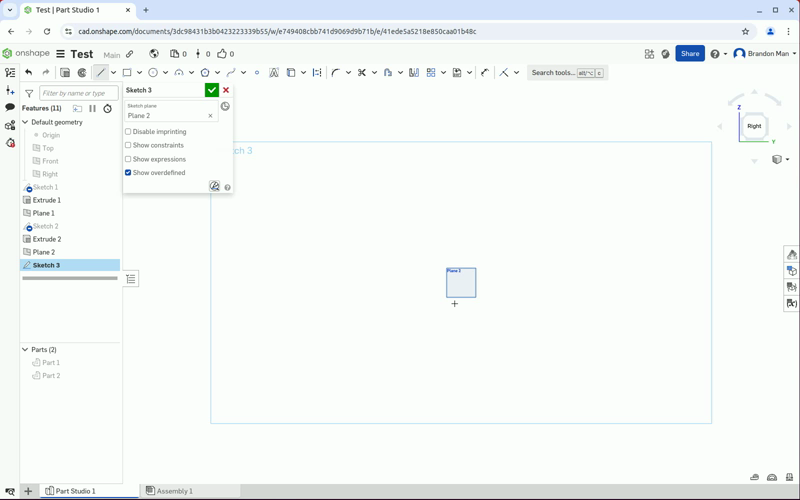
click(454, 303)
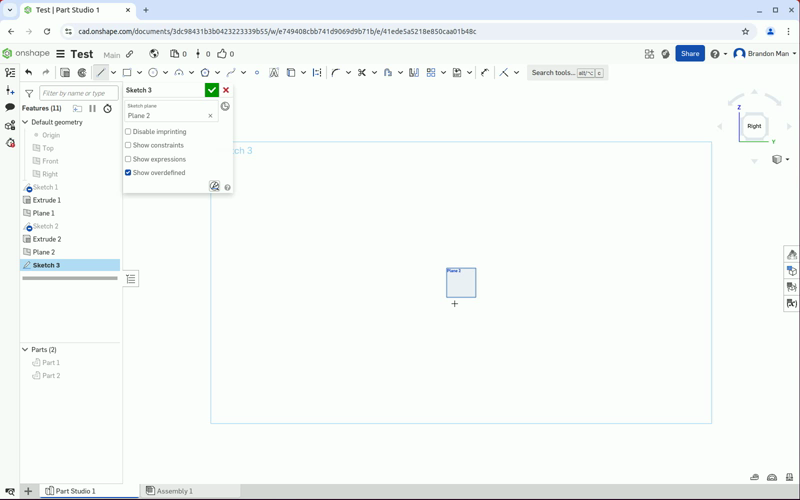
key_up(shift)
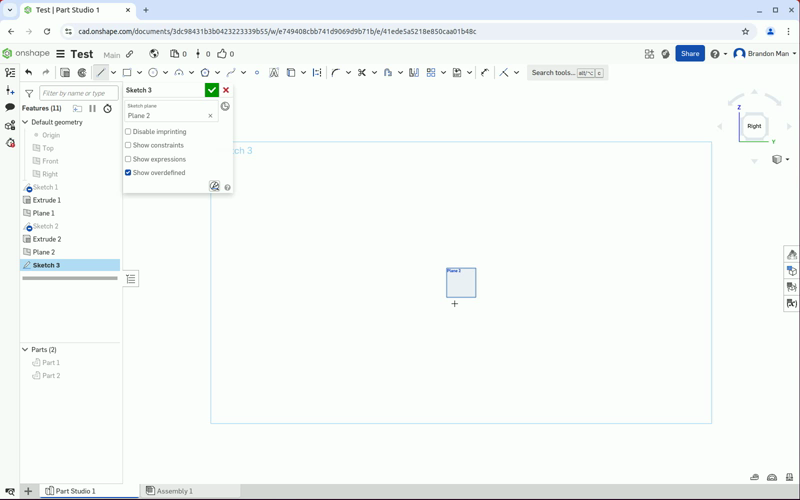
key_down(shift)
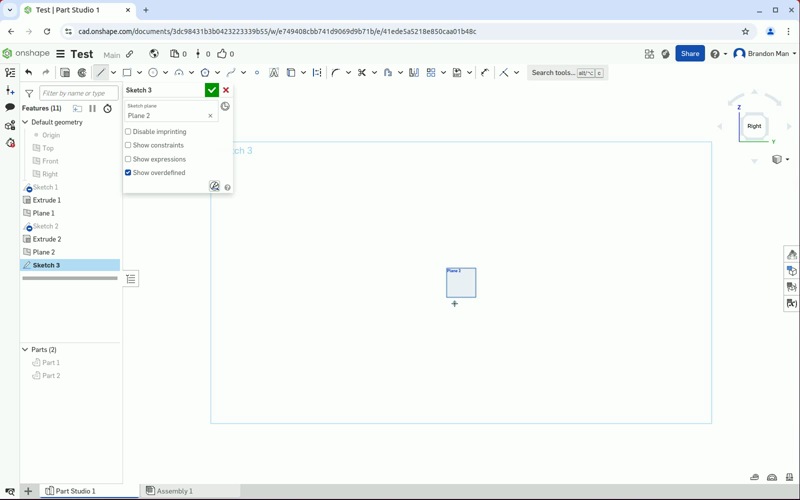
mouse_move(484, 303)
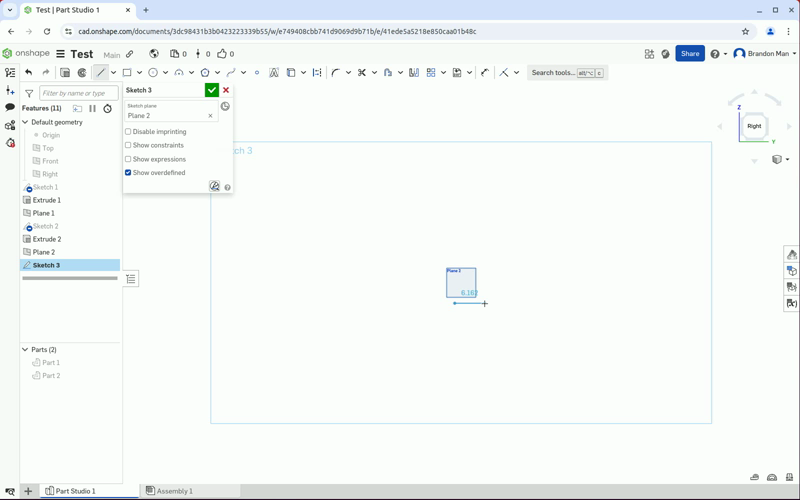
mouse_move(460, 303)
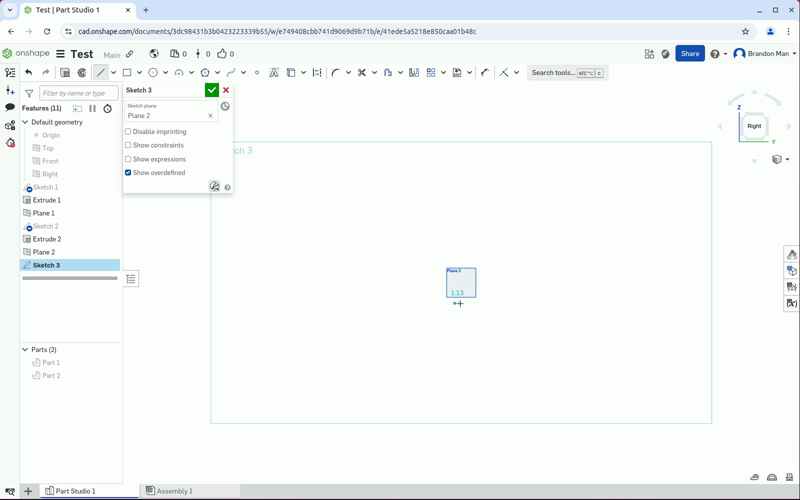
scroll(6)
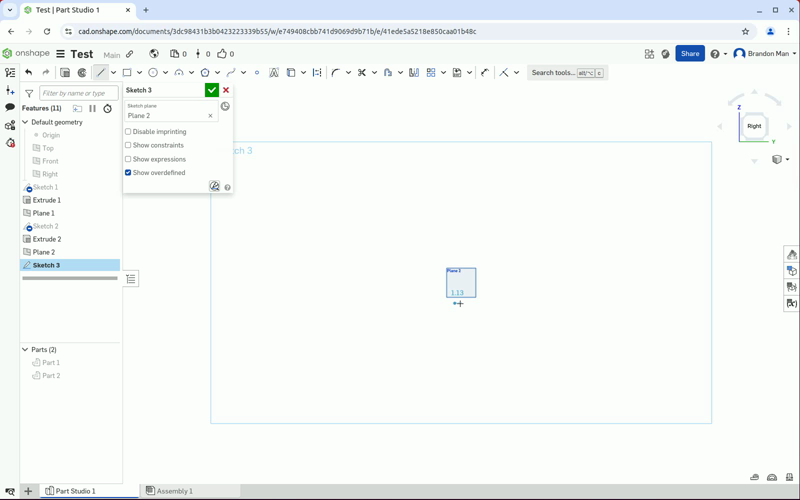
scroll(6)
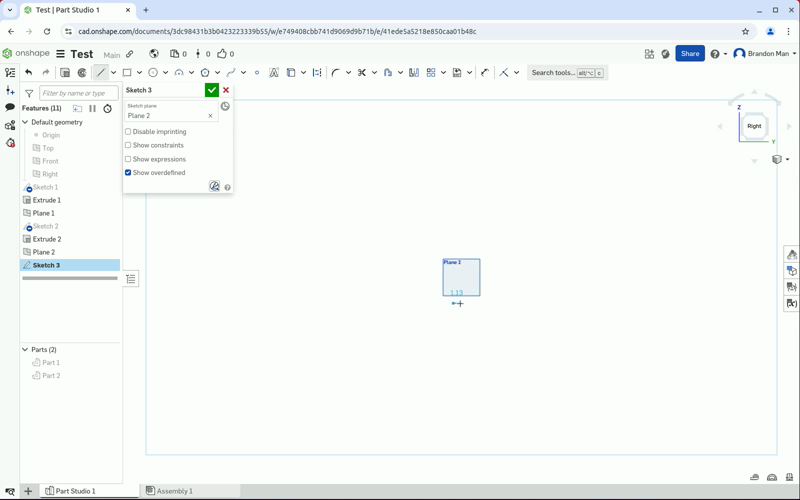
scroll(6)
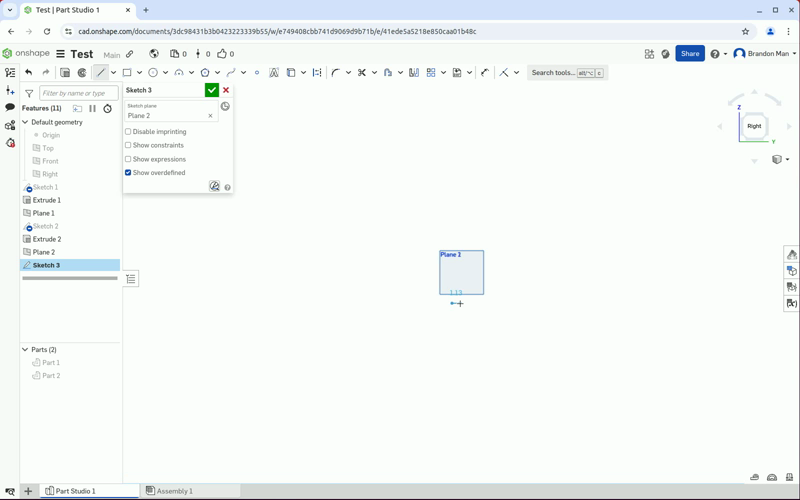
scroll(6)
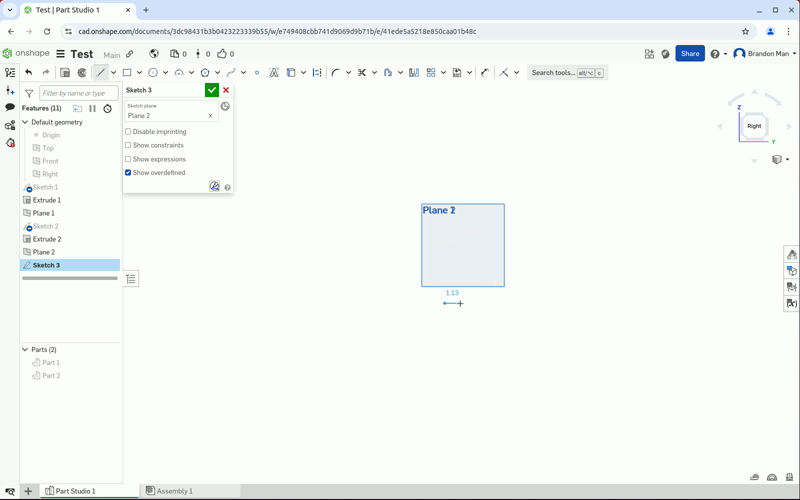
scroll(6)
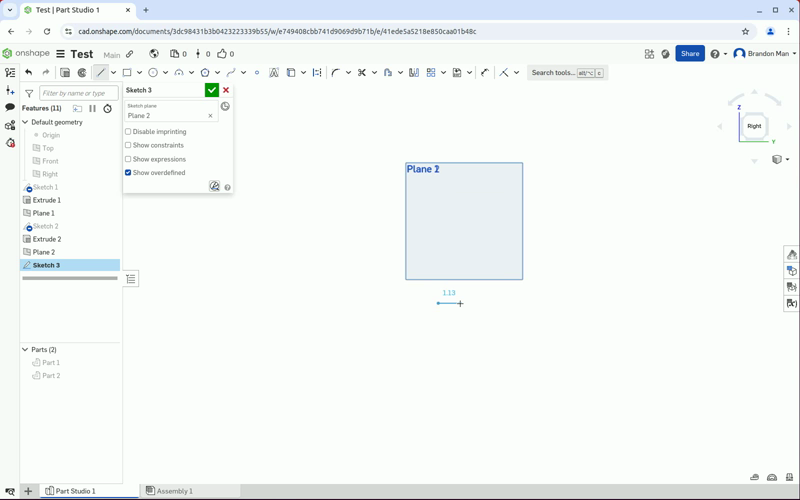
scroll(6)
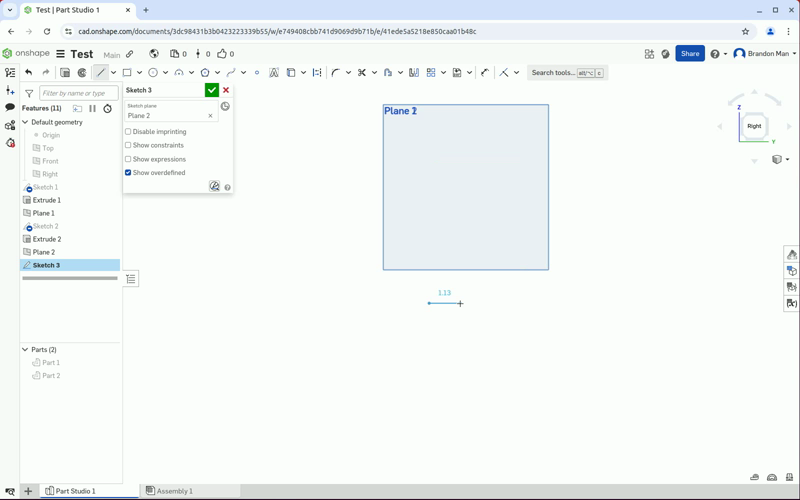
scroll(6)
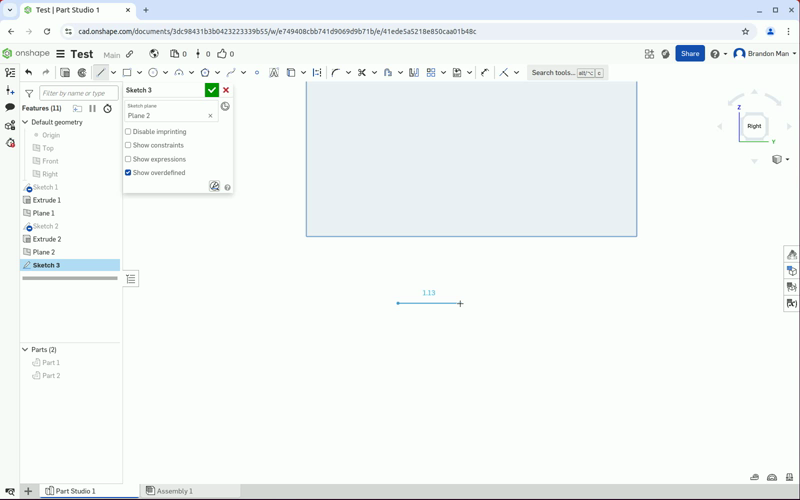
click(460, 303)
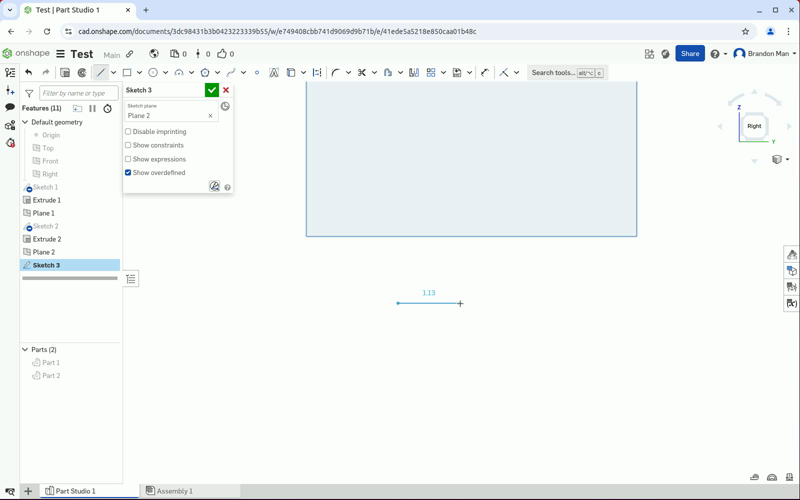
scroll(-6)
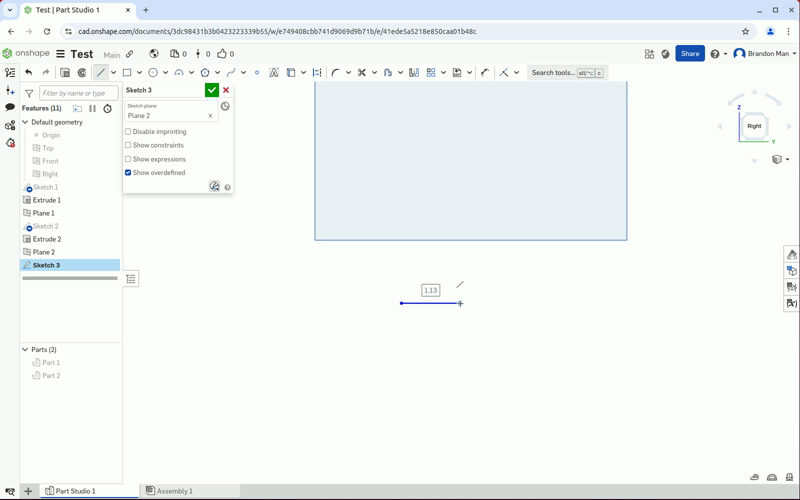
scroll(-6)
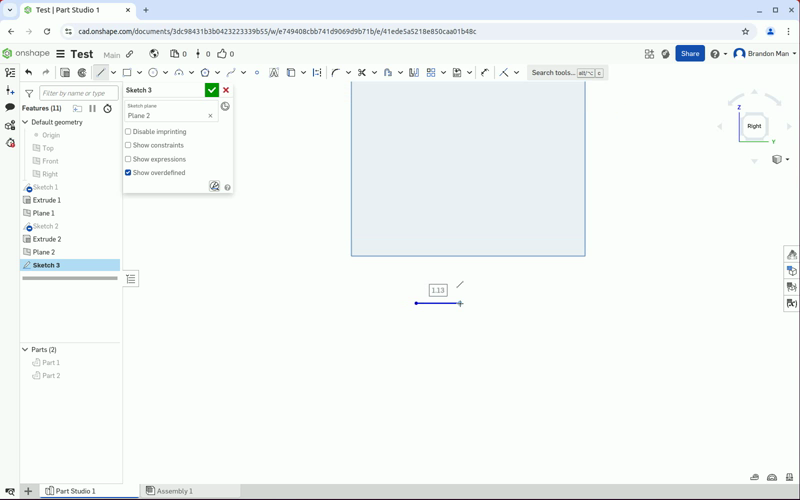
scroll(-6)
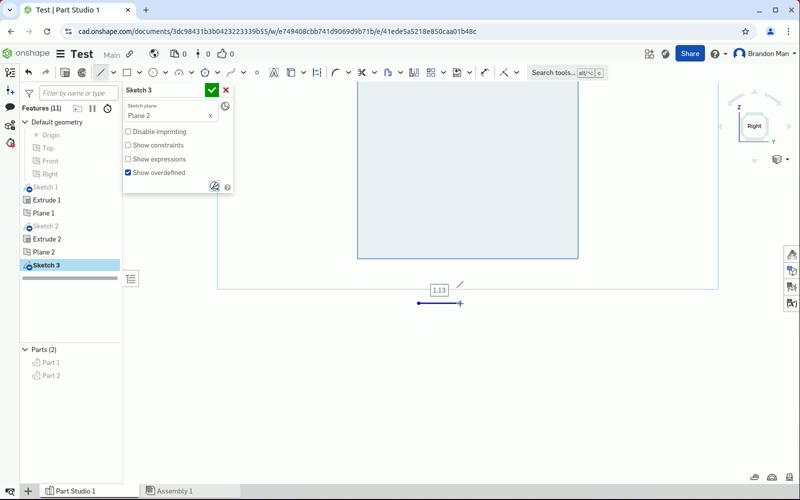
scroll(-6)
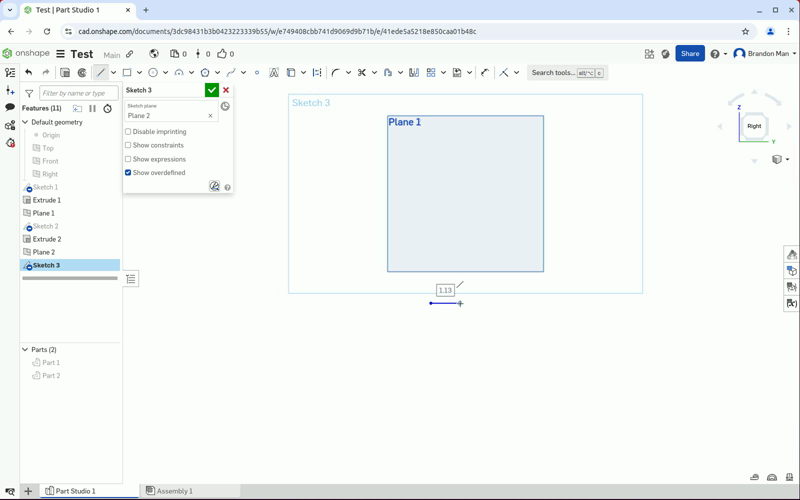
scroll(-6)
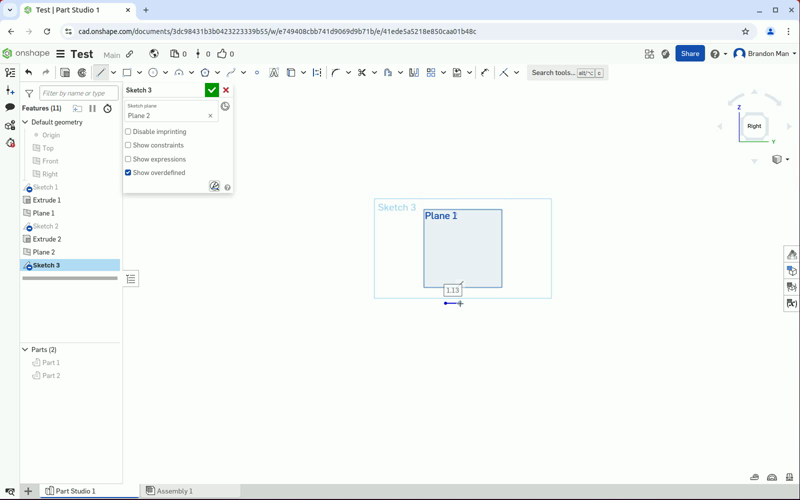
scroll(-6)
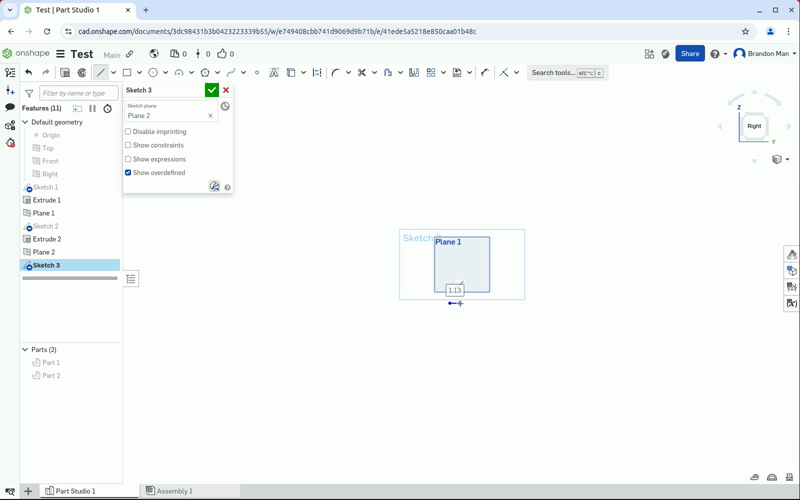
scroll(-6)
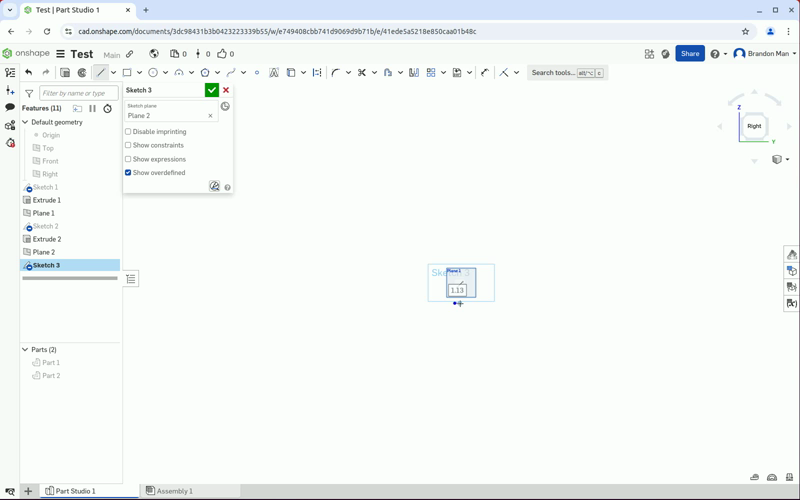
key_up(shift)
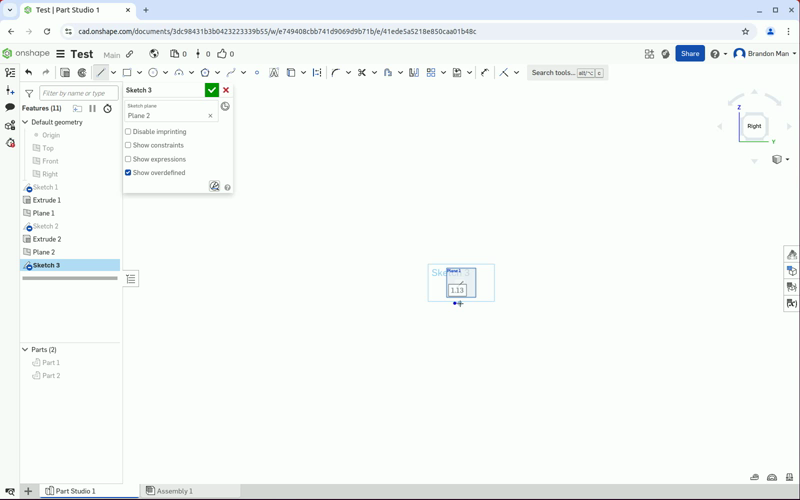
key_down(shift)
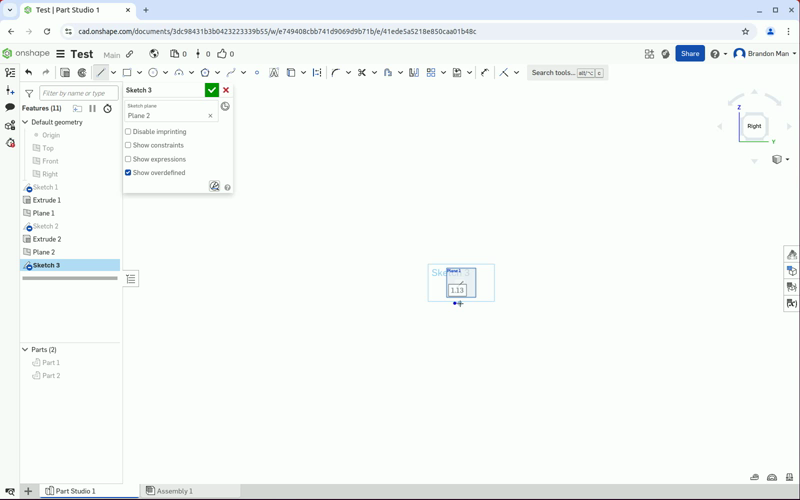
mouse_move(490, 303)
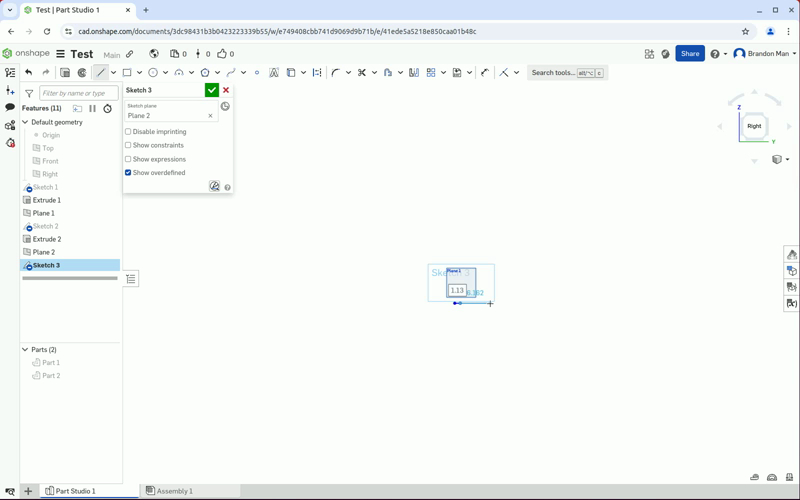
mouse_move(460, 257)
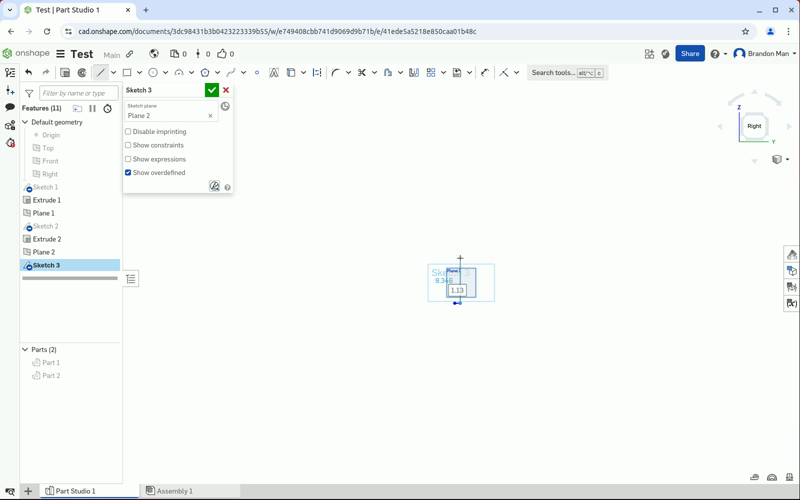
click(460, 257)
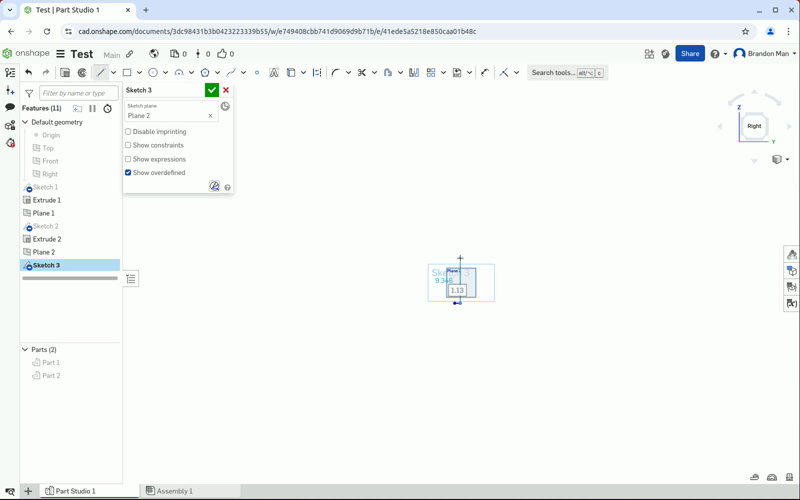
key_up(shift)
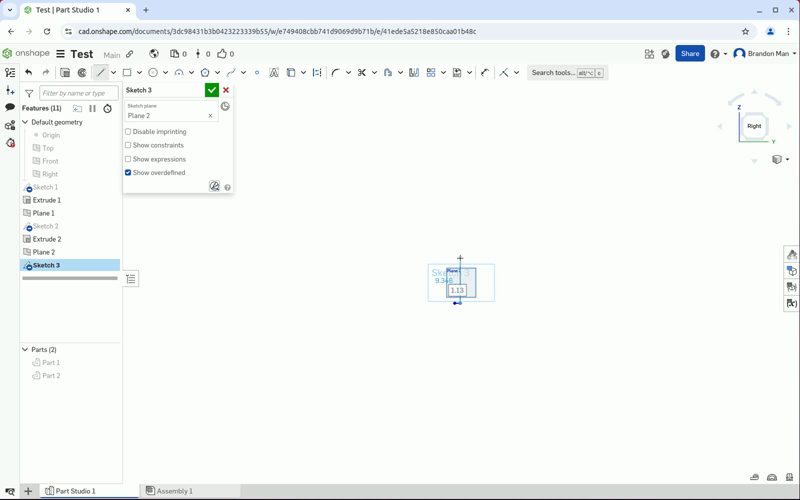
key_down(shift)
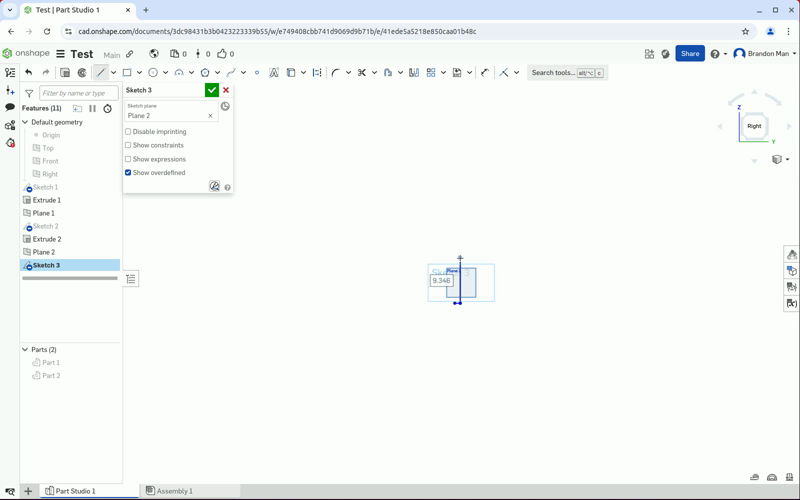
mouse_move(490, 257)
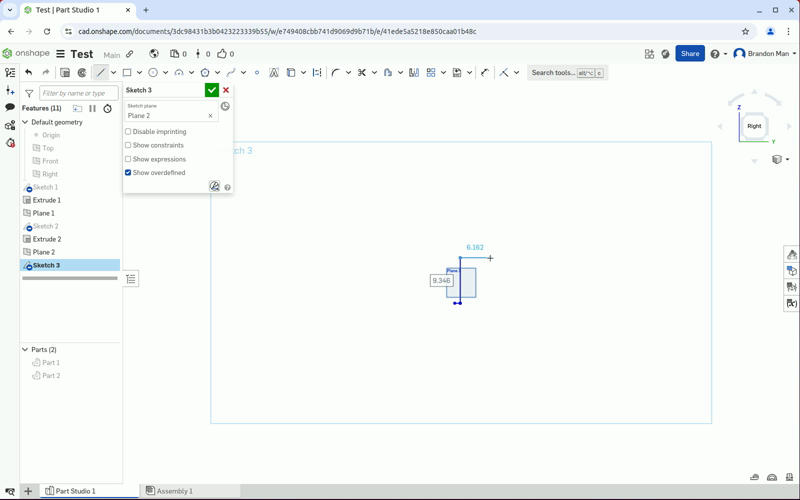
mouse_move(454, 257)
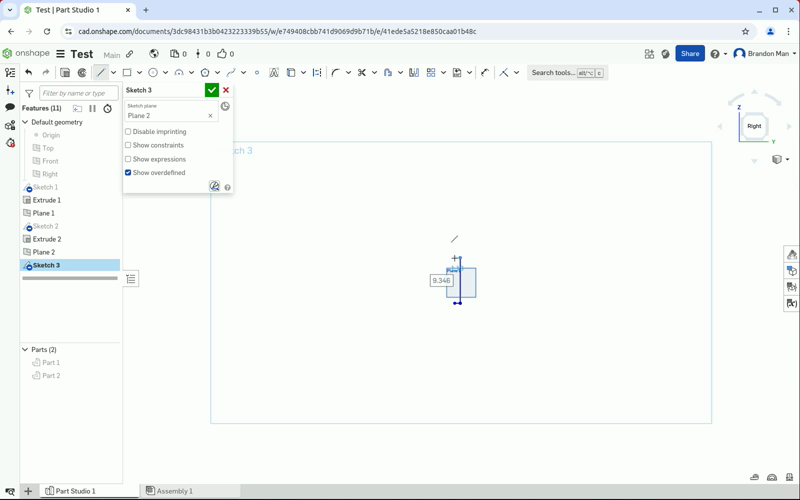
scroll(6)
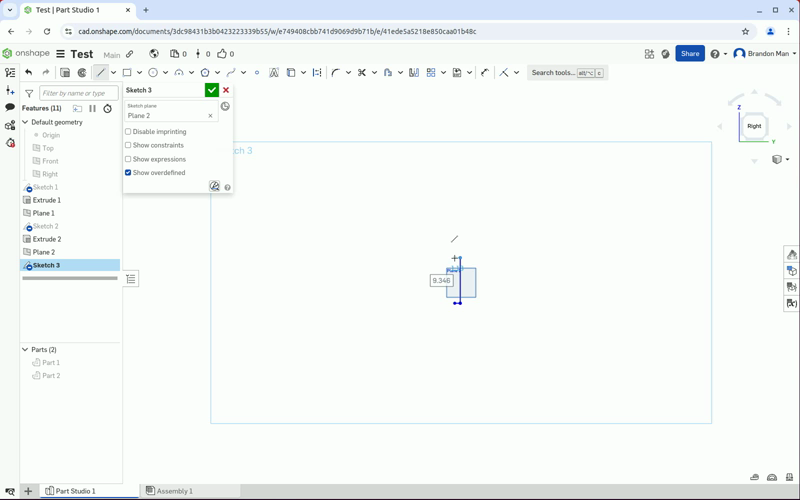
scroll(6)
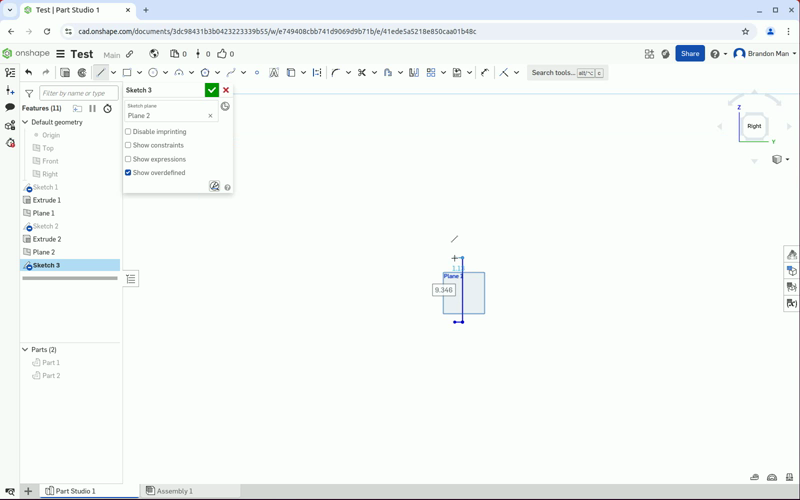
scroll(6)
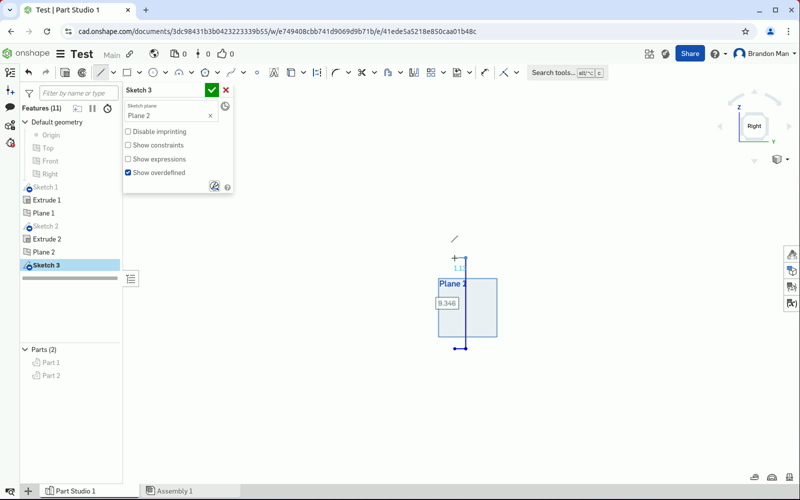
scroll(6)
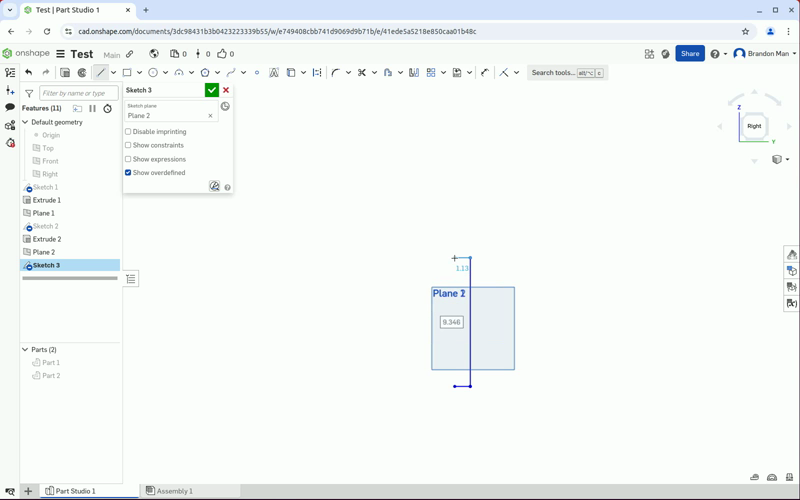
scroll(6)
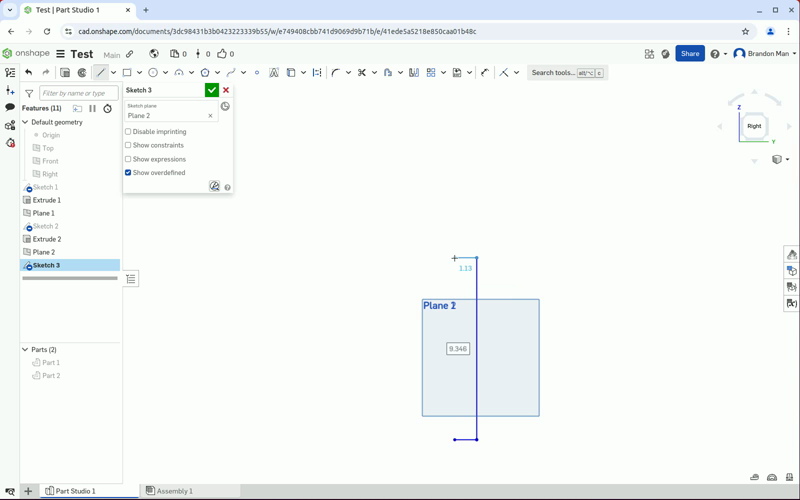
scroll(6)
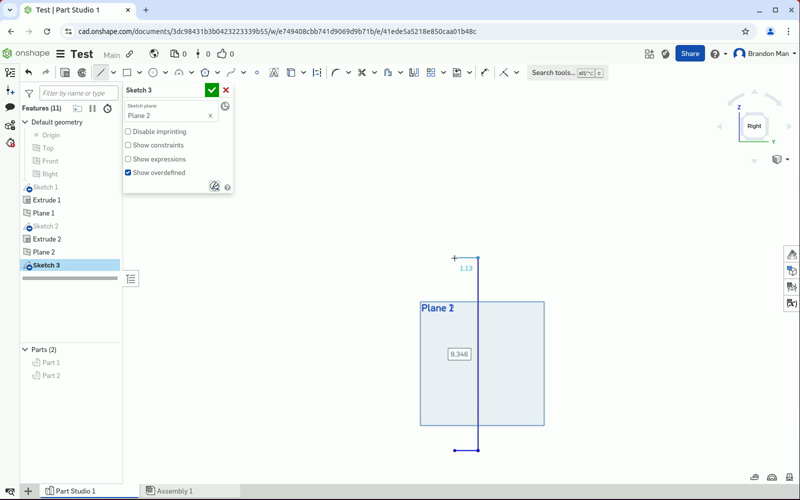
scroll(6)
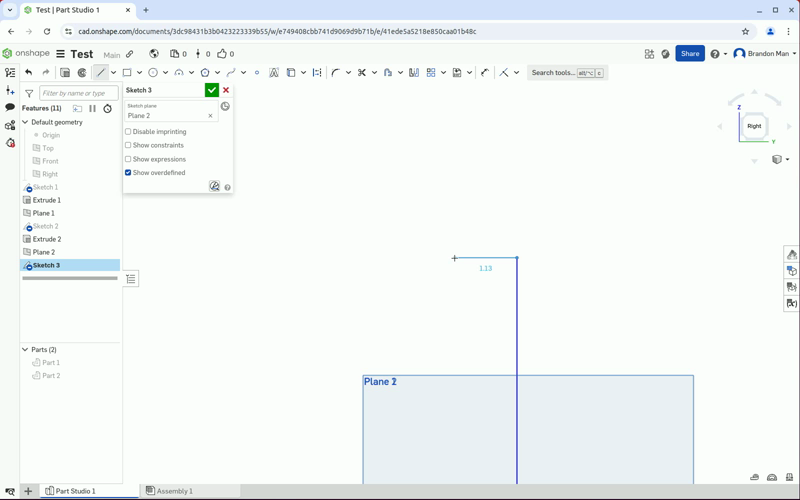
click(454, 257)
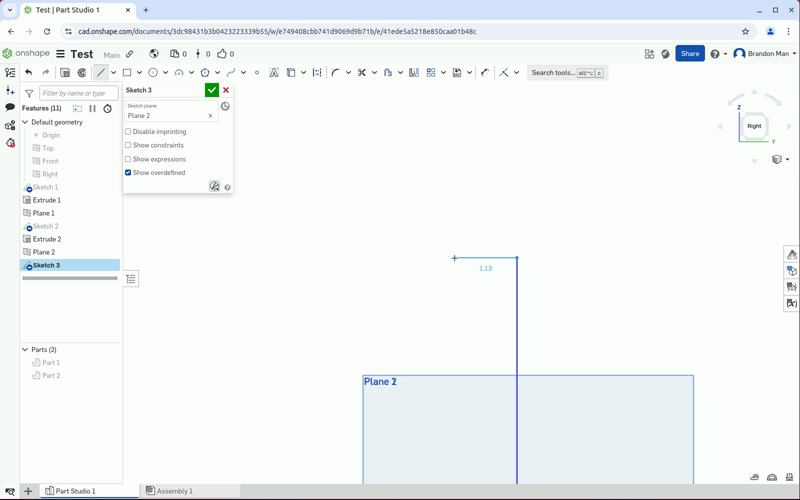
scroll(-6)
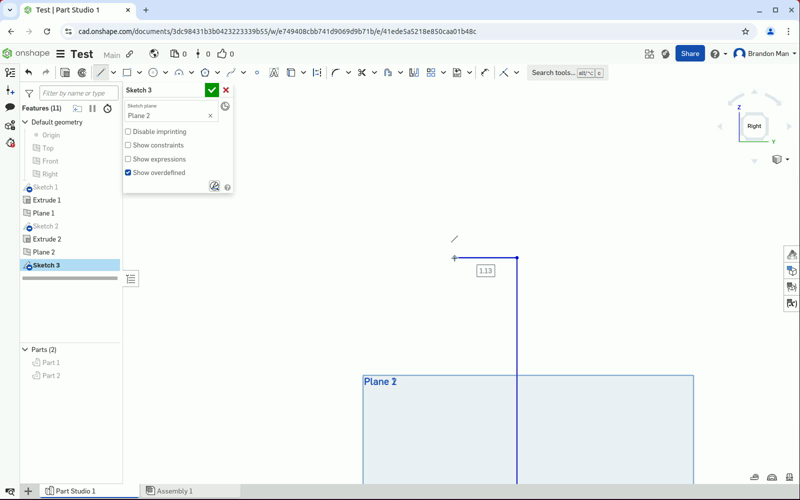
scroll(-6)
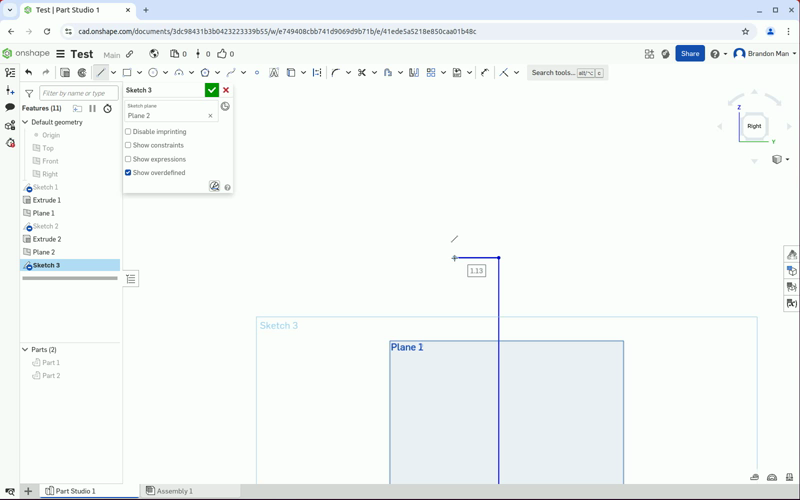
scroll(-6)
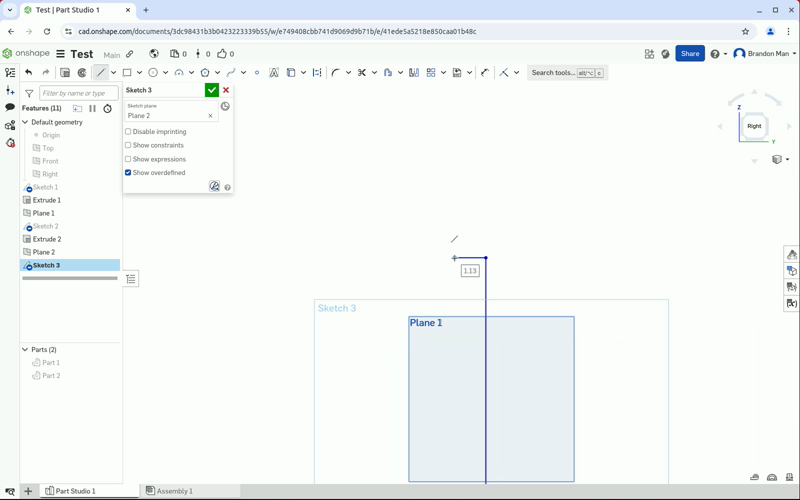
scroll(-6)
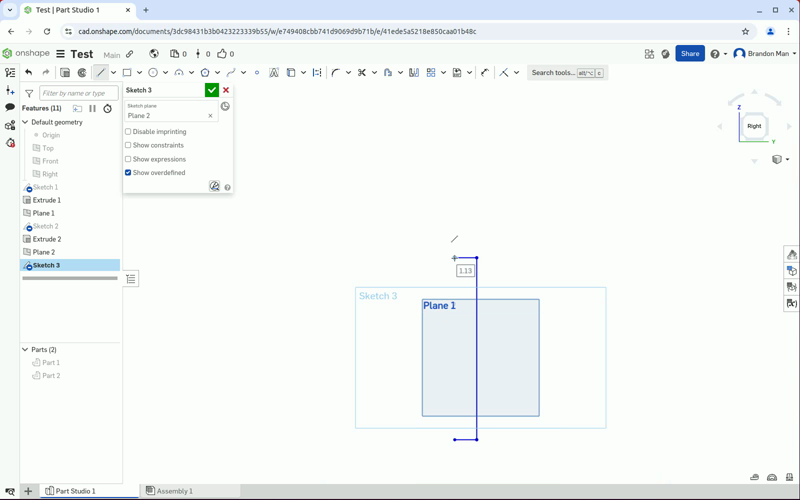
scroll(-6)
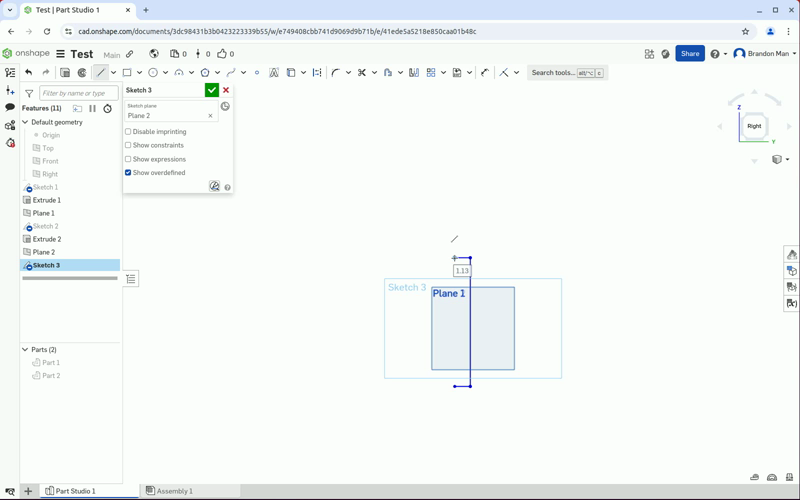
scroll(-6)
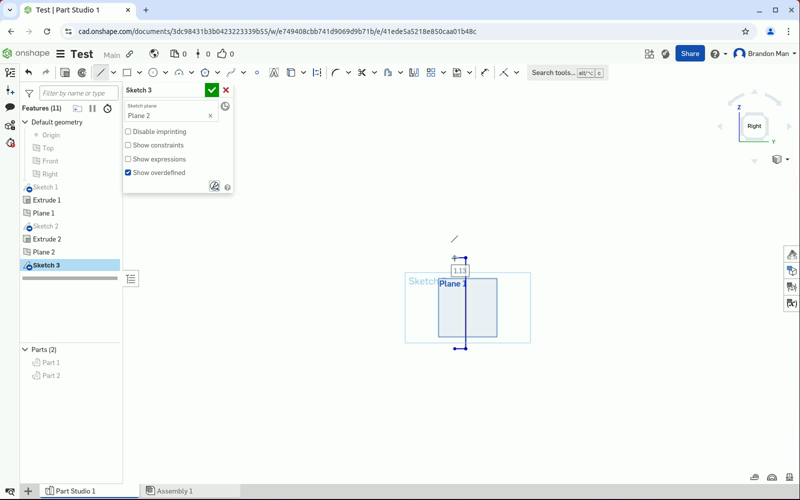
scroll(-6)
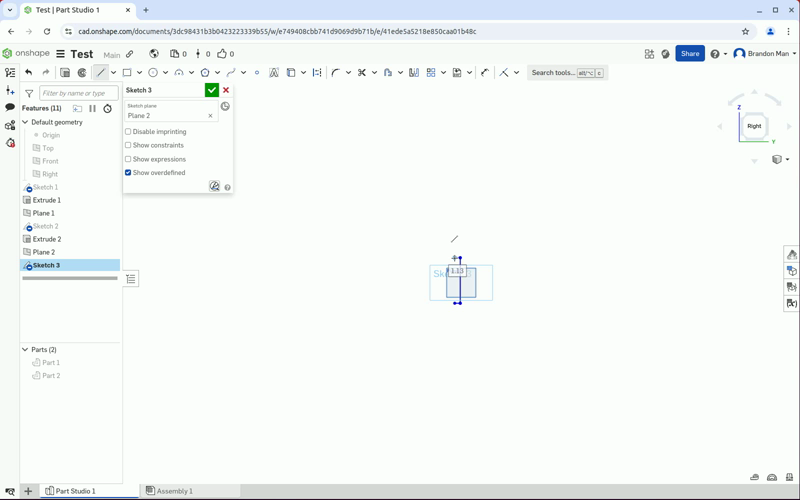
key_up(shift)
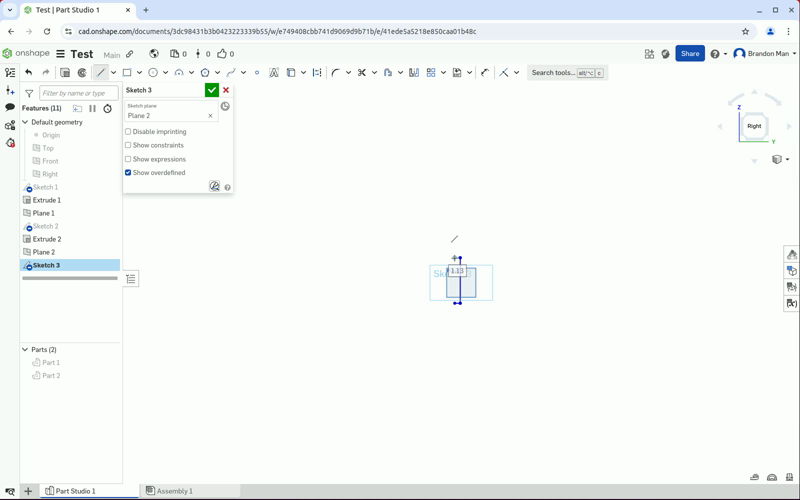
mouse_move(484, 257)
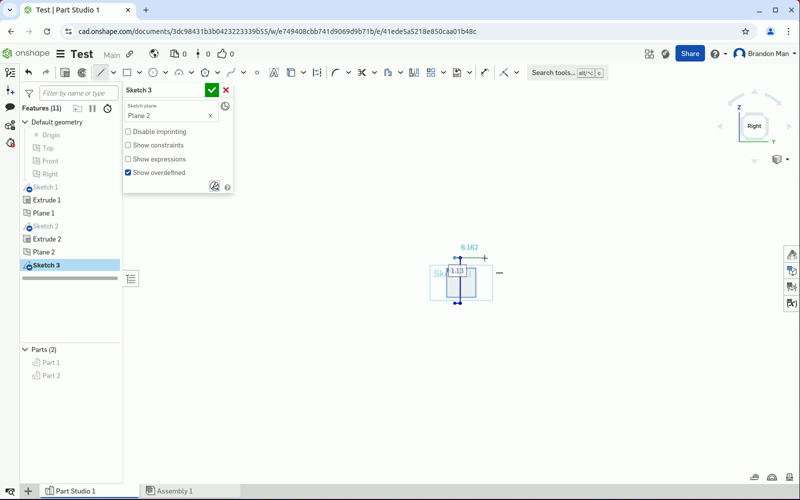
key_down(shift)
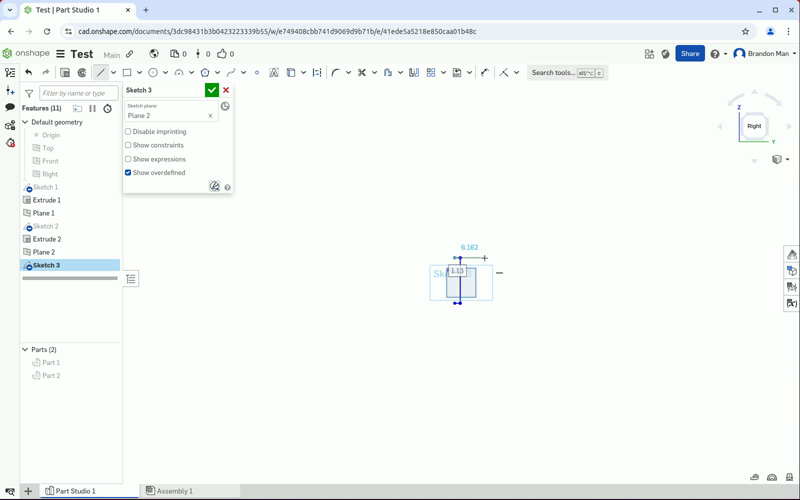
mouse_move(454, 303)
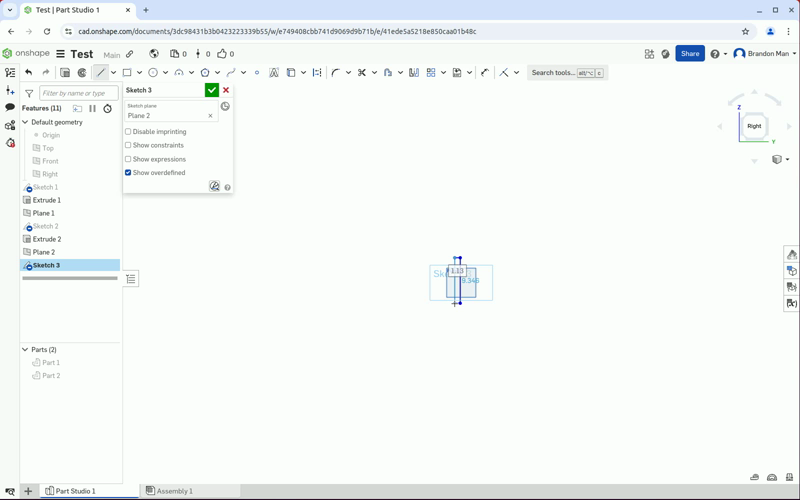
key_up(shift)
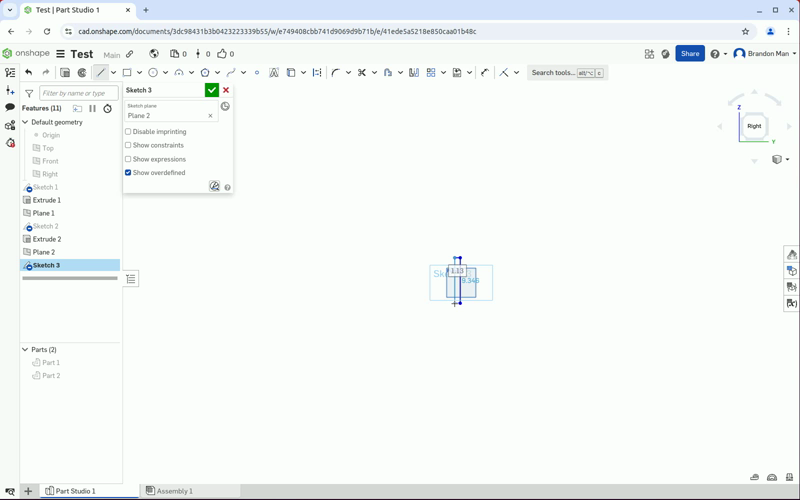
click(454, 303)
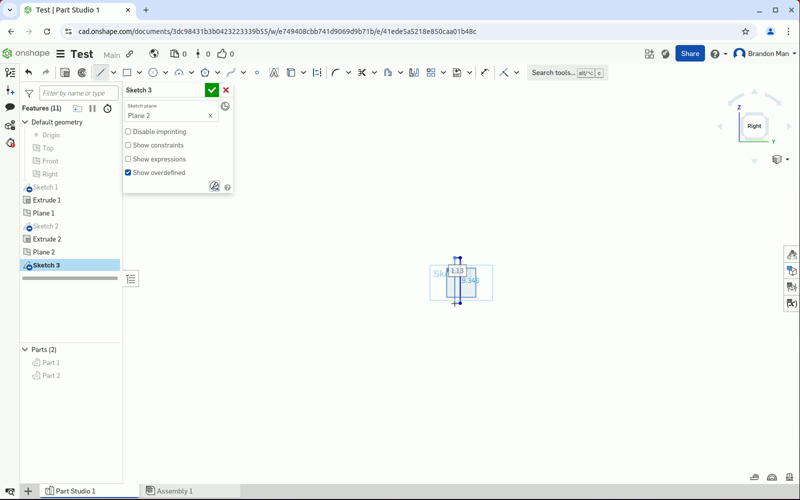
key(esc)
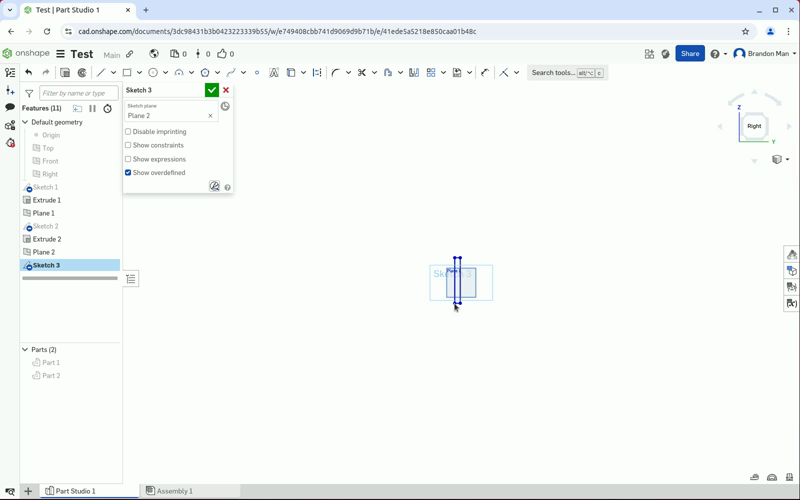
mouse_move(456, 276)
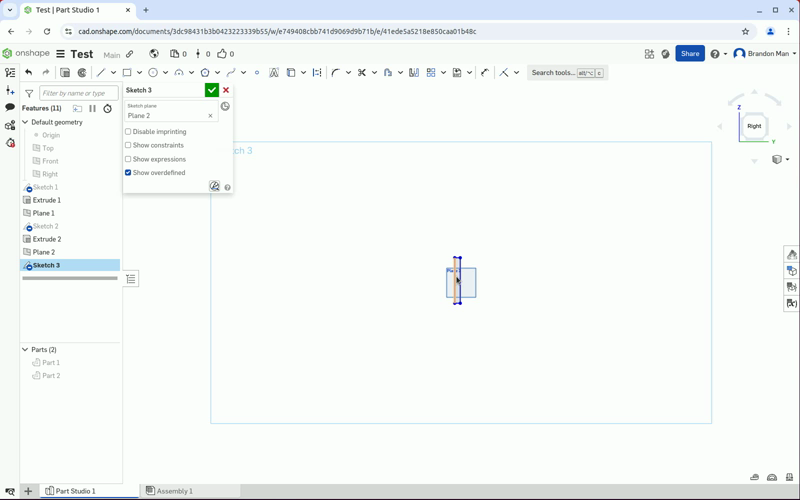
scroll(6)
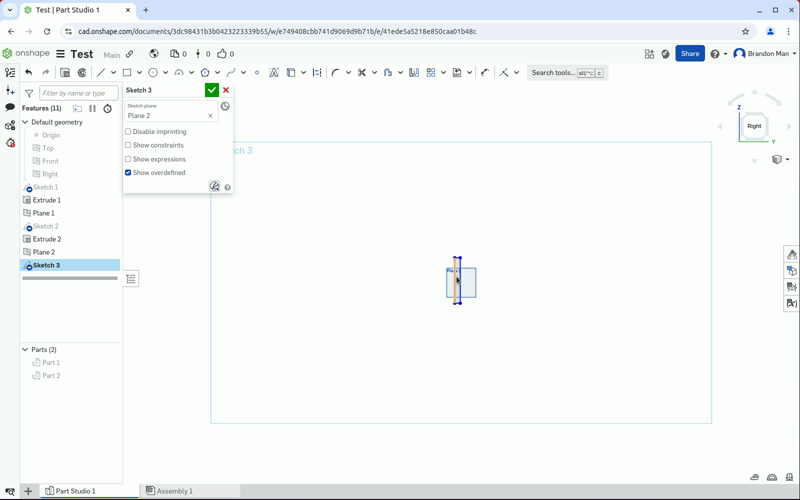
scroll(6)
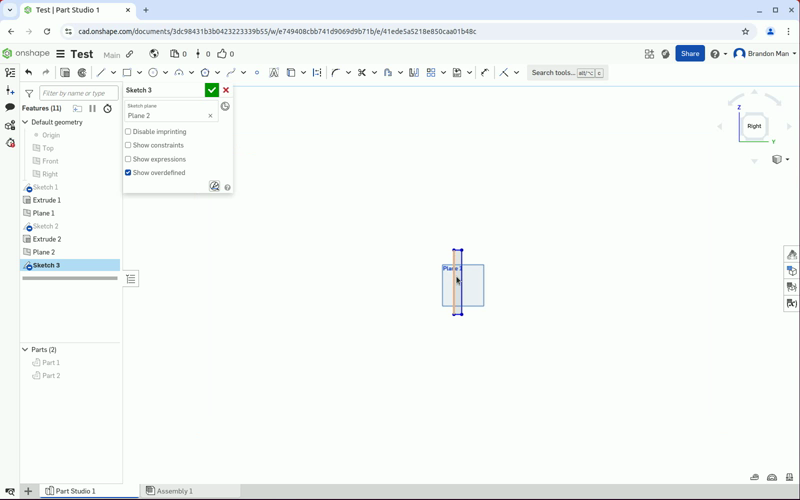
scroll(6)
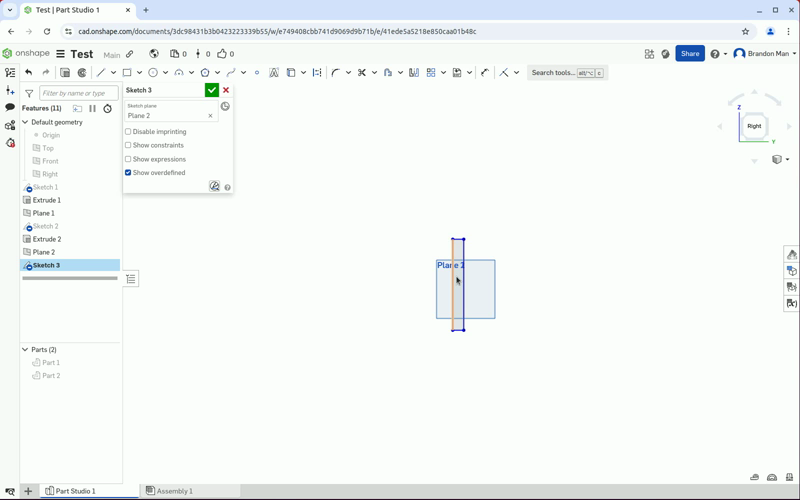
scroll(6)
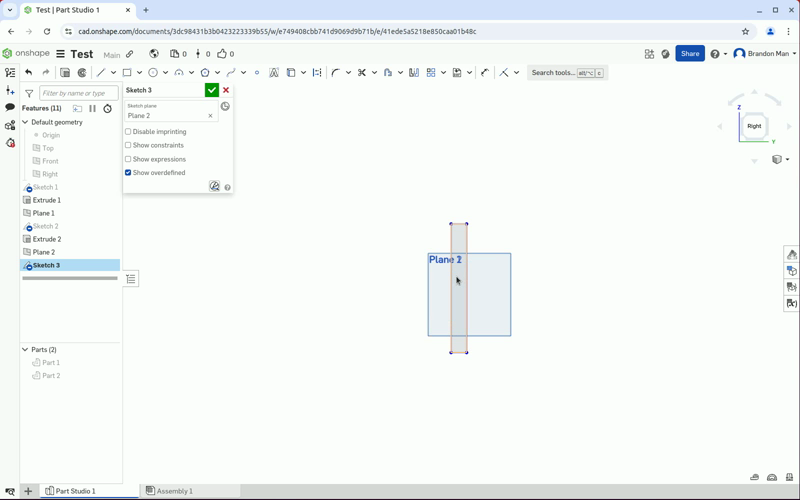
scroll(6)
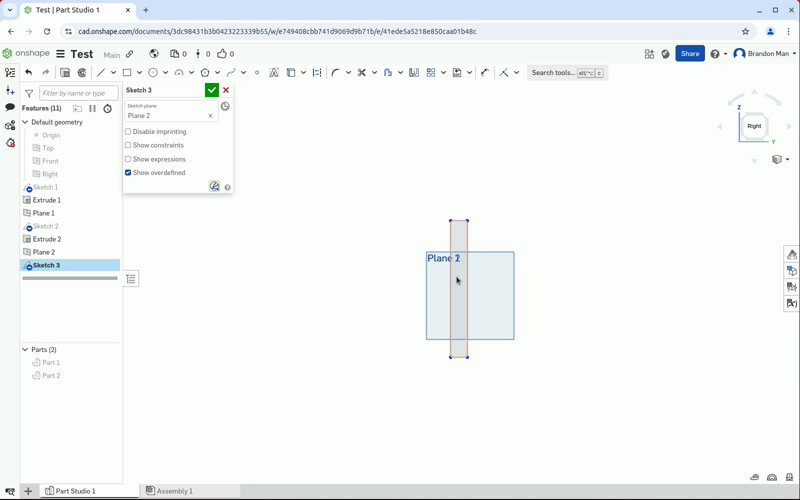
scroll(6)
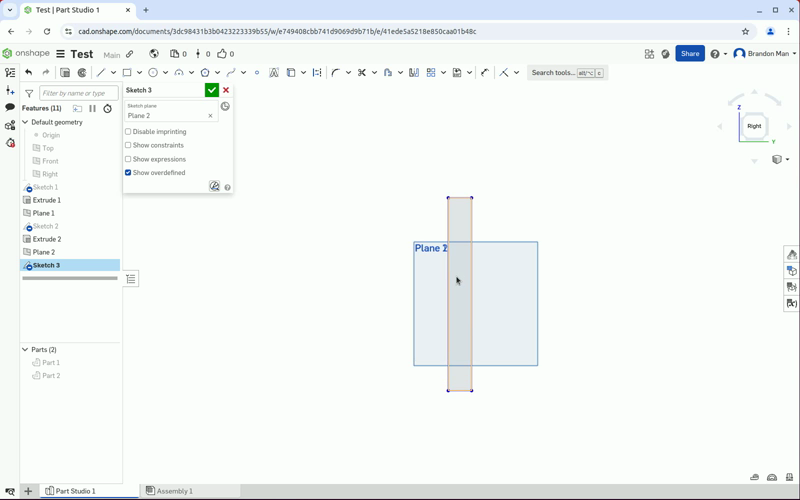
scroll(6)
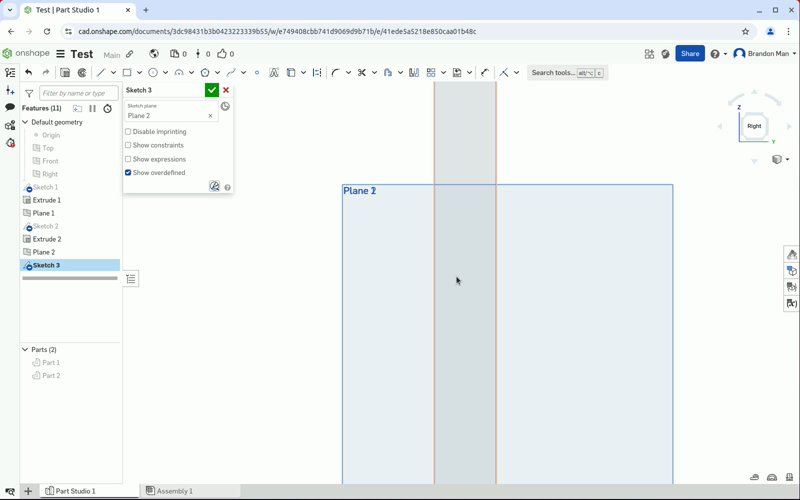
click(456, 276)
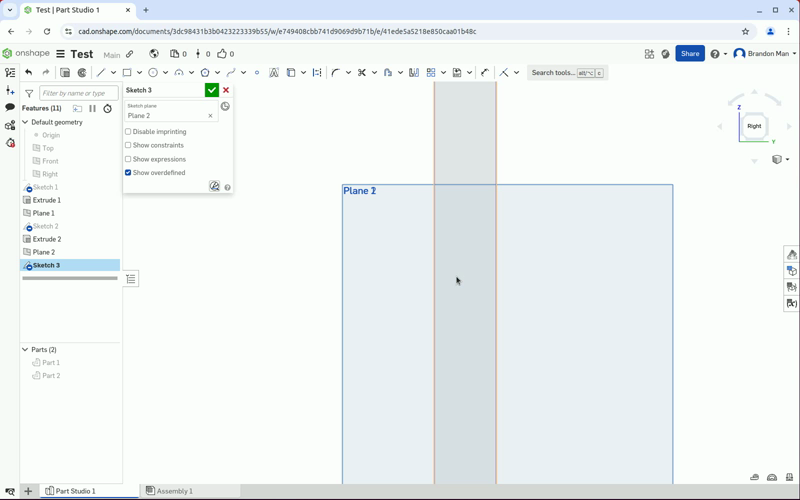
scroll(-6)
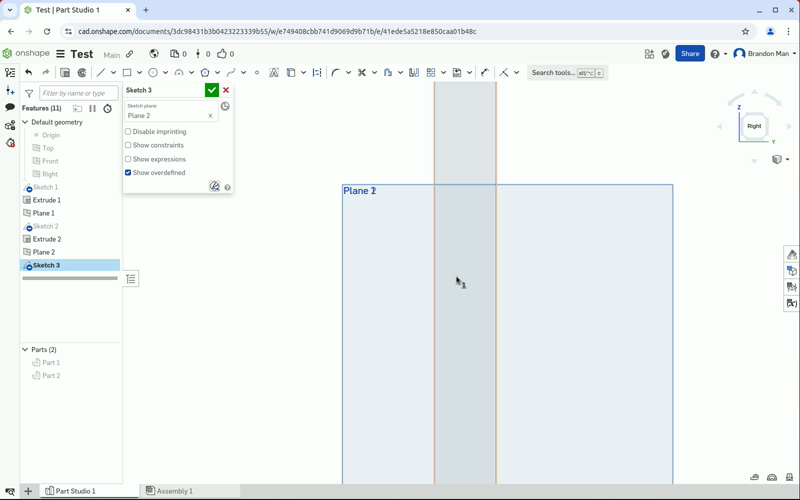
scroll(-6)
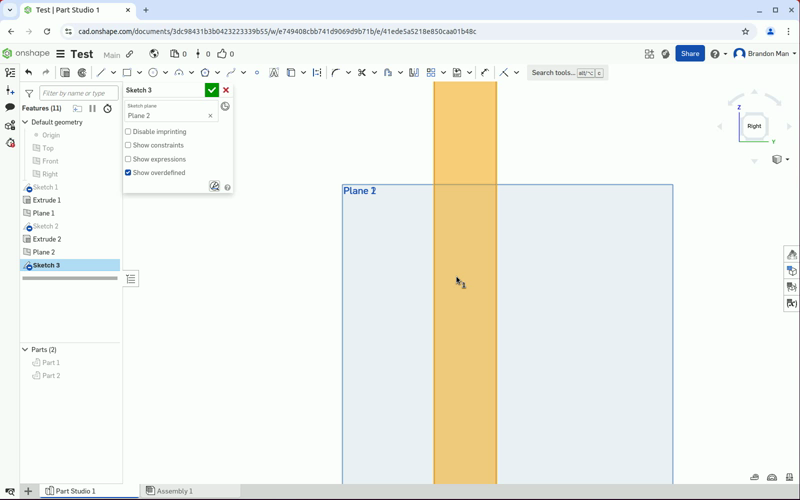
scroll(-6)
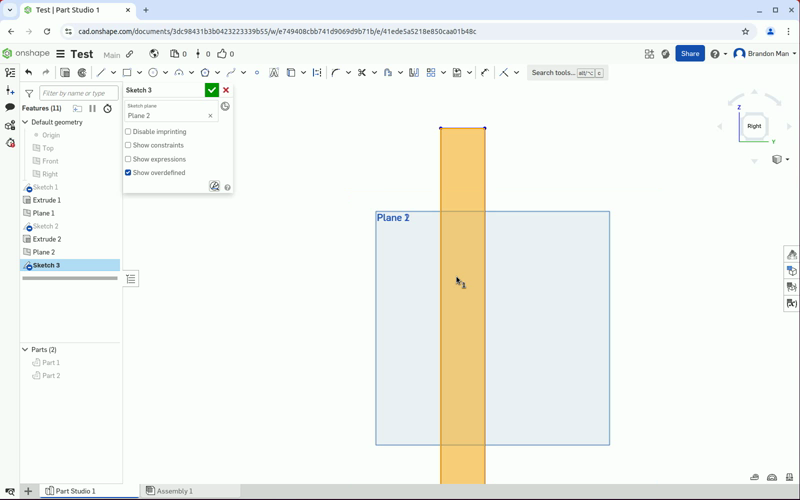
scroll(-6)
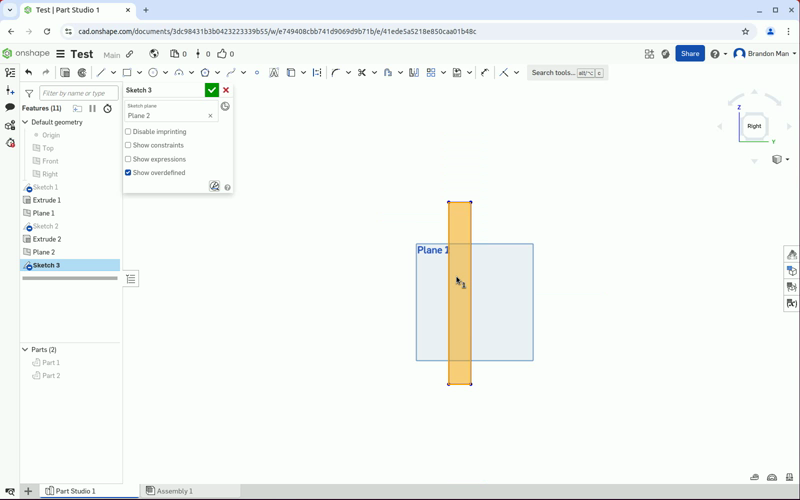
scroll(-6)
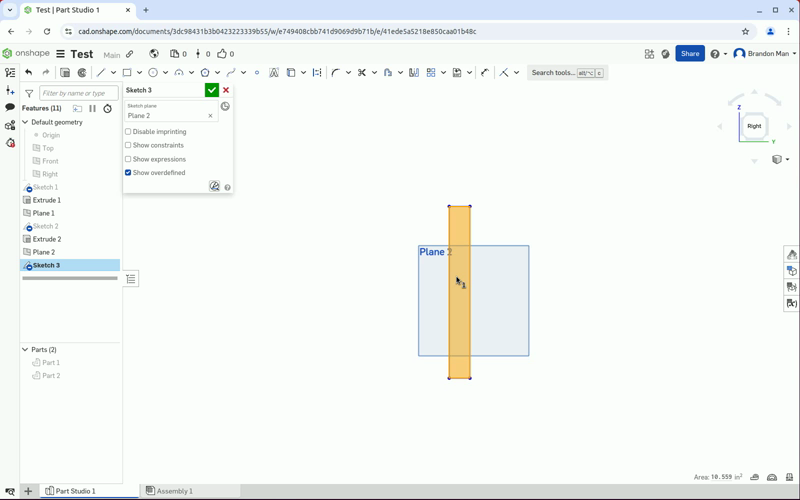
scroll(-6)
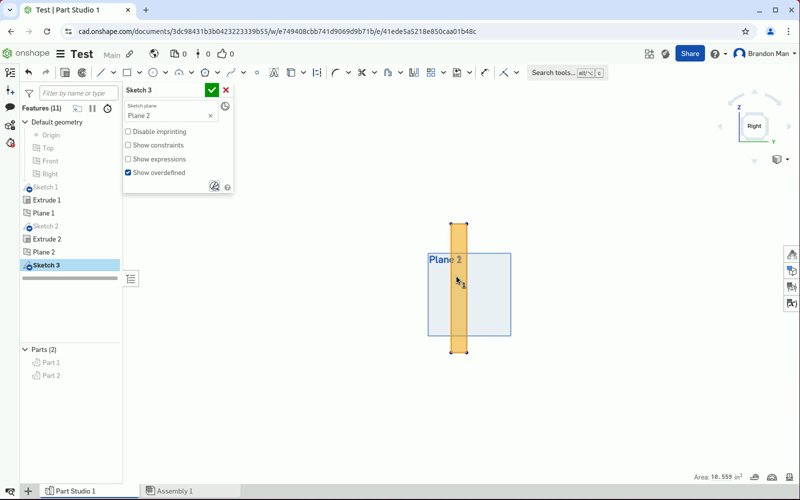
scroll(-6)
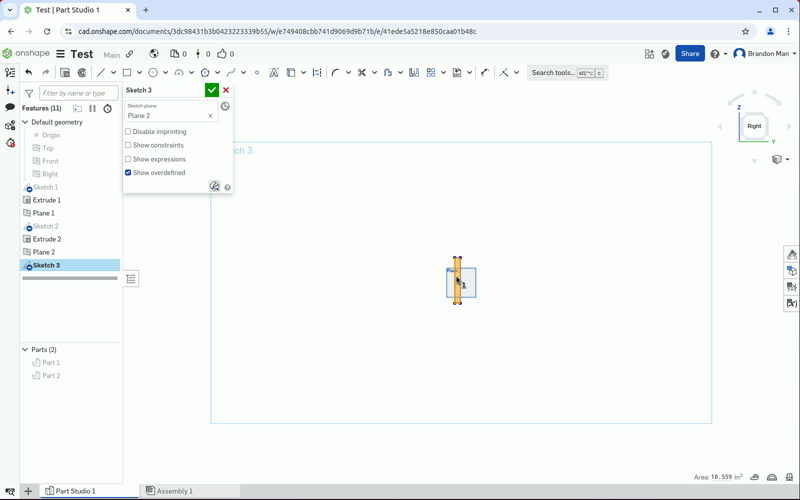
mouse_move(73, 352)
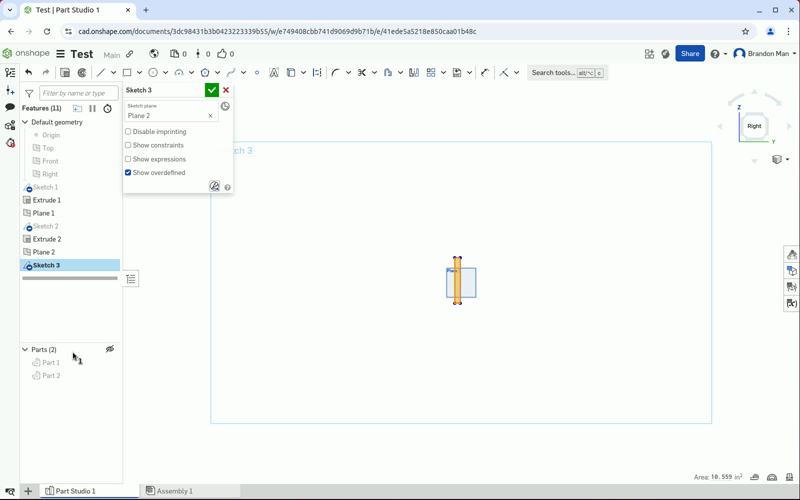
key(shift+y)
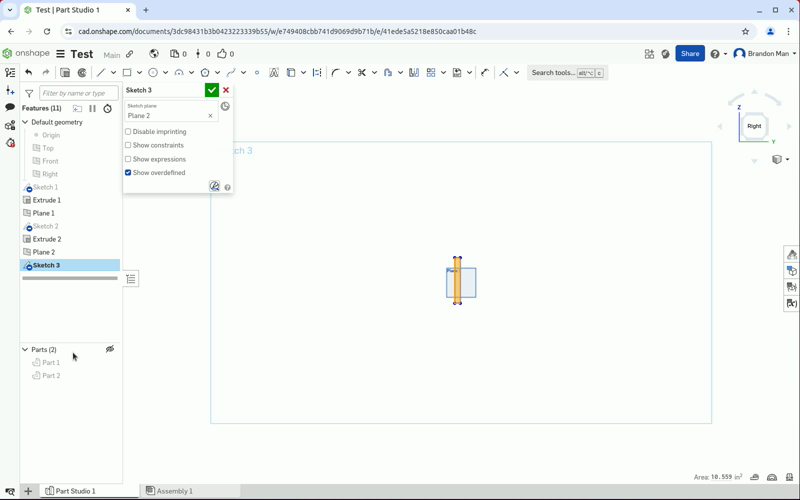
key(shift+e)
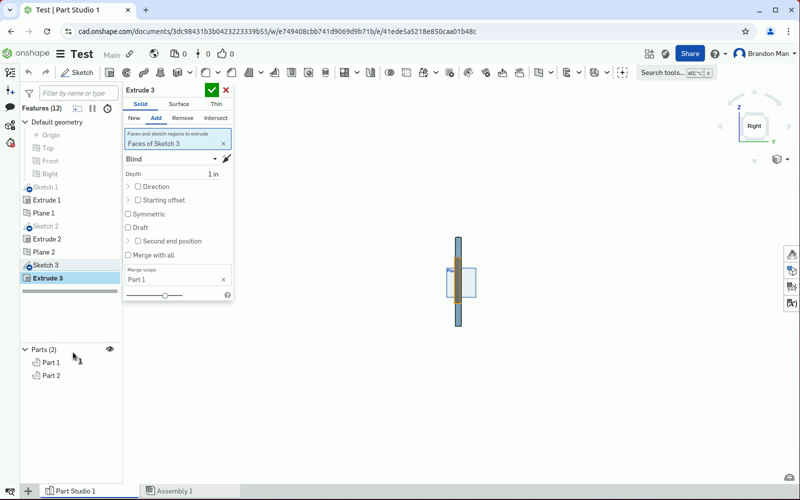
mouse_move(143, 106)
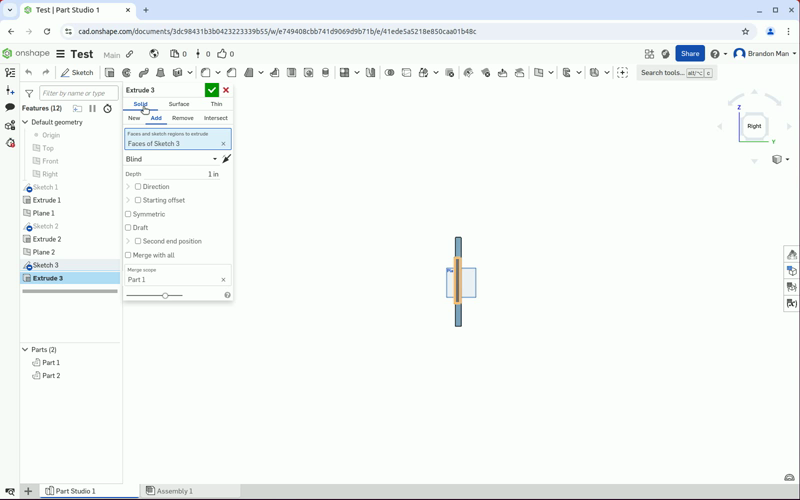
click(143, 106)
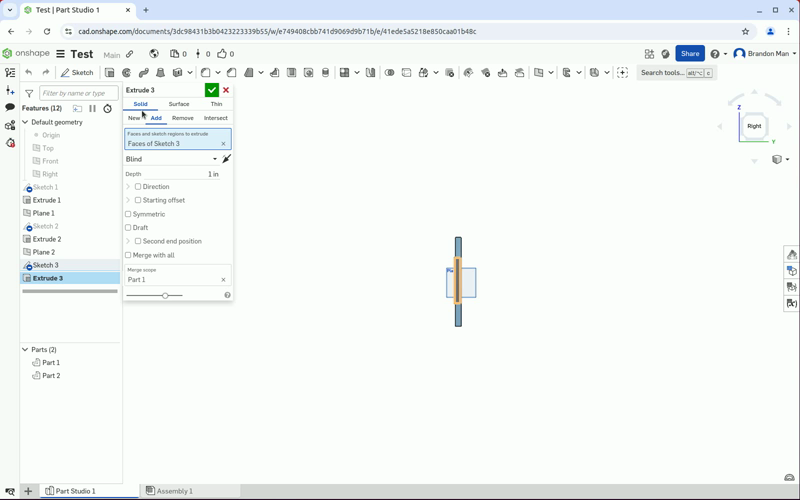
mouse_move(137, 120)
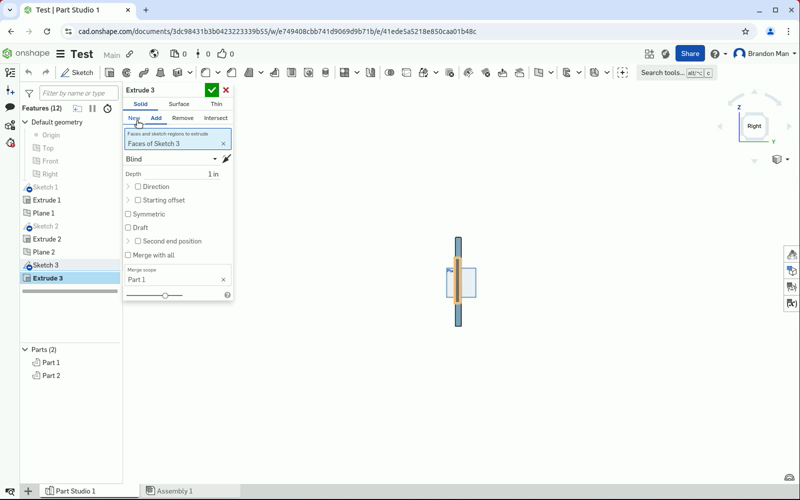
click(137, 120)
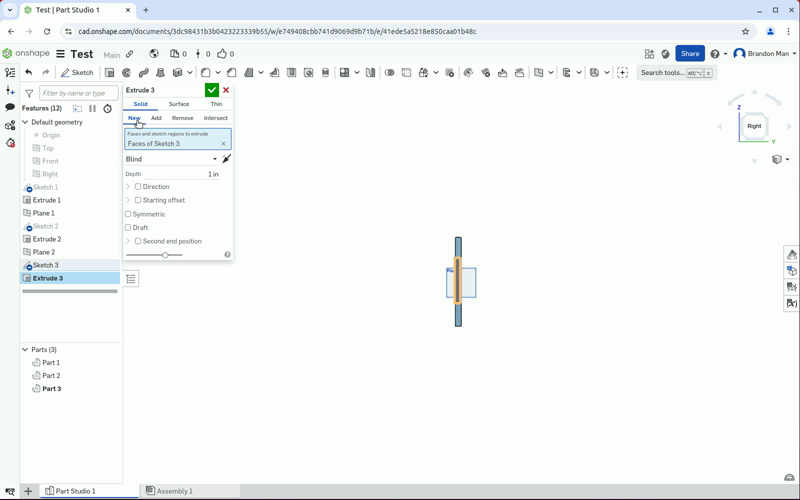
key(tab, 4)
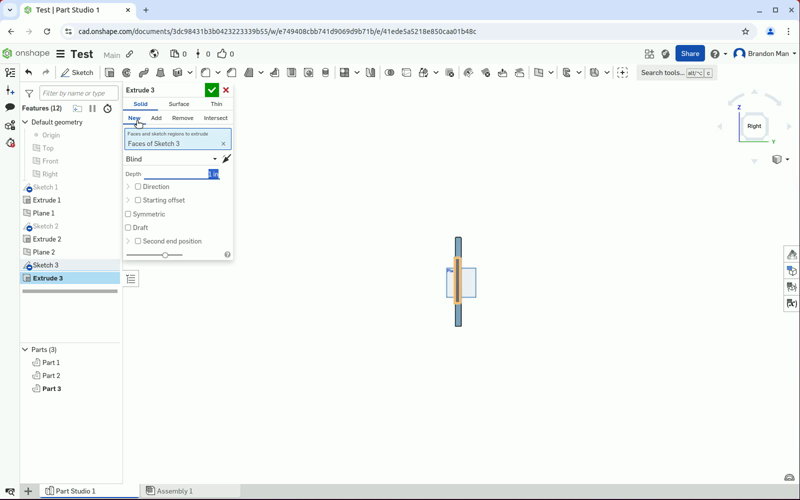
text(1.204)
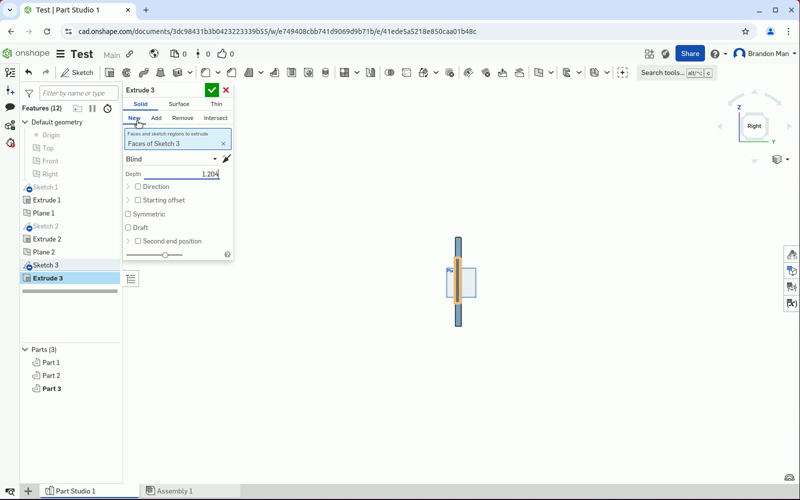
key(enter)
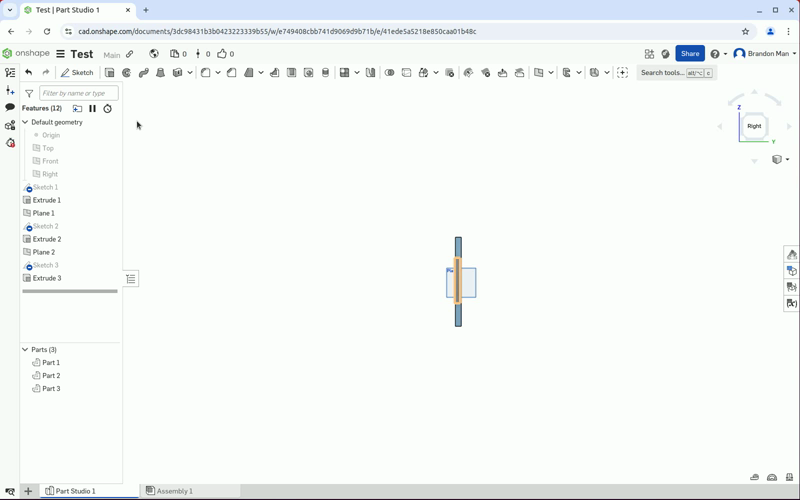
key(shift+h)
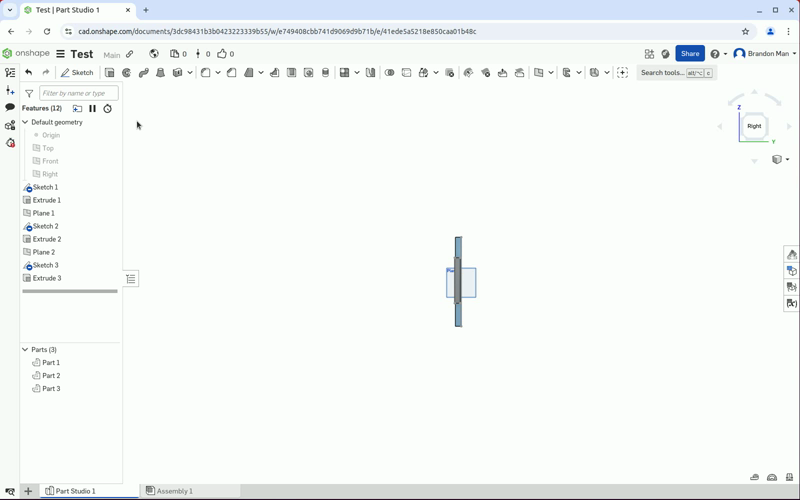
key(shift+h)
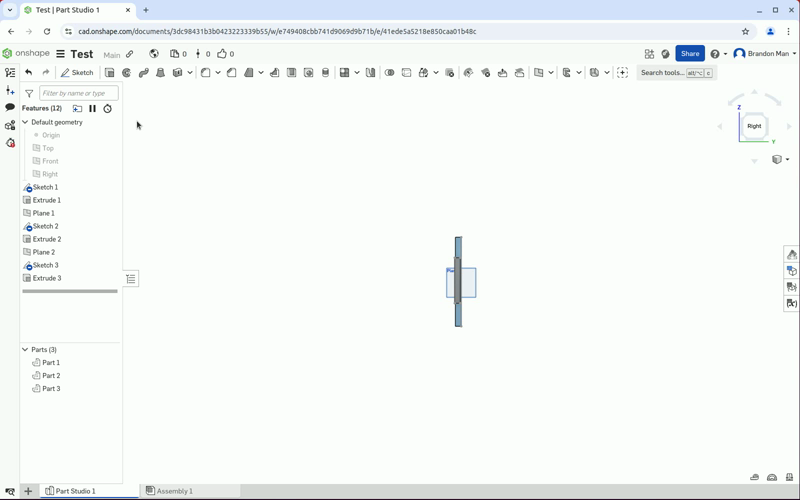
key(shift+7)
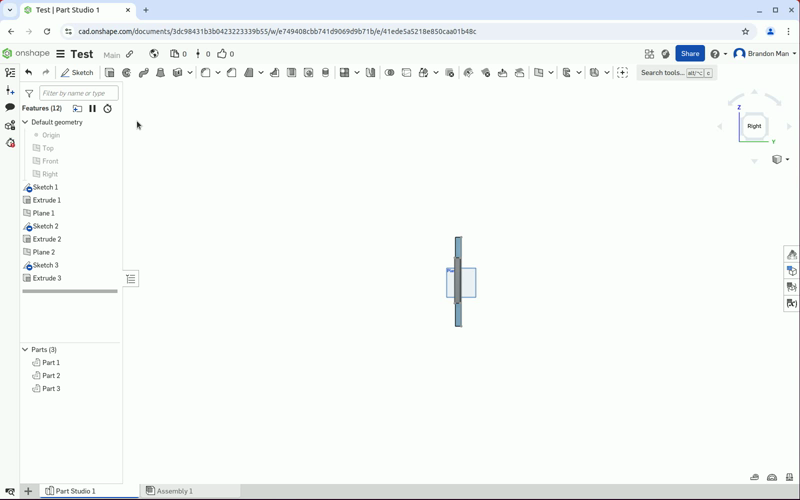
key(right, 2)
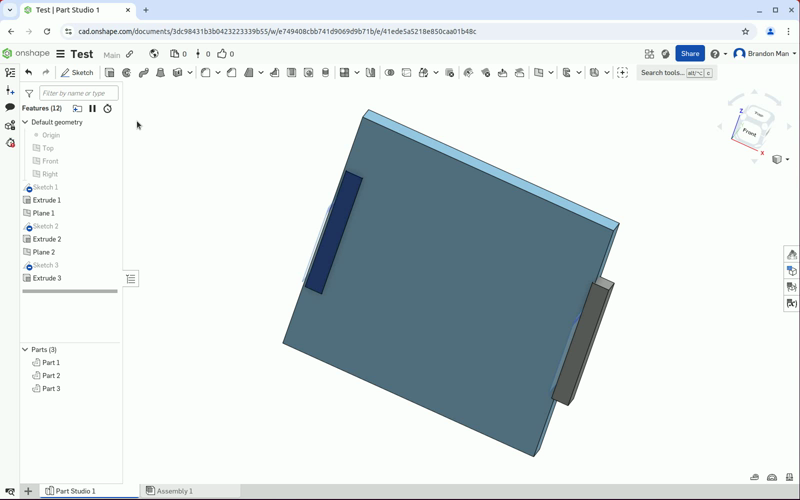
key(down, 2)
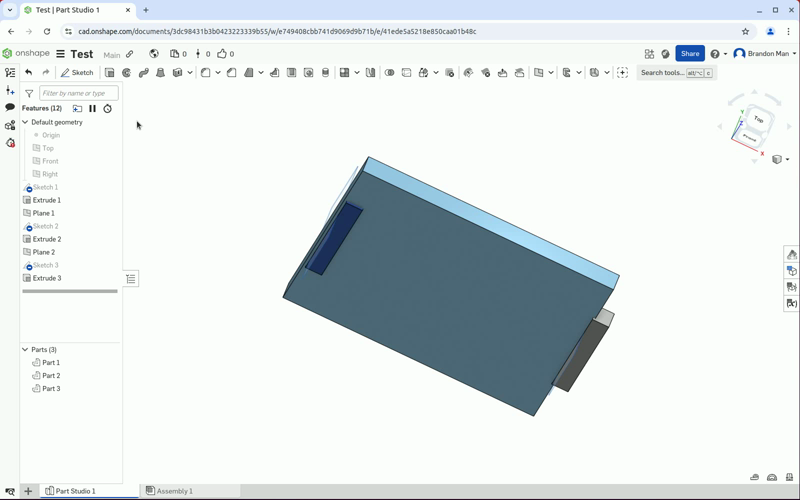
key(up, 2)
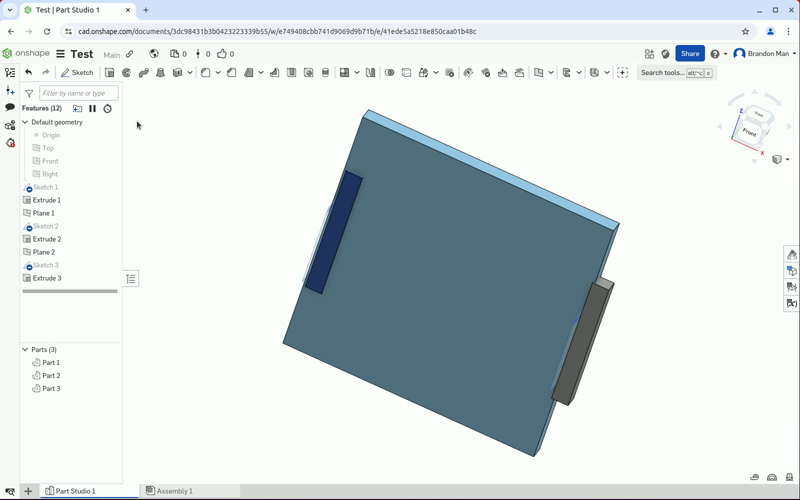
key(left, 2)
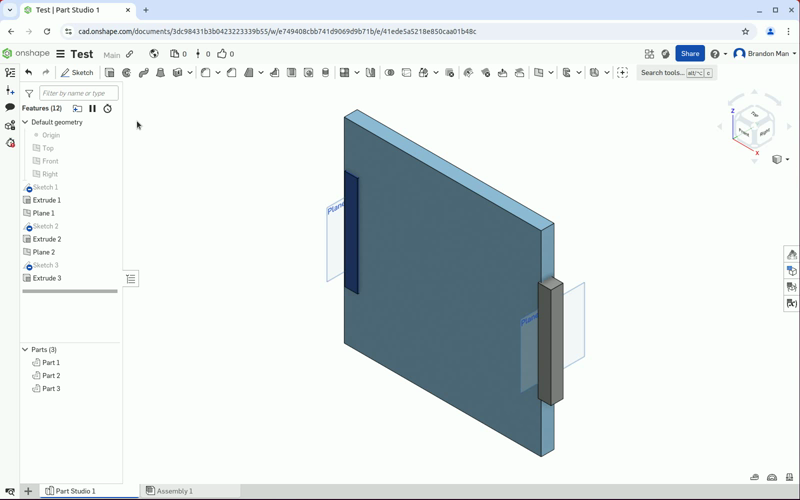
mouse_move(73, 189)
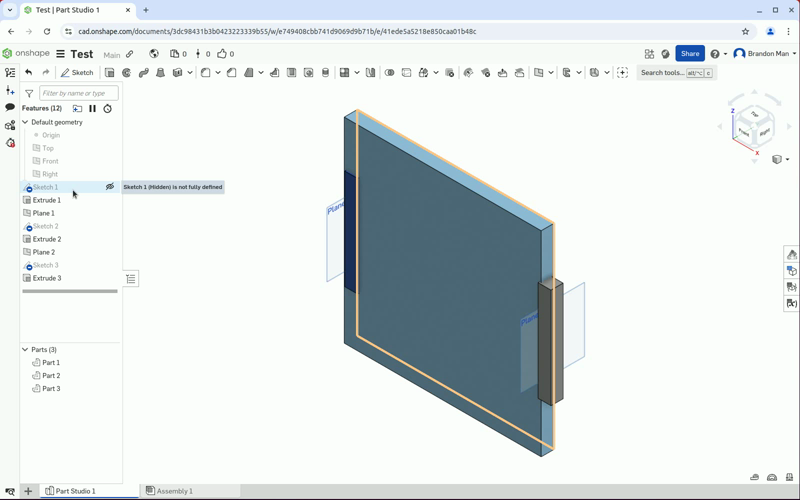
click(73, 189)